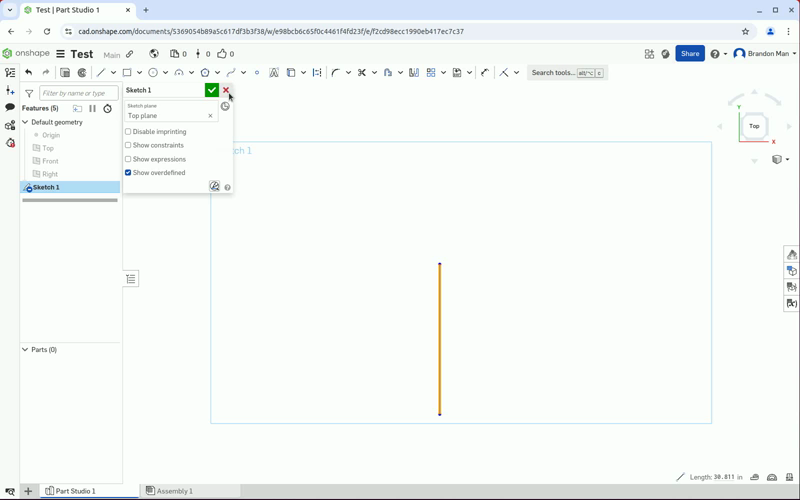
key(shift+h)
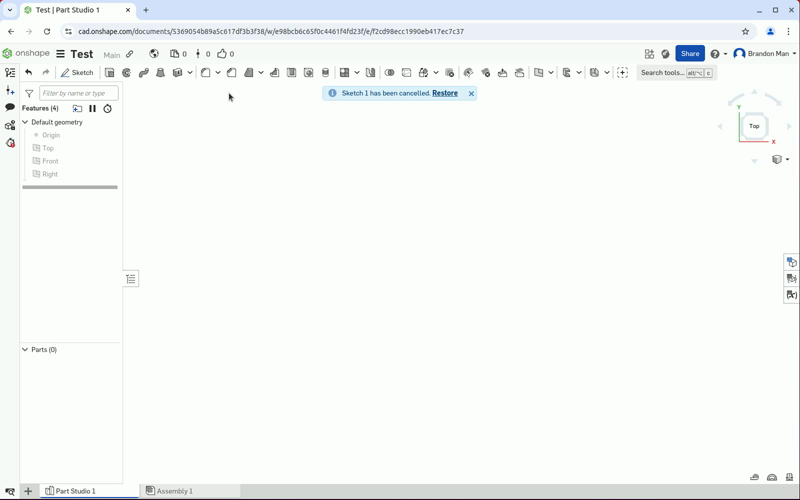
mouse_move(73, 352)
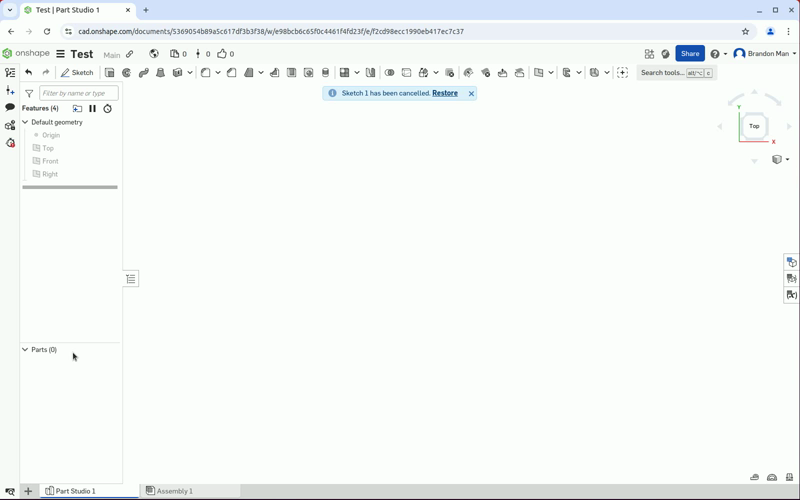
key(y)
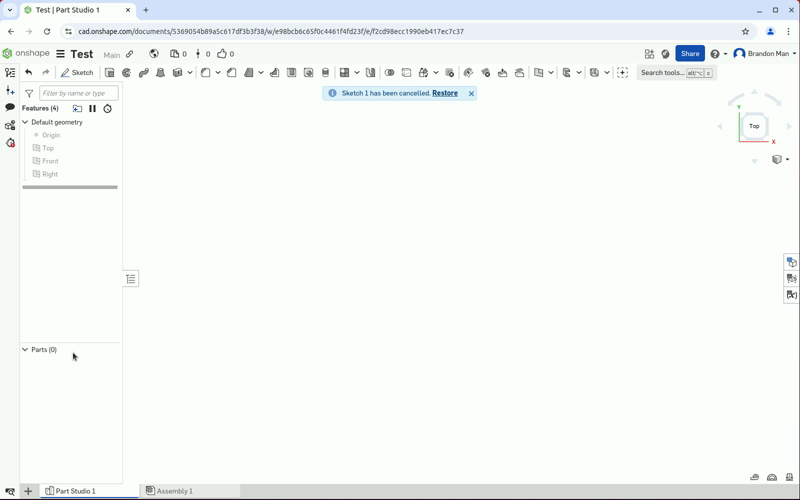
key(shift+p)
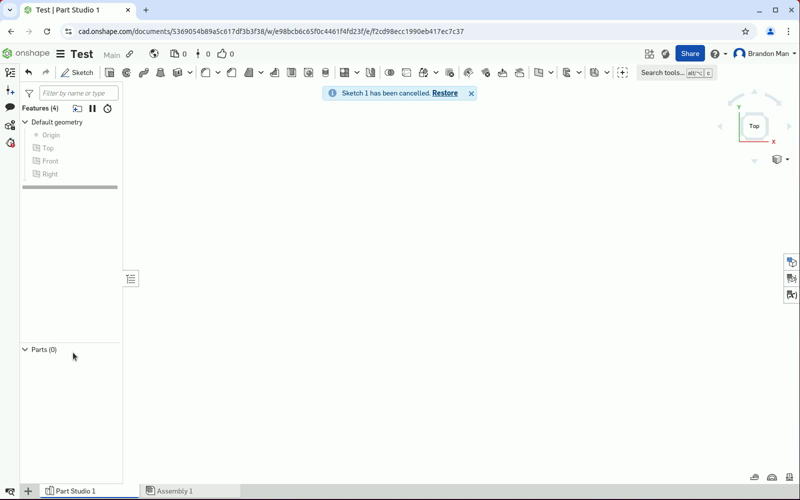
key(space)
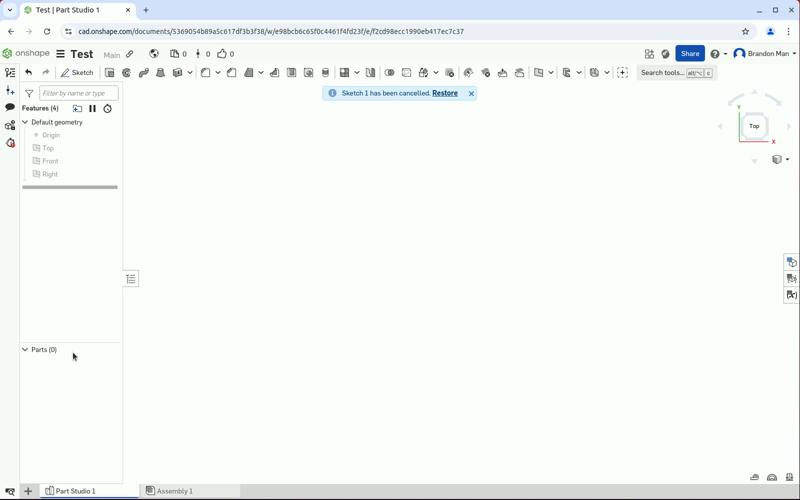
key_down(shift)
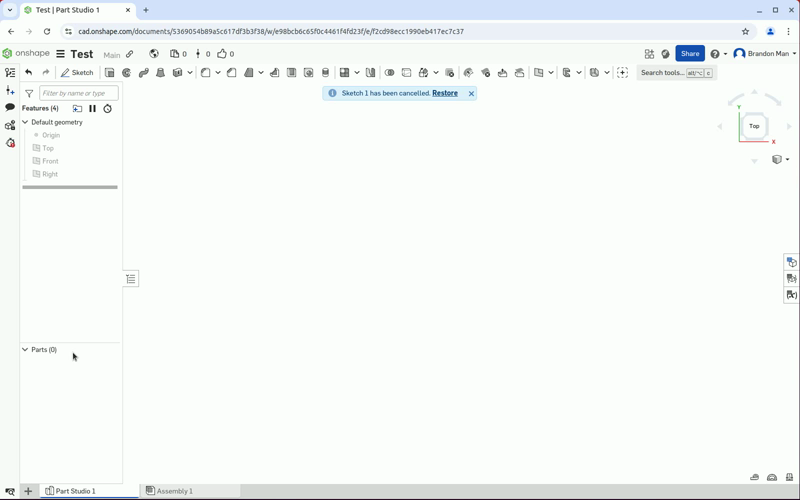
key(up)
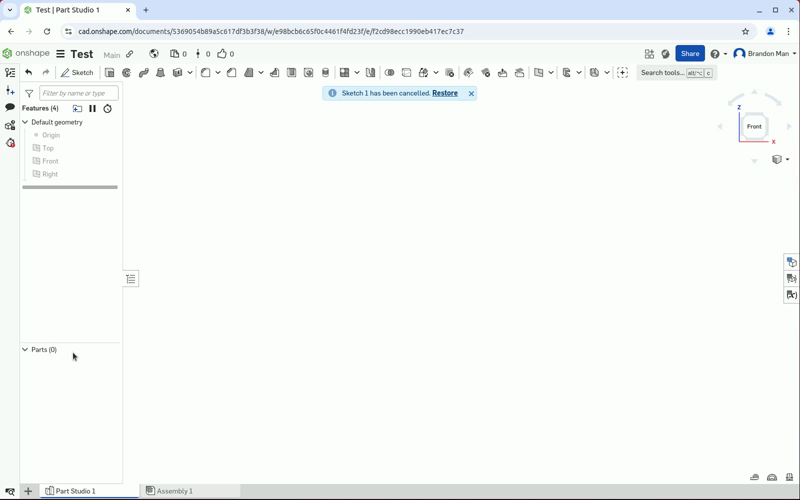
key_up(shift)
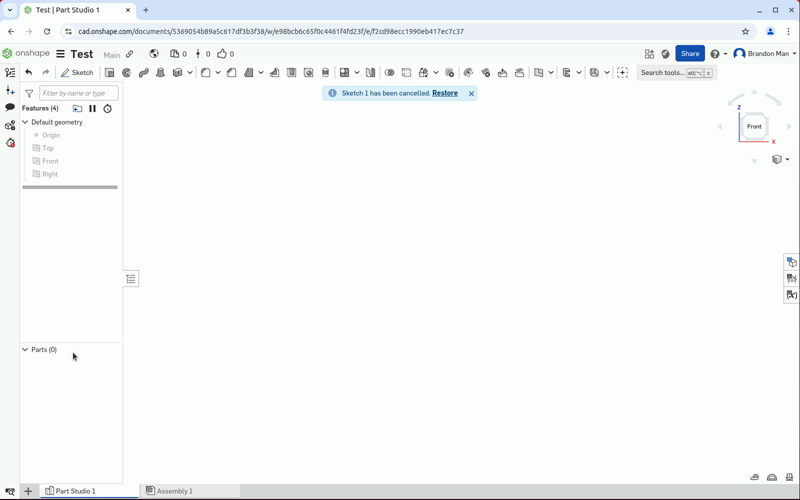
mouse_move(73, 352)
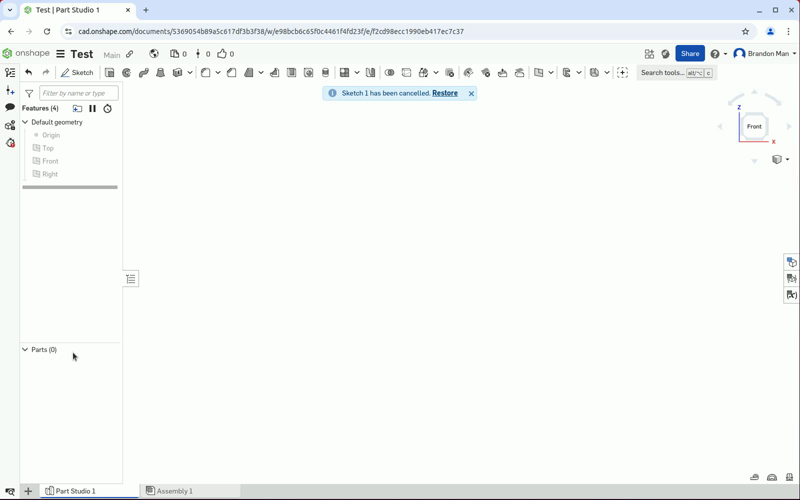
key(shift+y)
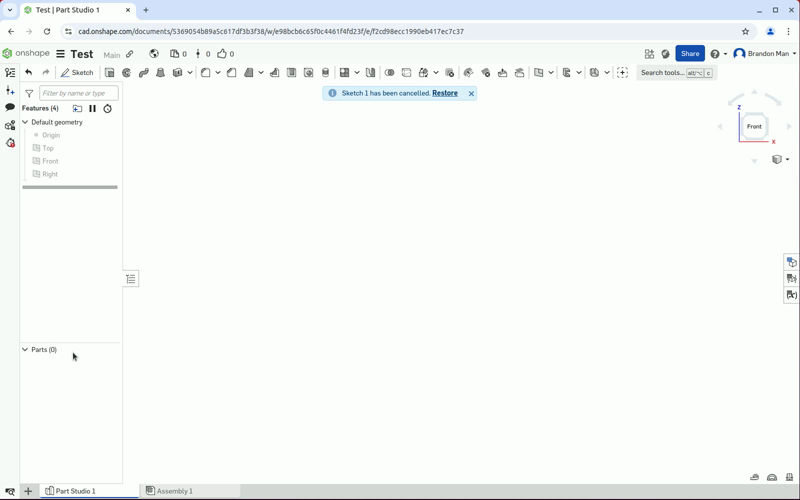
key(shift+s)
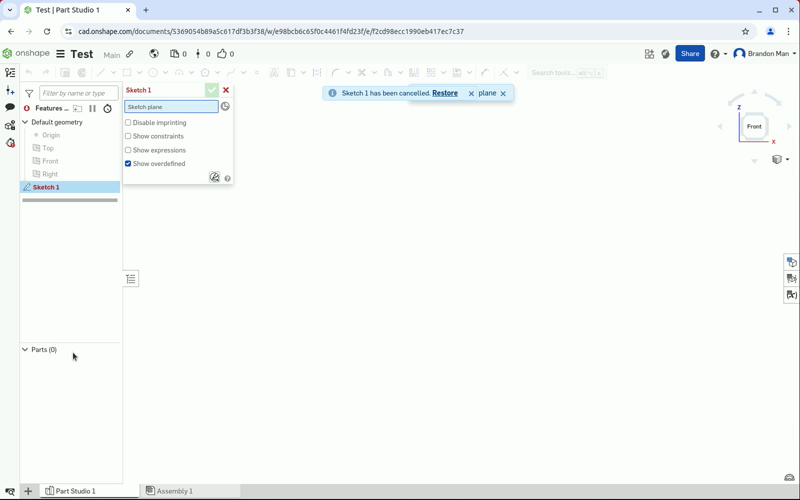
mouse_move(73, 163)
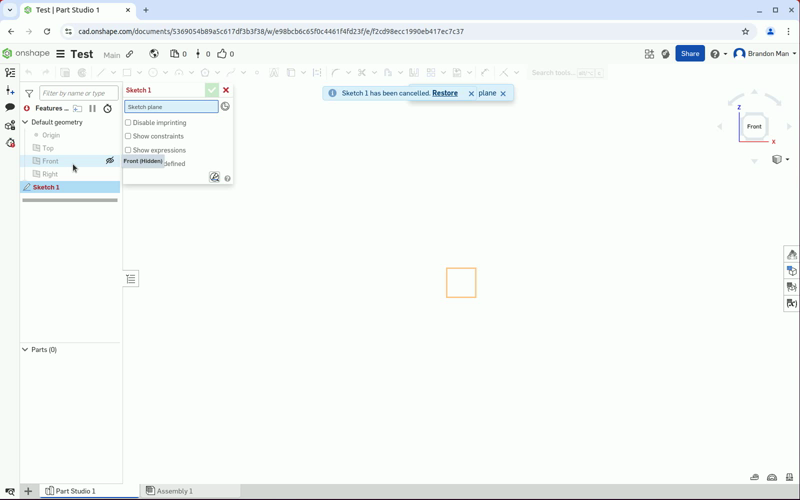
click(73, 163)
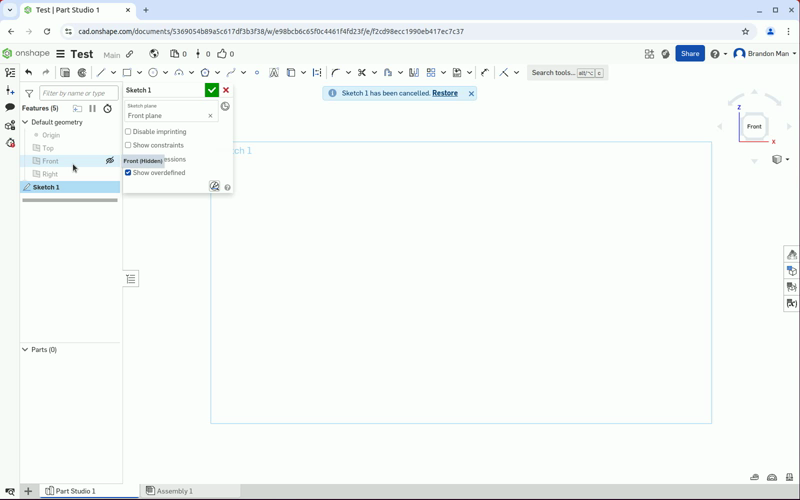
mouse_move(73, 352)
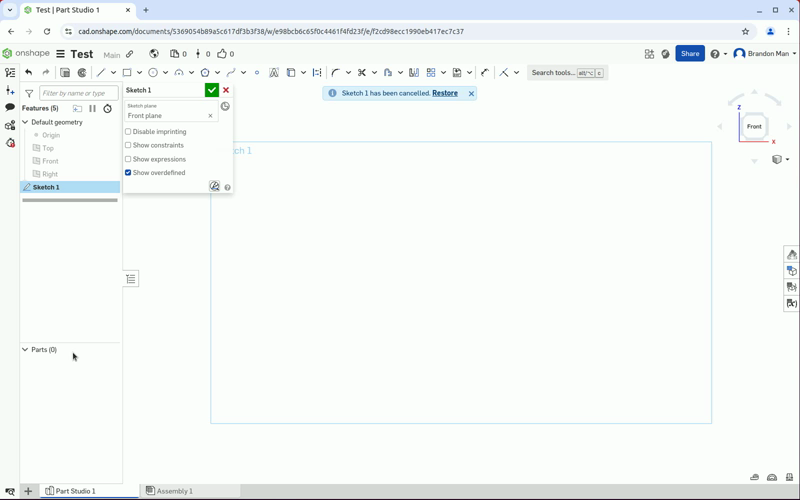
key(y)
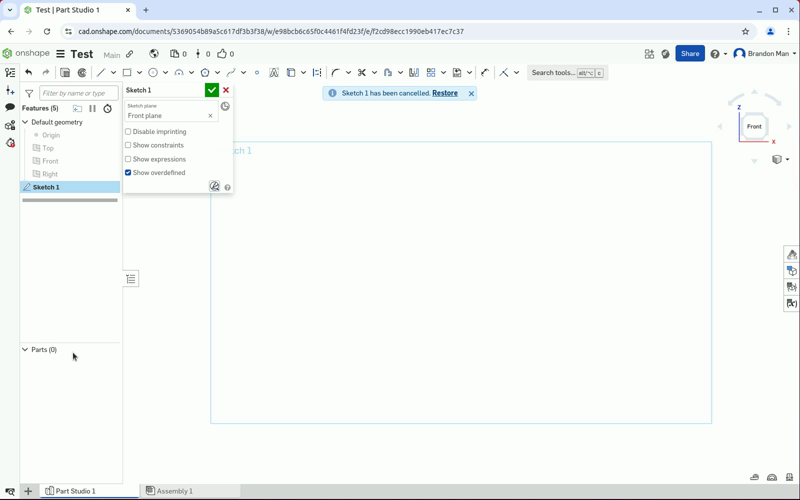
key(l)
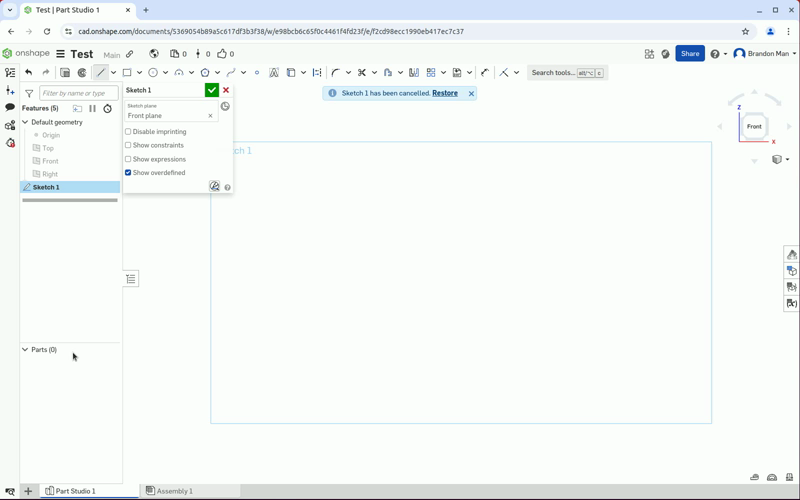
key_down(shift)
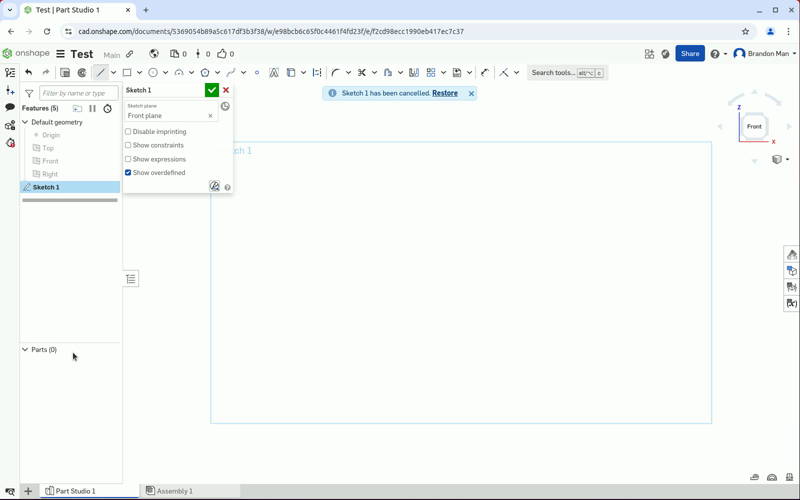
mouse_move(460, 282)
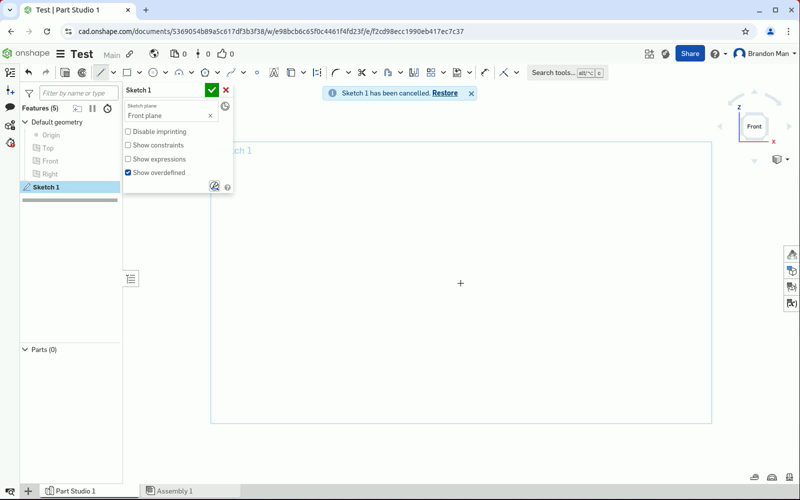
click(460, 282)
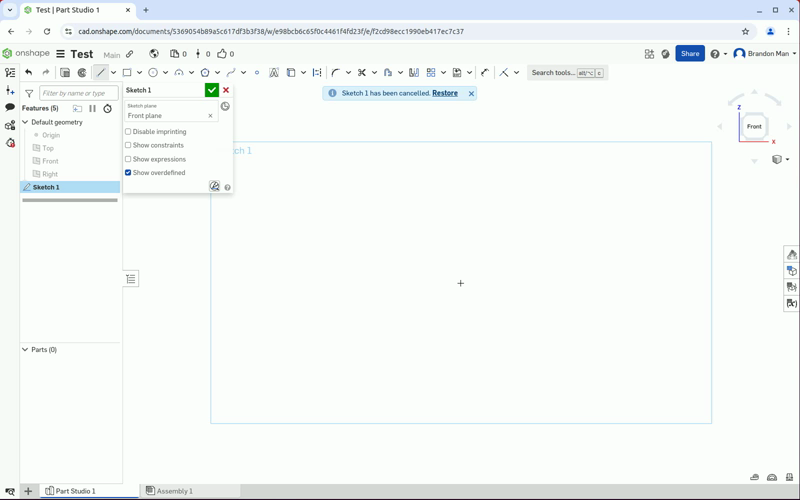
key_up(shift)
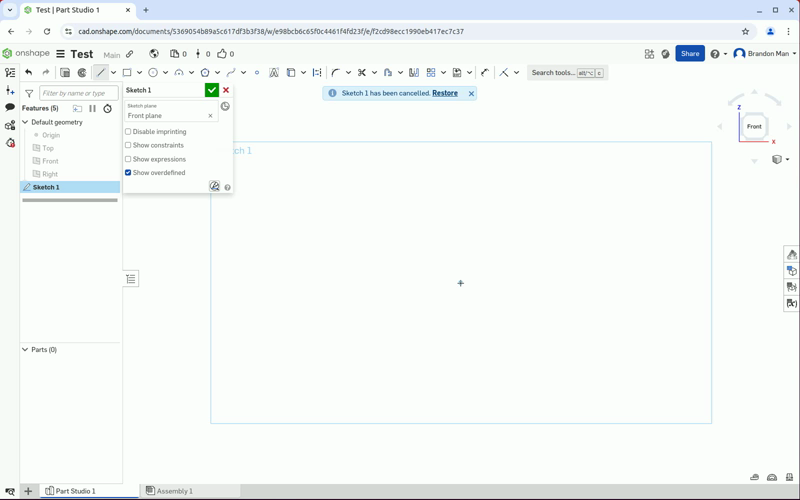
key_down(shift)
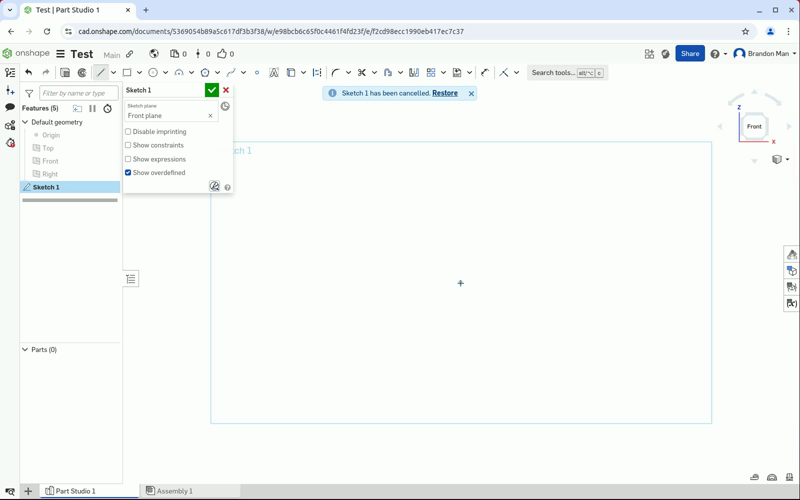
mouse_move(573, 282)
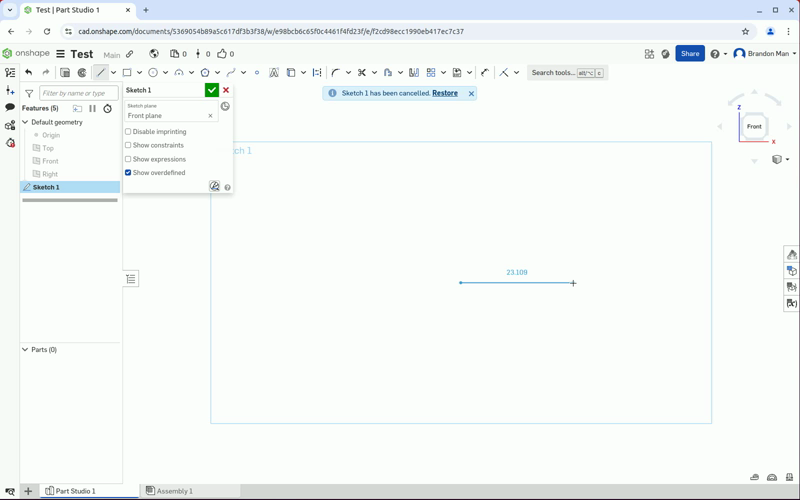
click(573, 282)
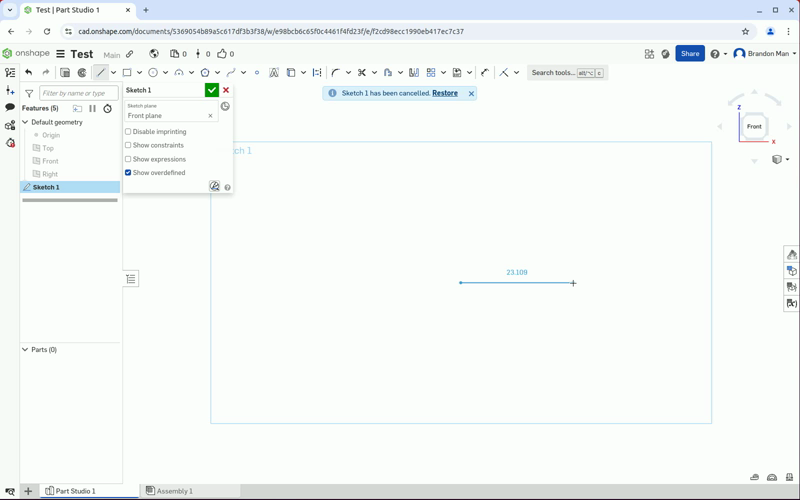
key_up(shift)
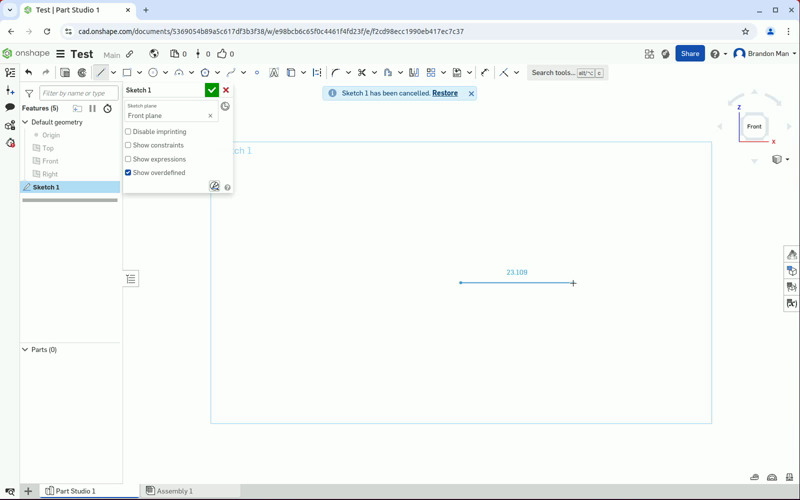
key_down(shift)
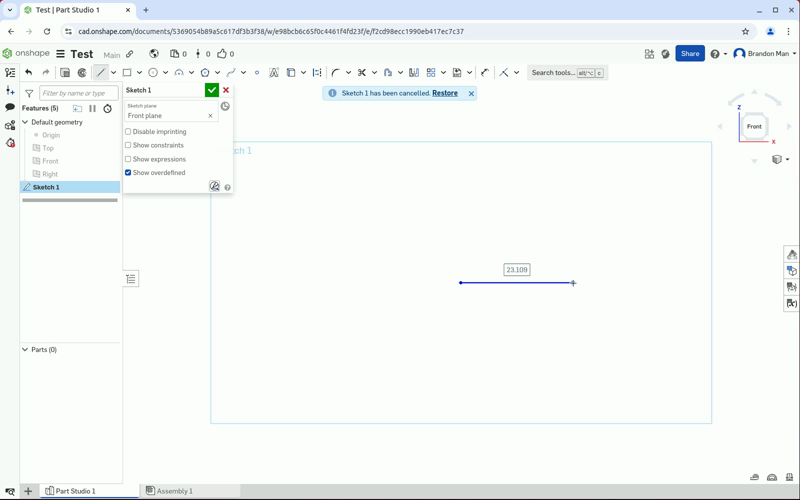
mouse_move(589, 282)
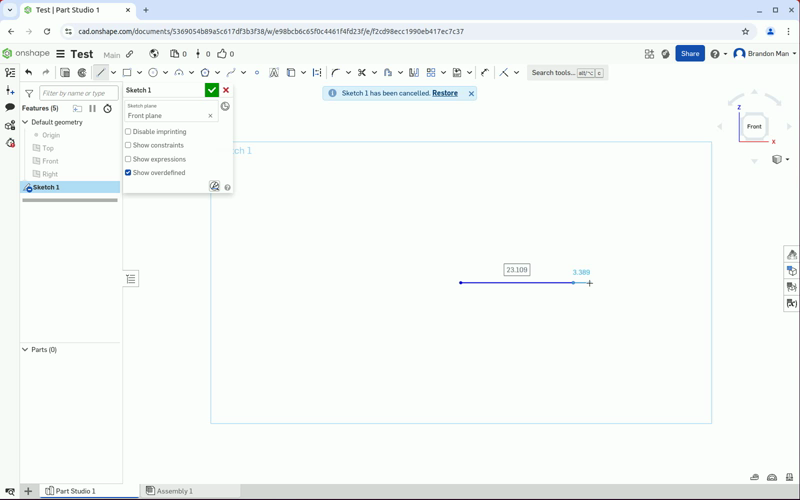
mouse_move(573, 262)
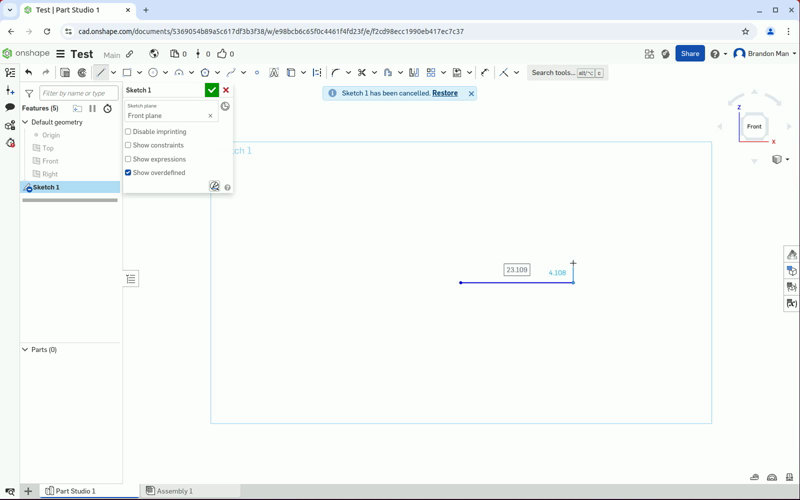
click(573, 262)
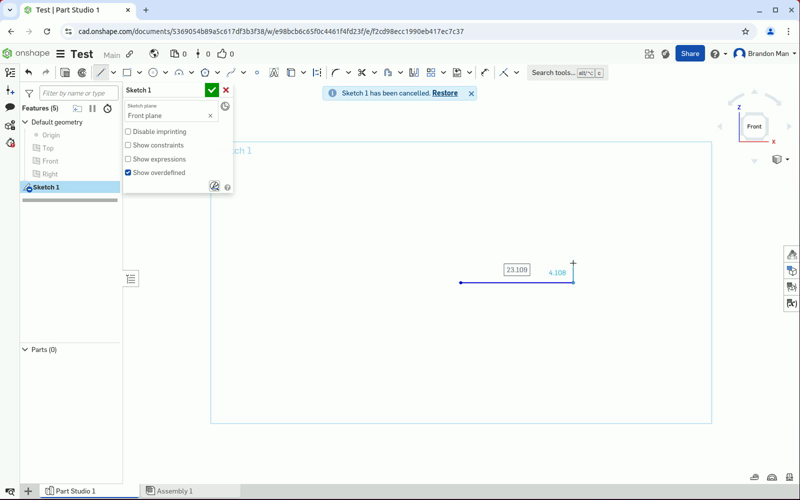
key_up(shift)
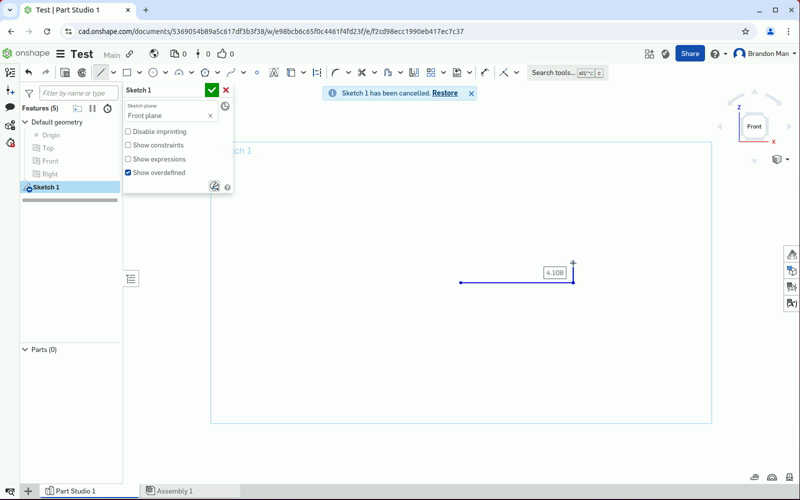
key_down(shift)
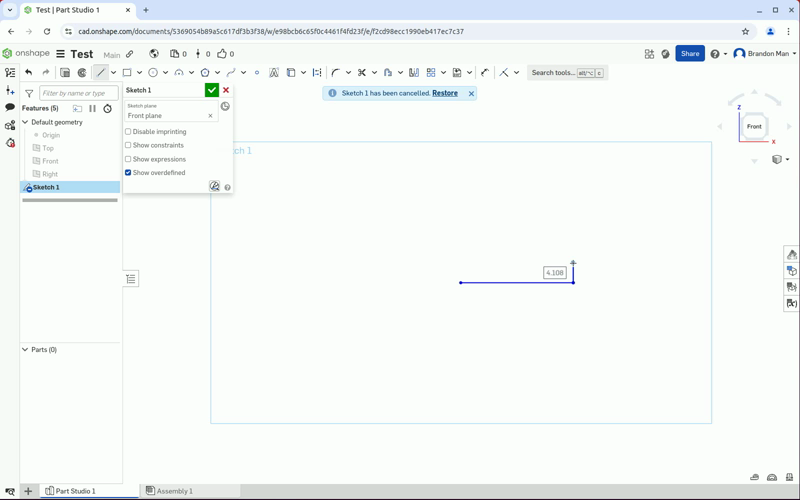
mouse_move(460, 262)
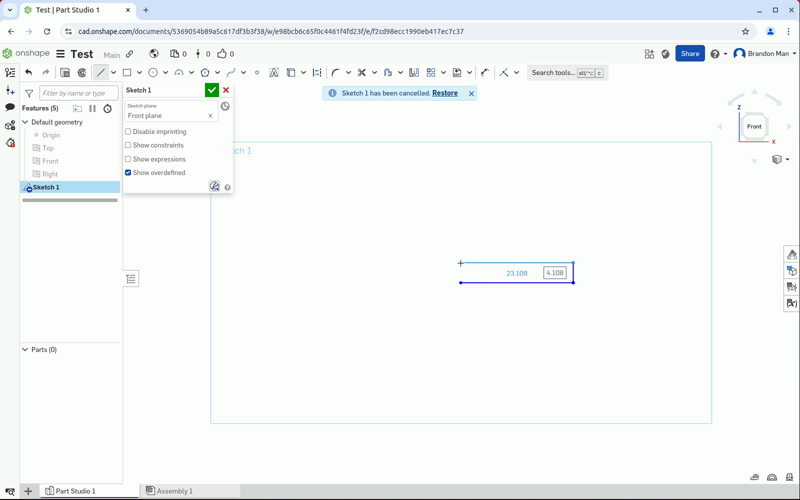
click(460, 262)
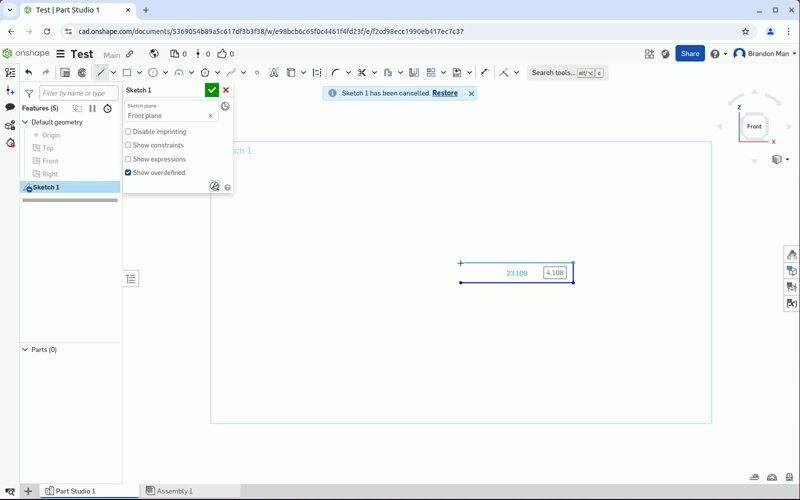
key_up(shift)
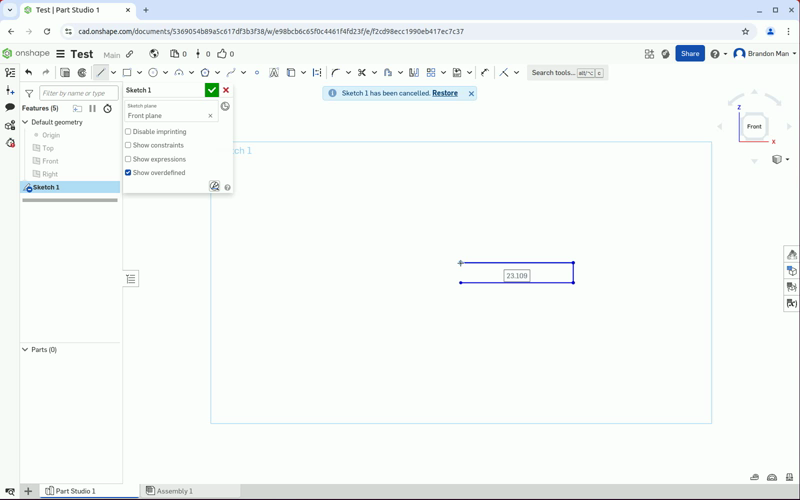
mouse_move(490, 262)
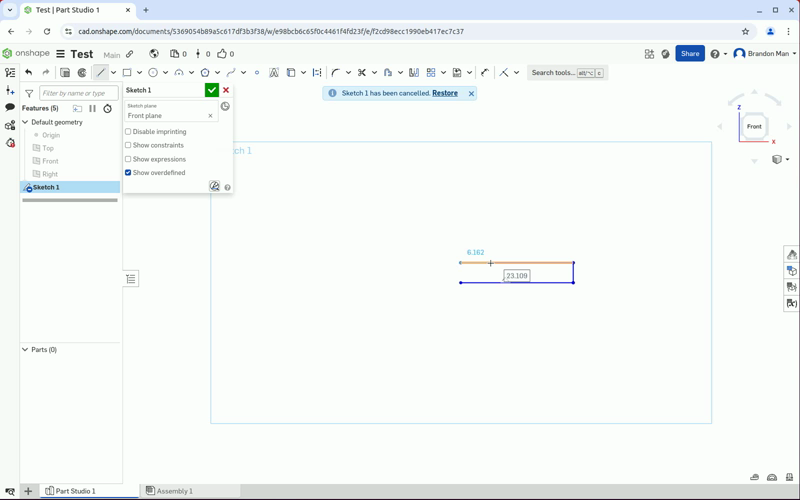
key_down(shift)
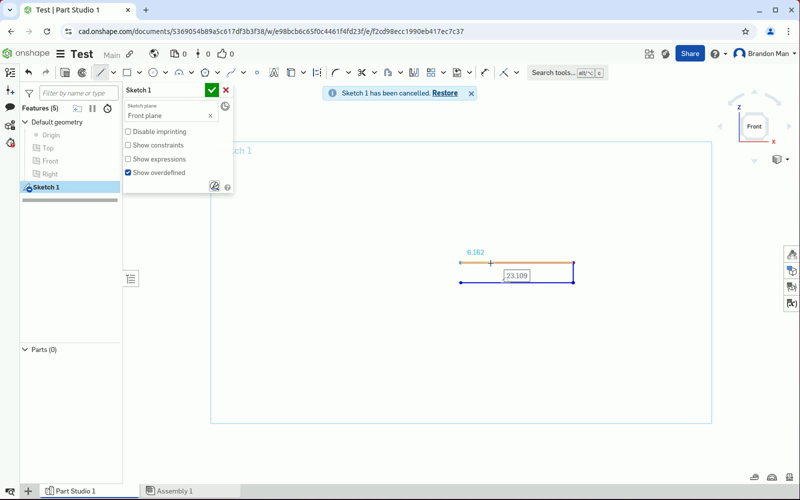
mouse_move(460, 282)
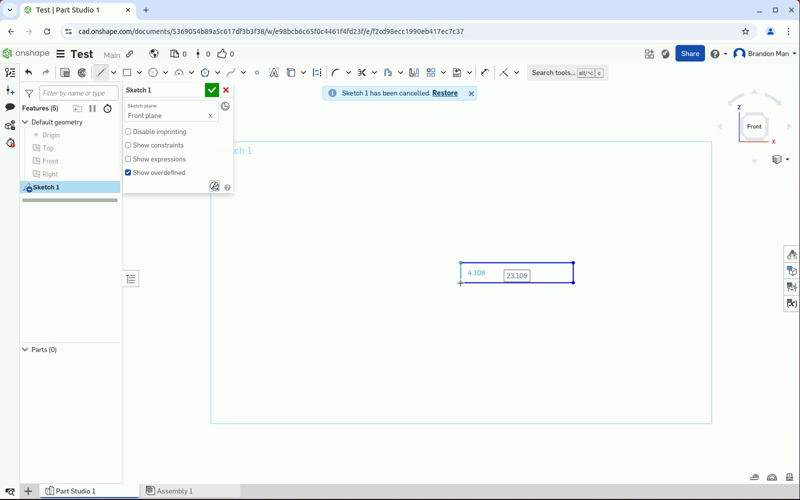
key_up(shift)
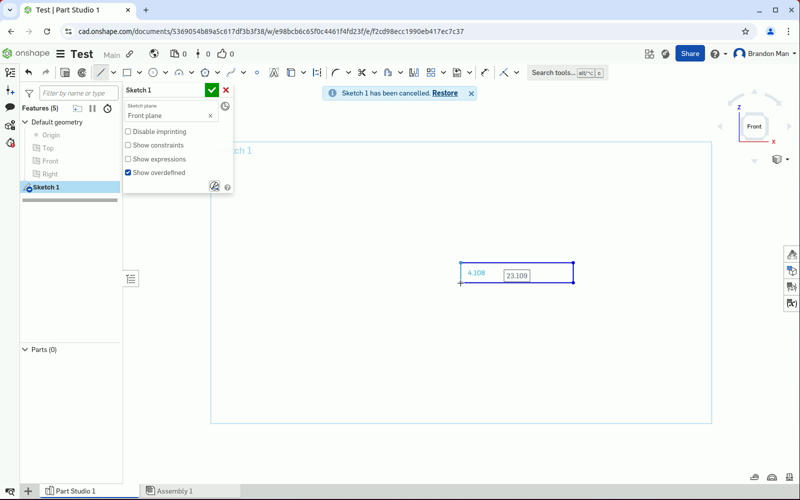
click(460, 282)
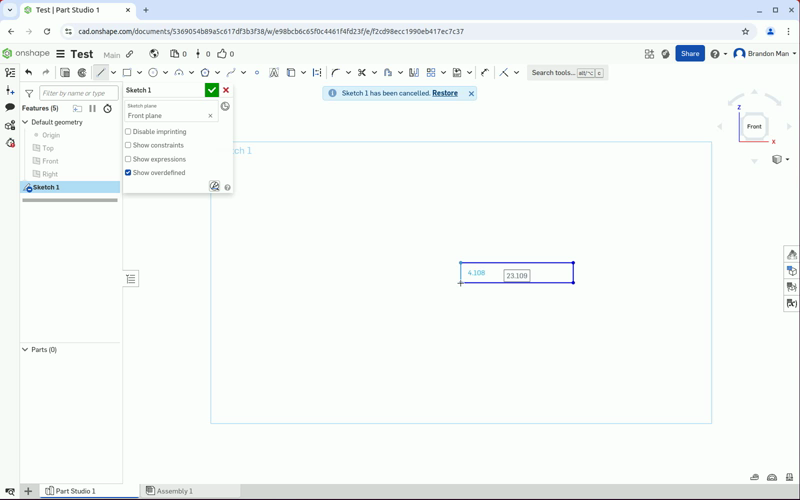
key(esc)
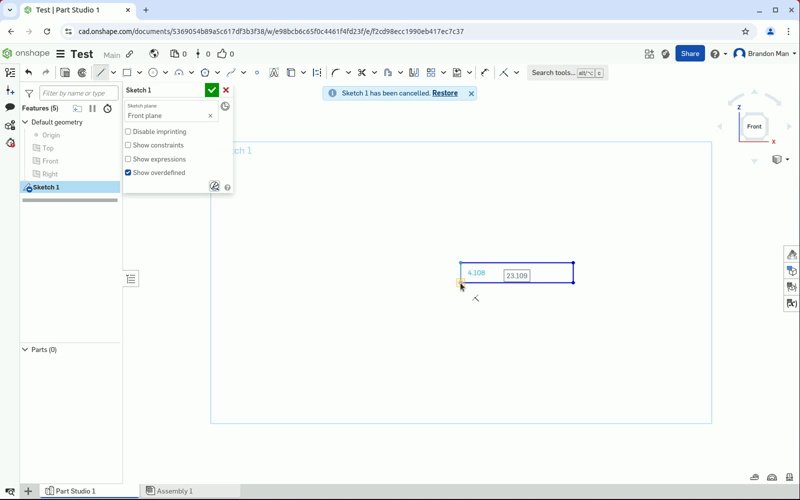
mouse_move(556, 274)
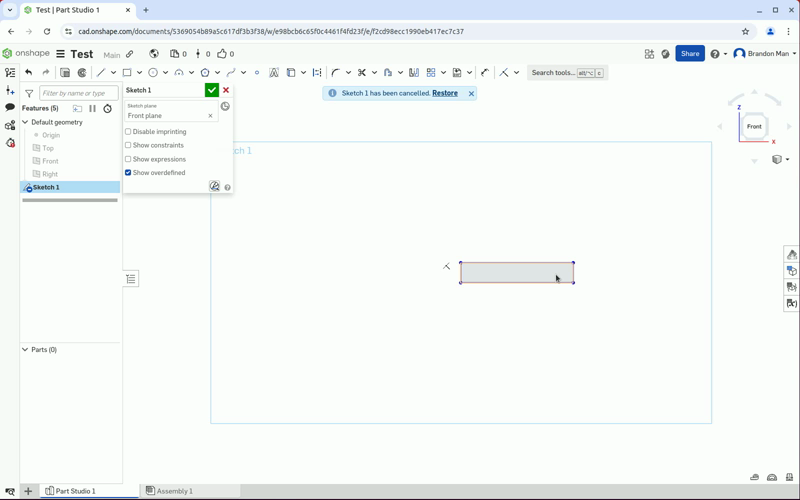
click(556, 274)
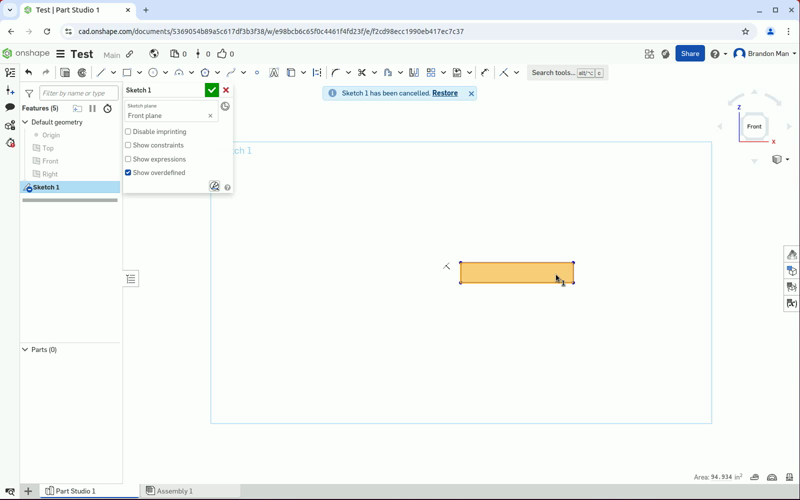
mouse_move(73, 352)
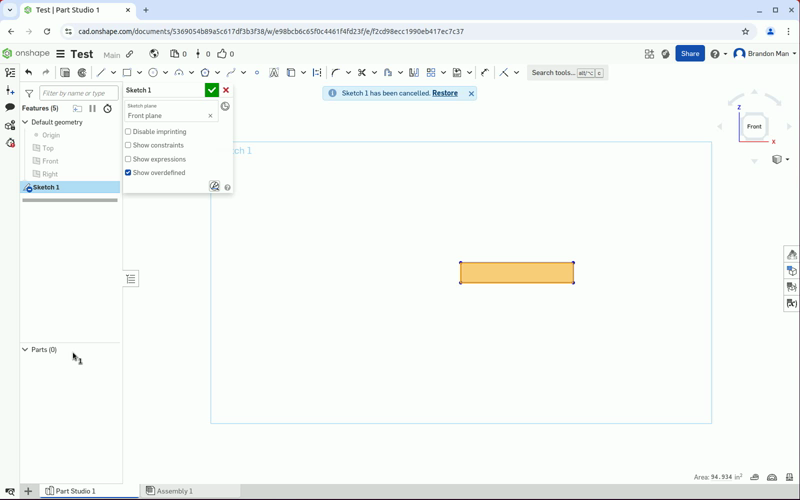
key(shift+y)
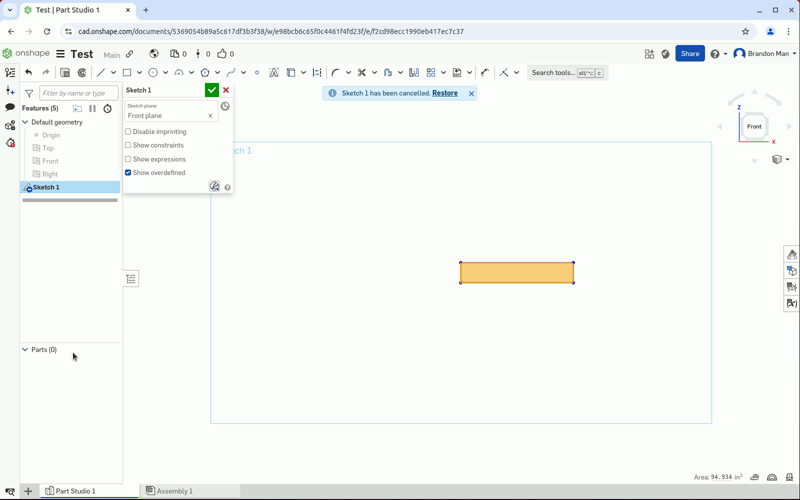
key(shift+e)
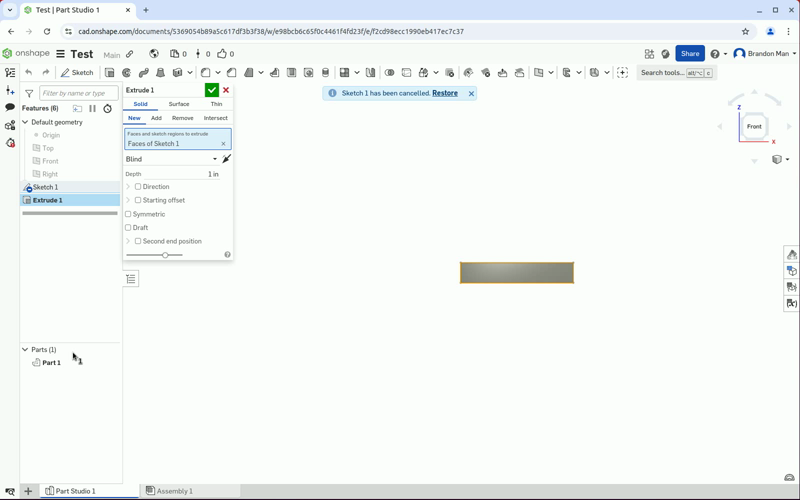
mouse_move(143, 106)
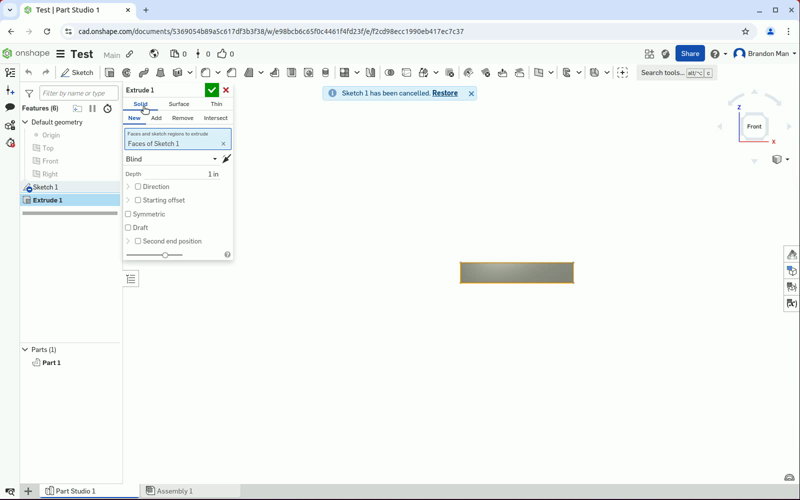
click(143, 106)
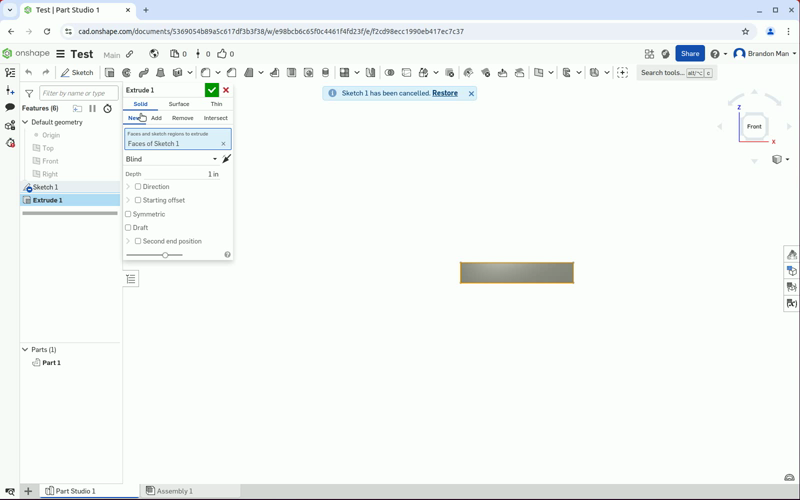
mouse_move(137, 120)
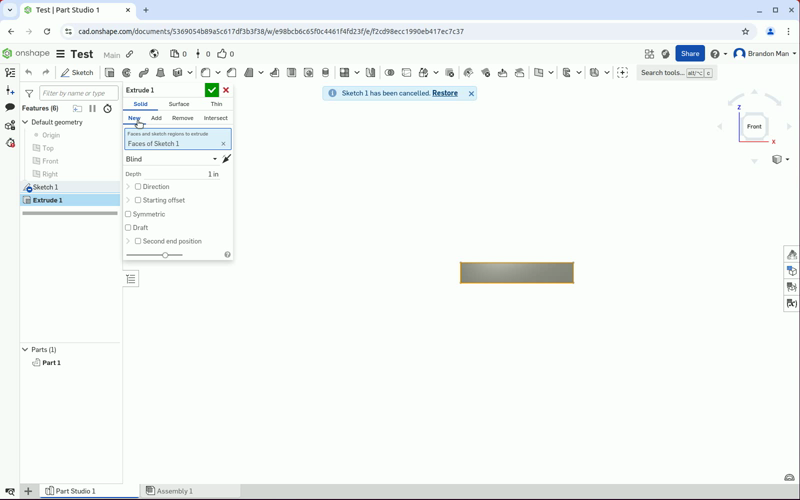
click(137, 120)
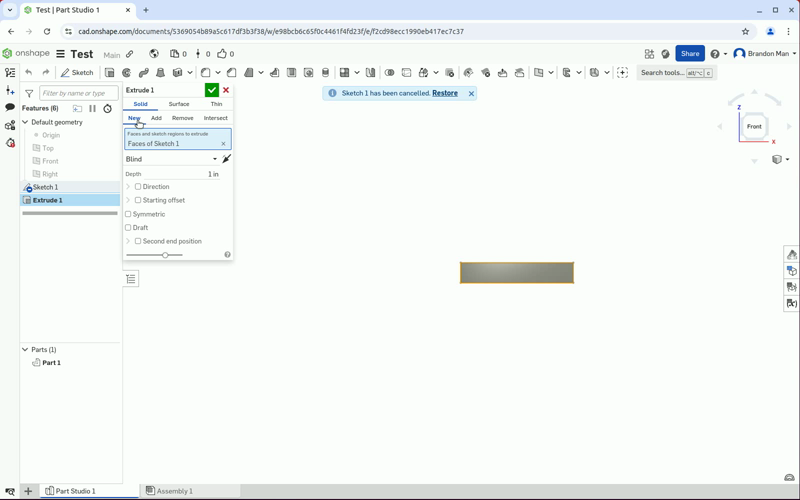
key(tab, 4)
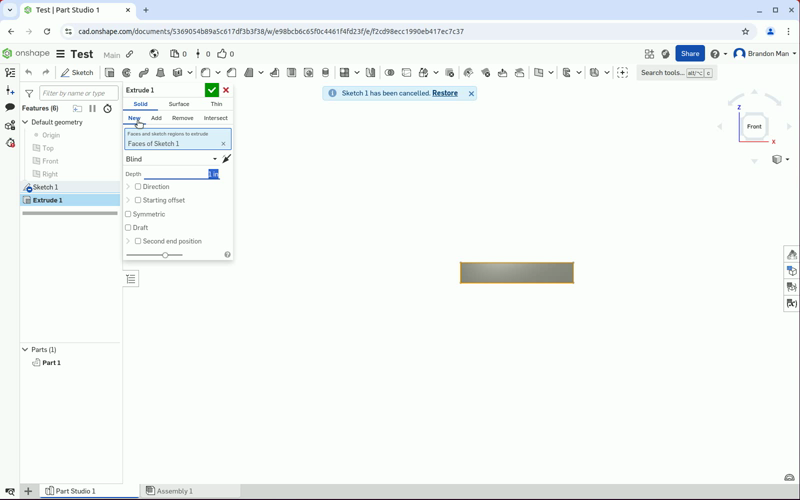
text(9.388)
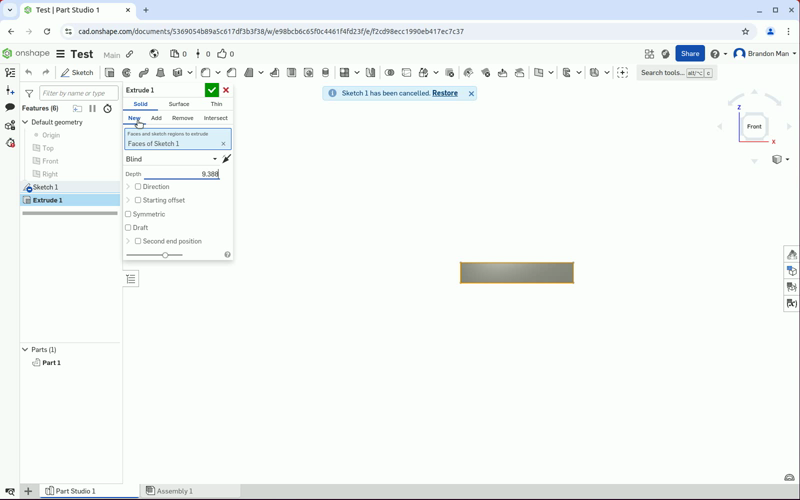
key(enter)
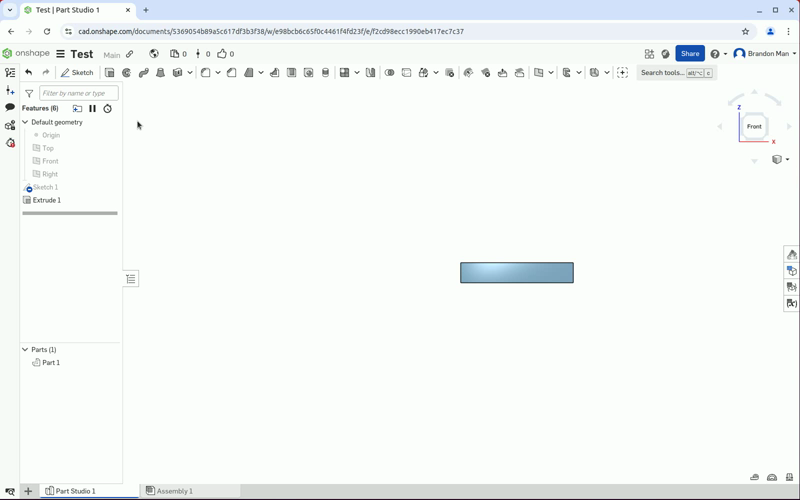
key(shift+h)
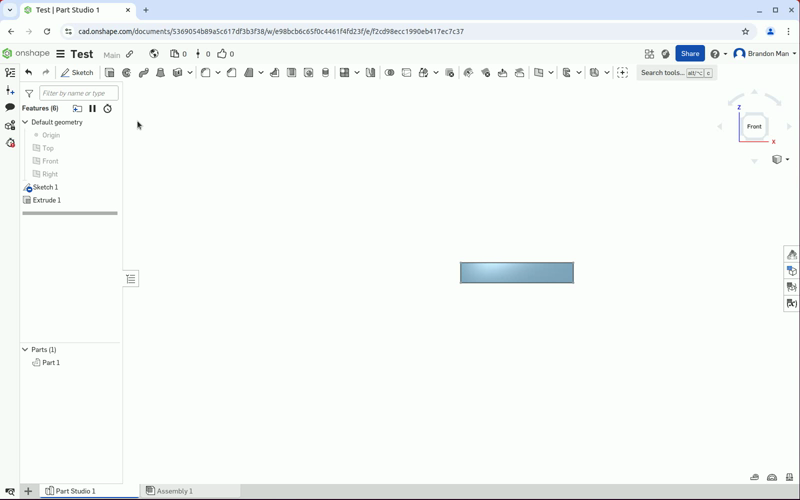
key(shift+h)
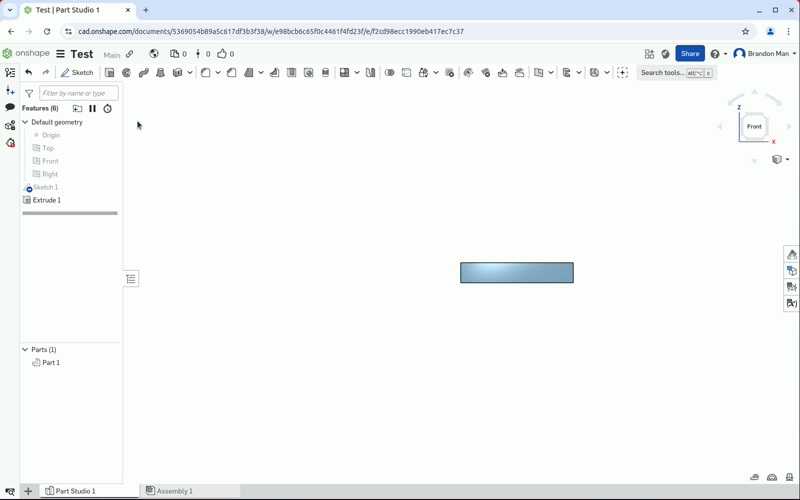
mouse_move(73, 189)
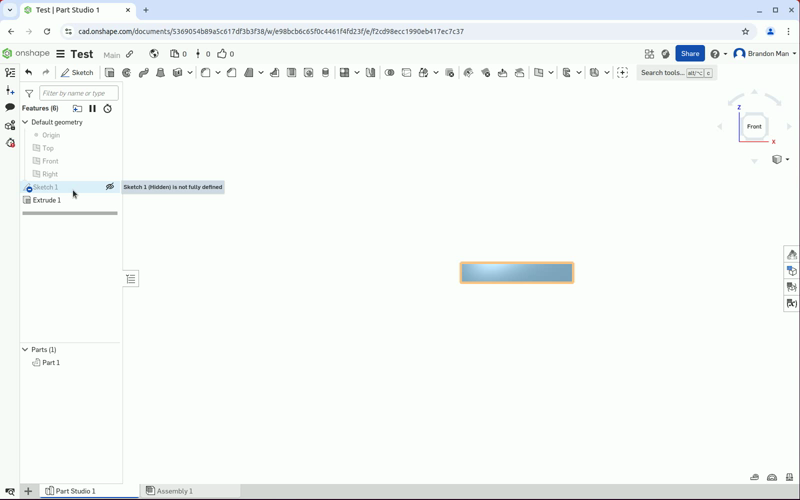
click(73, 189)
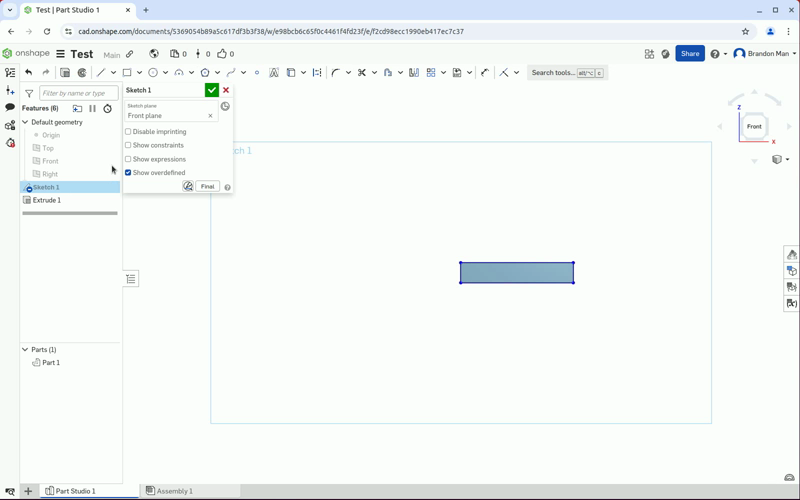
mouse_move(229, 92)
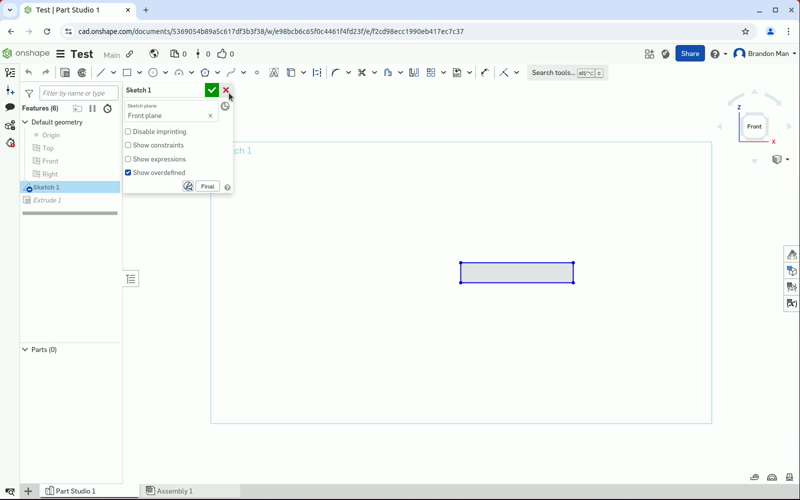
click(229, 92)
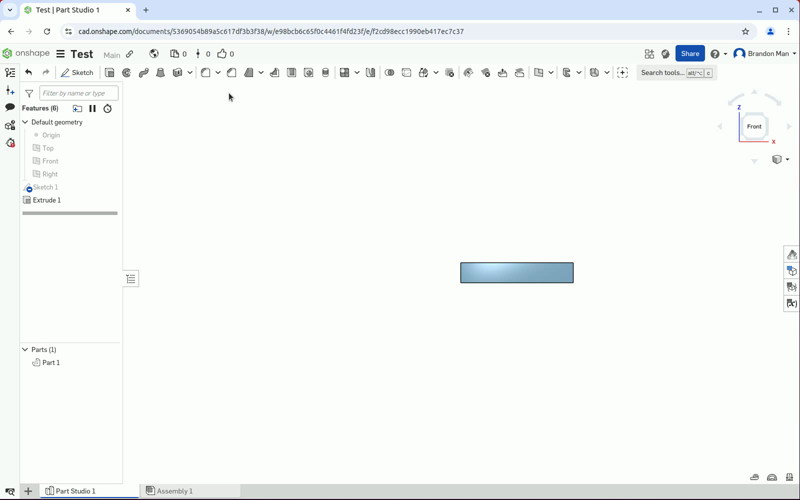
mouse_move(541, 75)
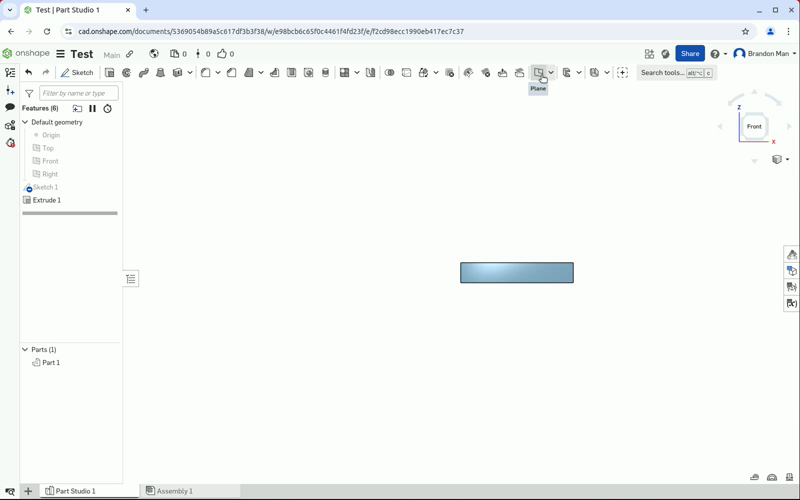
click(541, 75)
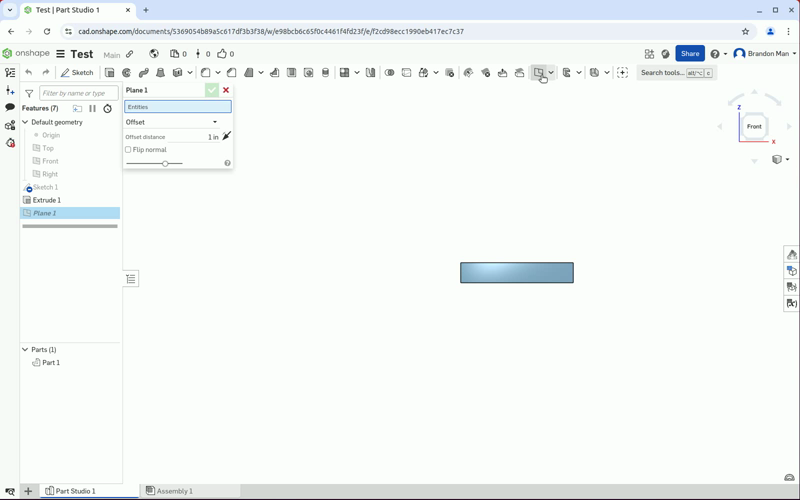
mouse_move(73, 163)
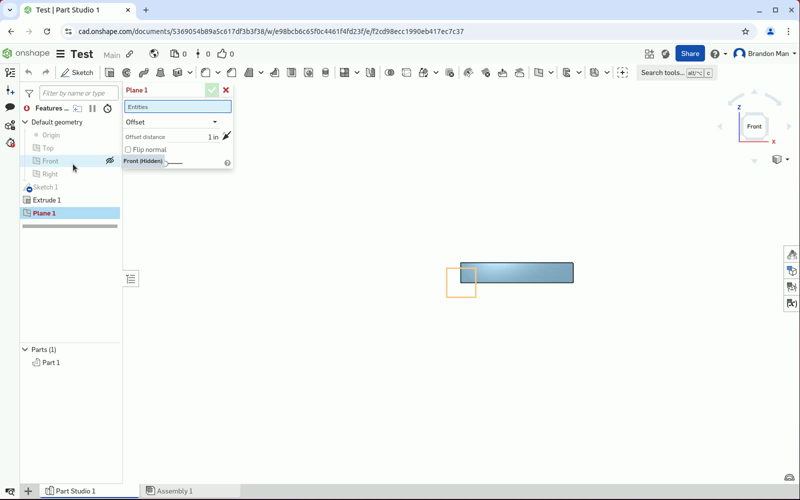
click(73, 163)
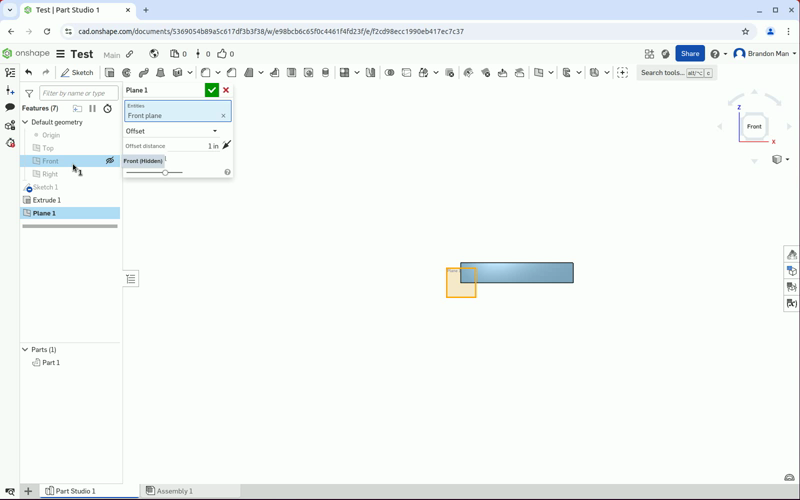
key(tab, 2)
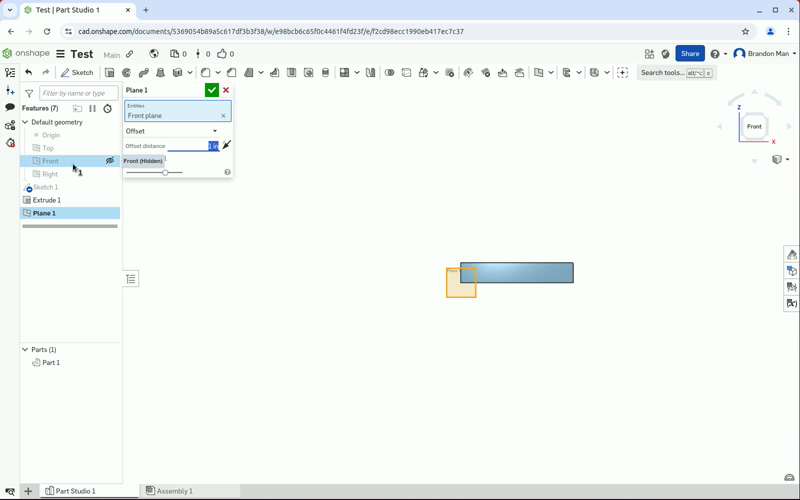
text(9.397)
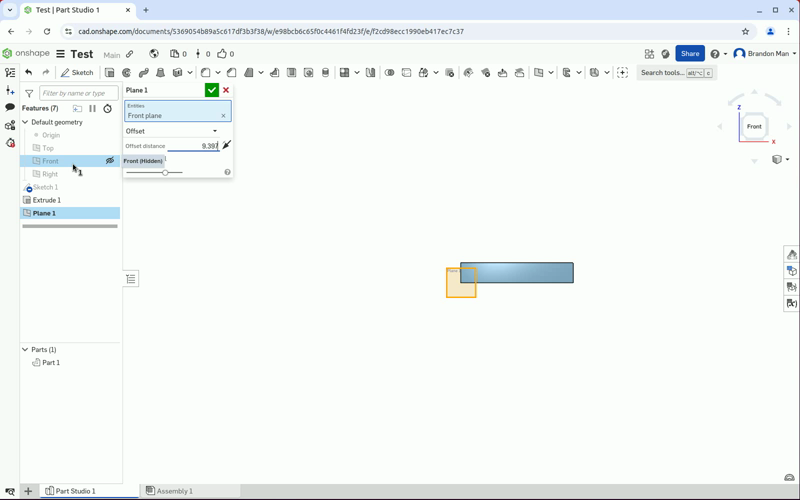
key(enter, 2)
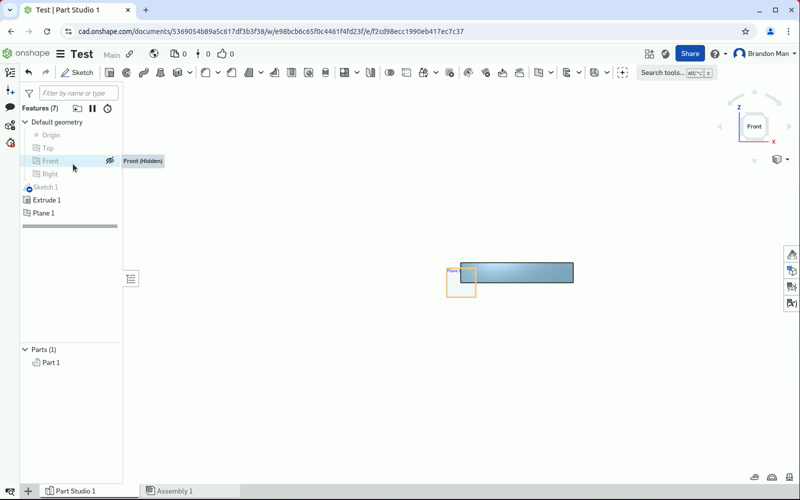
key(shift+s)
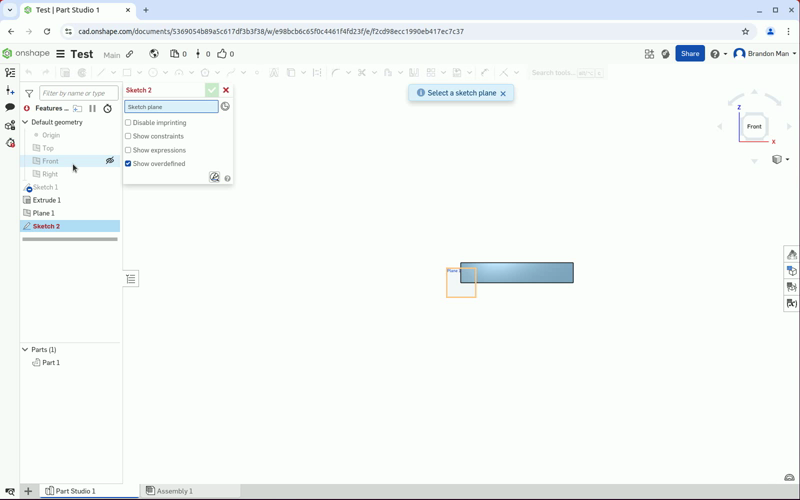
mouse_move(73, 215)
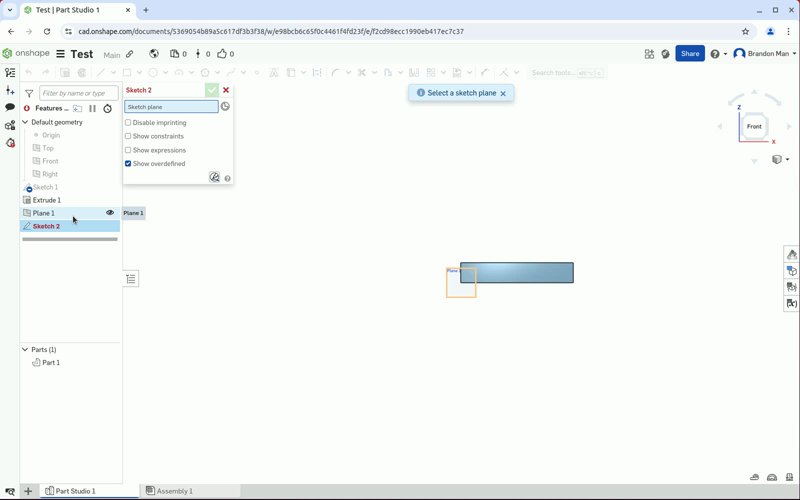
click(73, 215)
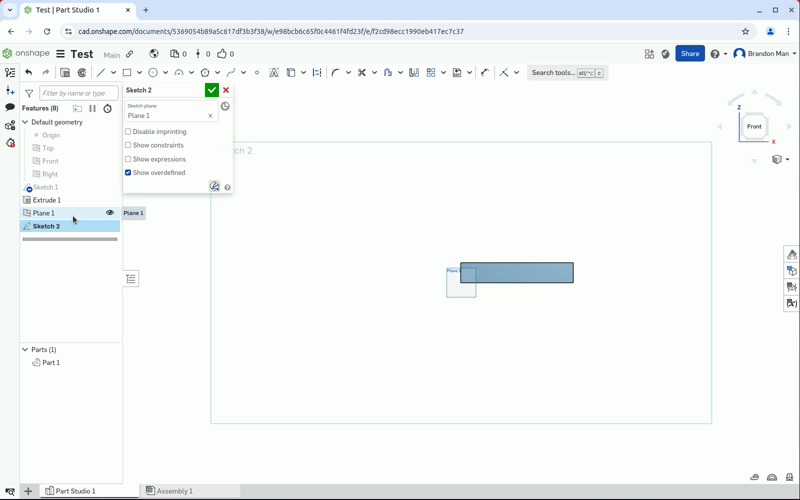
mouse_move(73, 352)
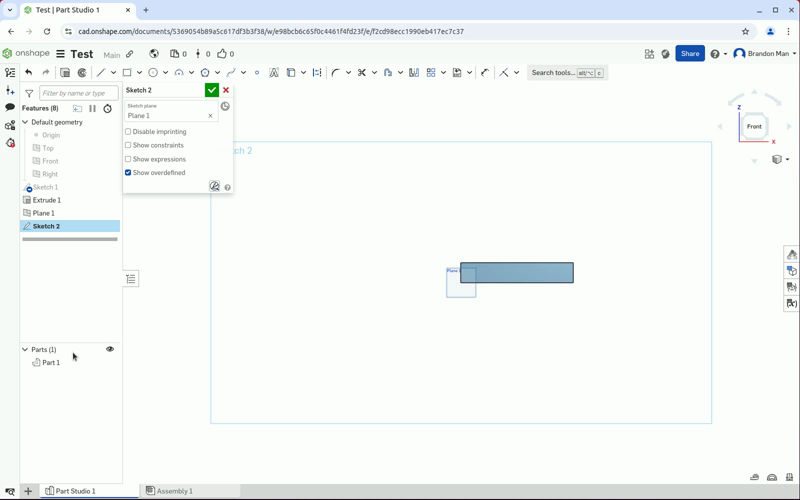
key(y)
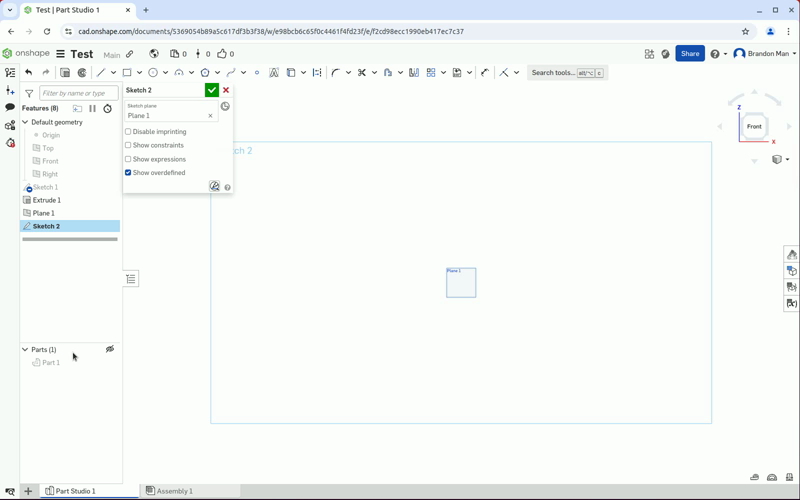
key(l)
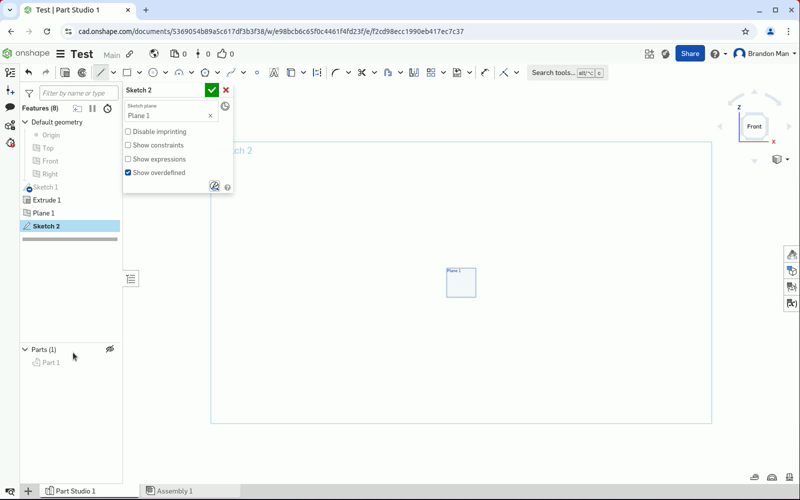
key_down(shift)
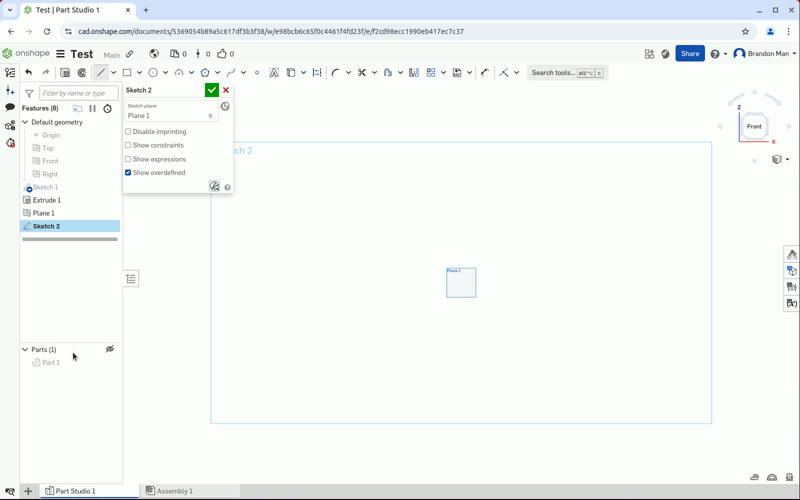
mouse_move(461, 281)
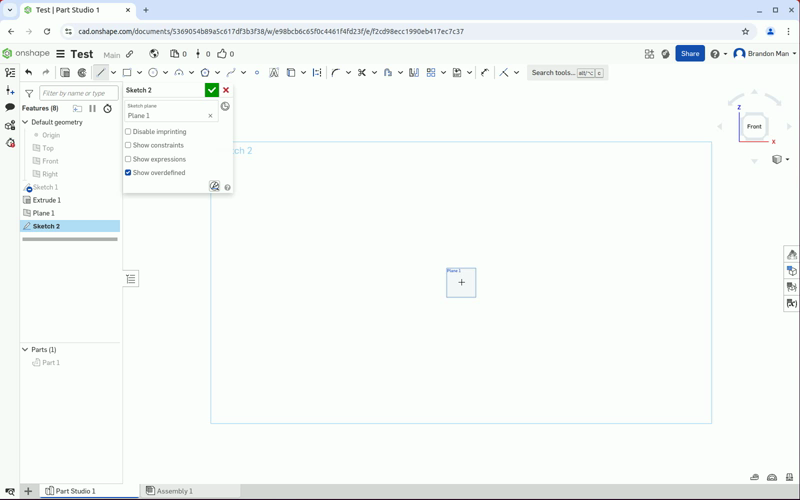
click(461, 281)
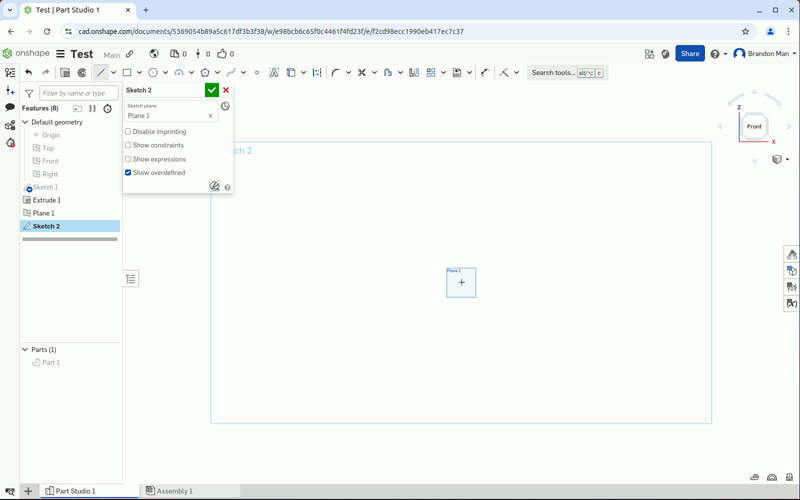
key_up(shift)
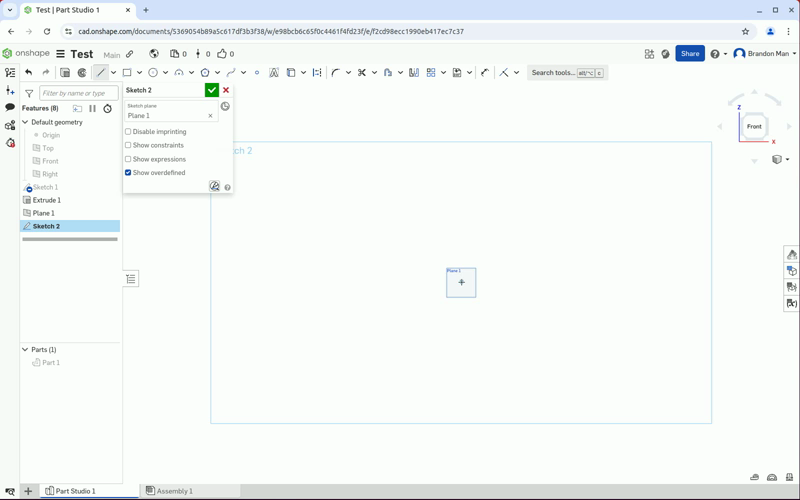
key_down(shift)
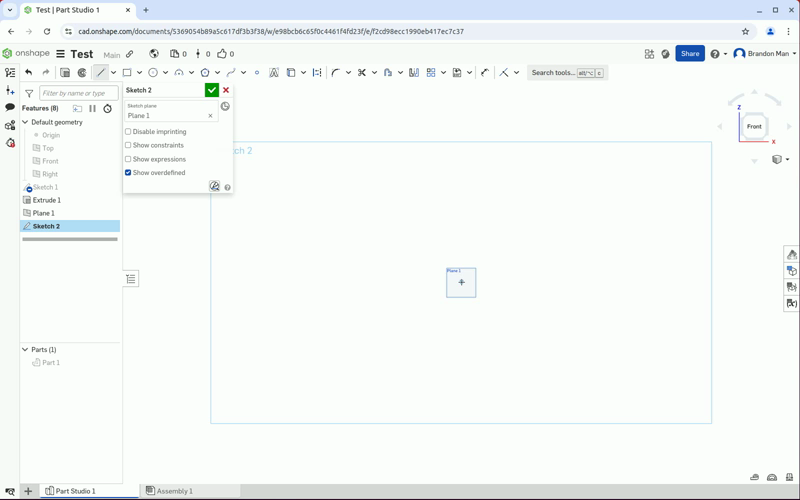
mouse_move(492, 281)
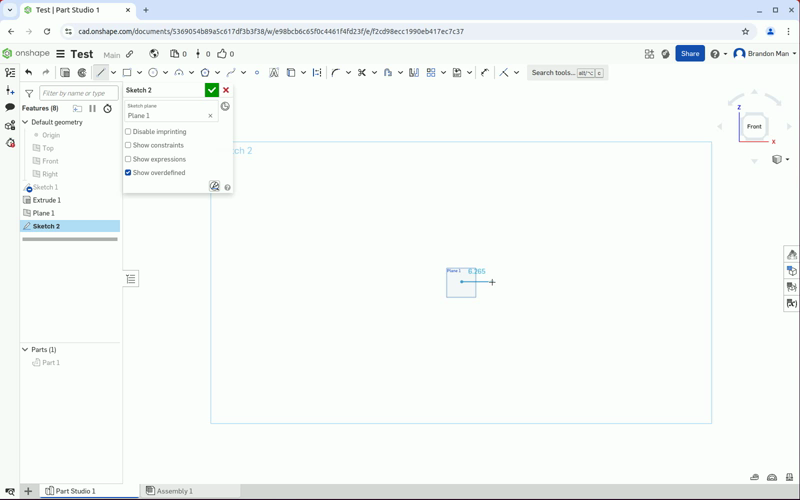
mouse_move(488, 281)
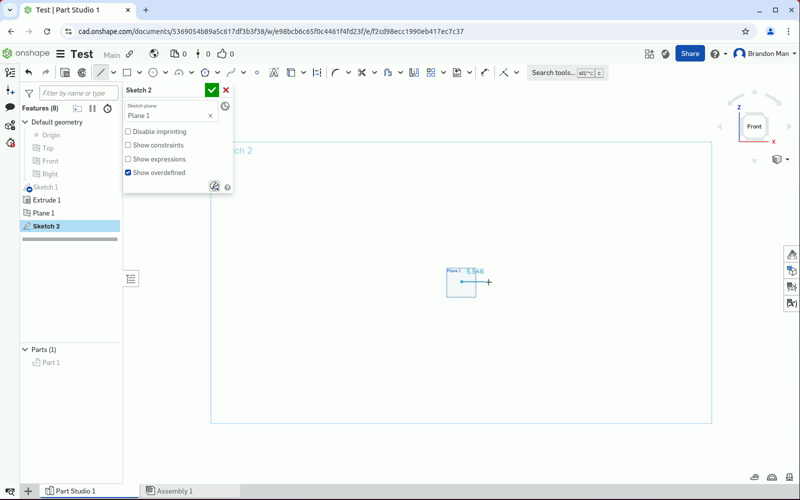
click(488, 281)
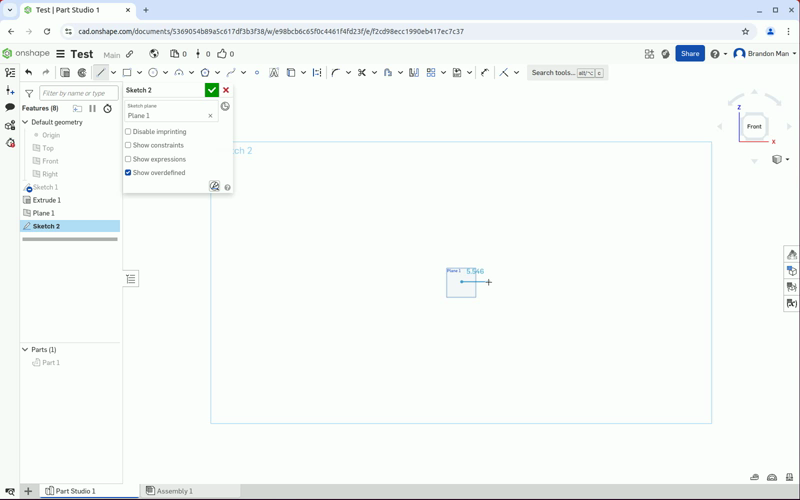
key_up(shift)
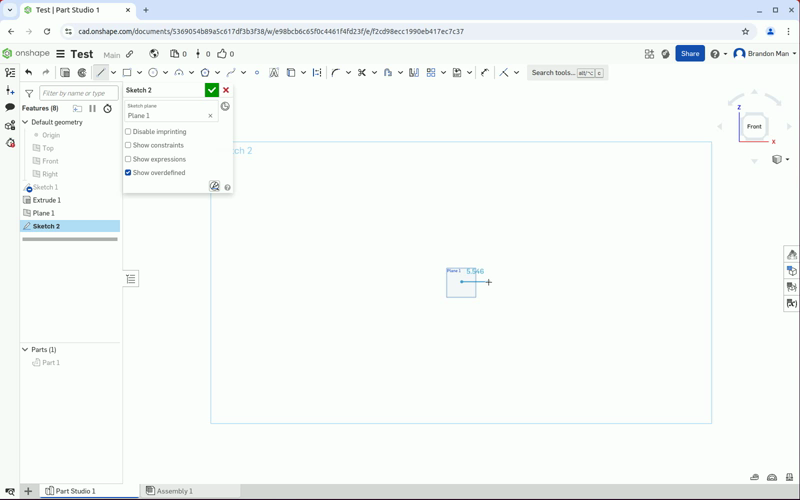
key_down(shift)
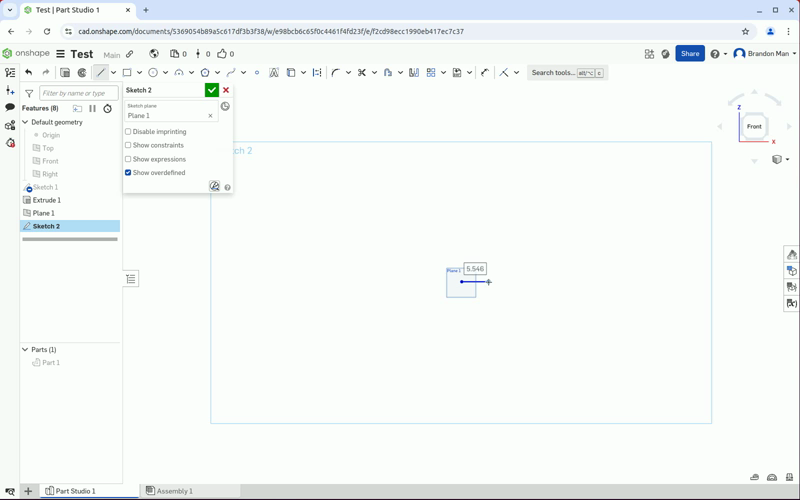
mouse_move(518, 281)
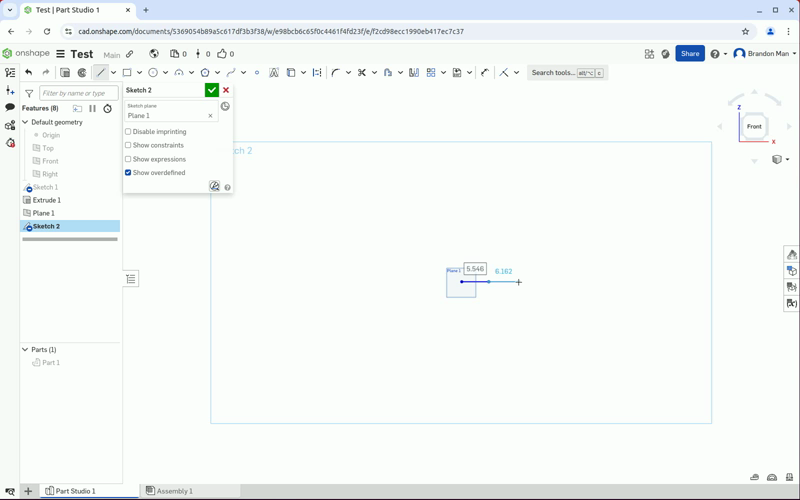
mouse_move(488, 264)
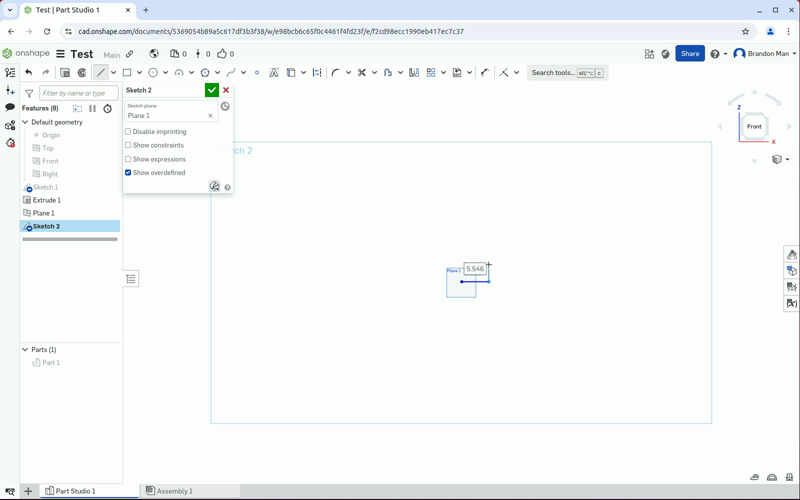
click(488, 264)
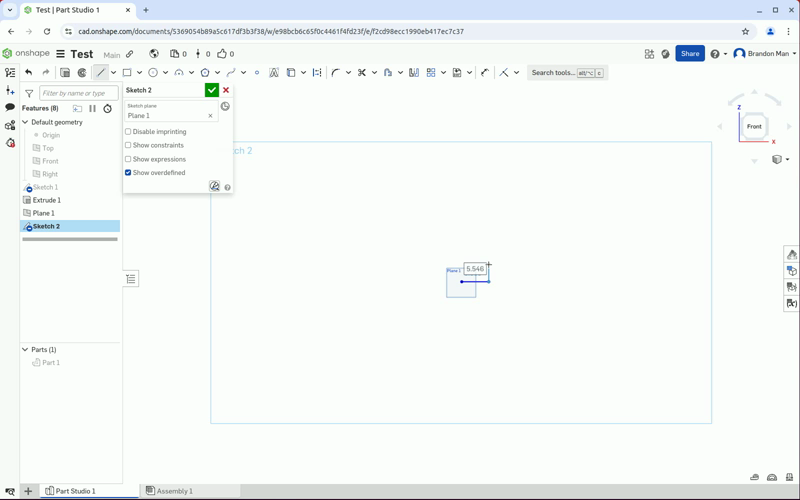
key_up(shift)
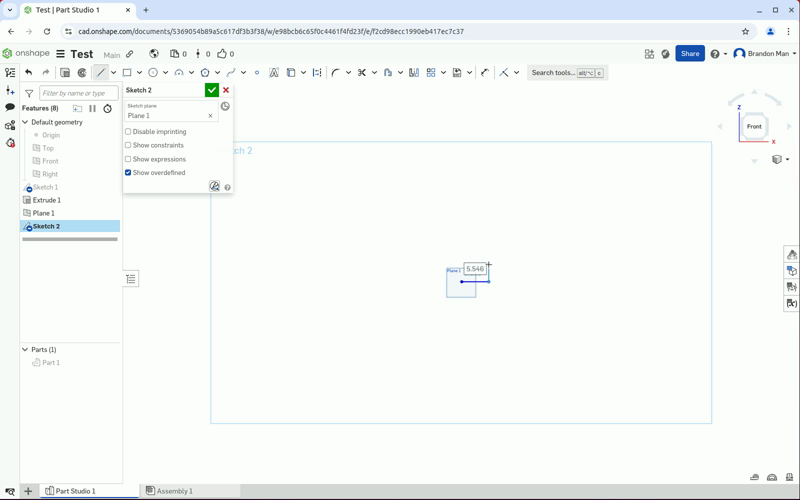
key_down(shift)
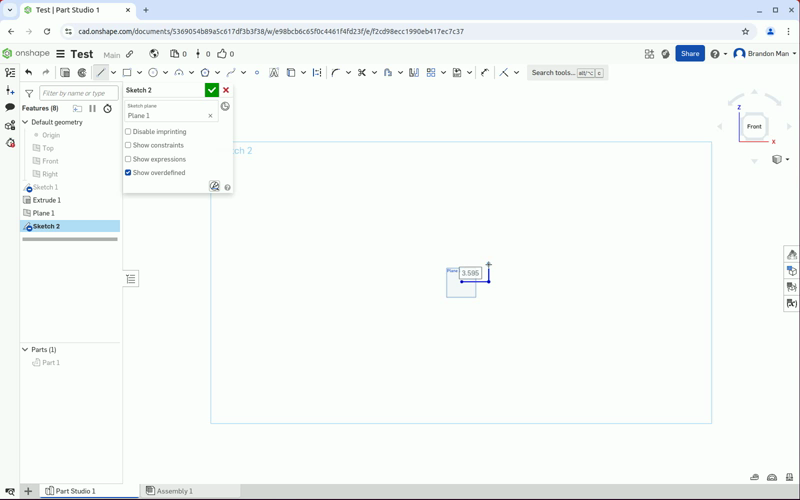
mouse_move(518, 264)
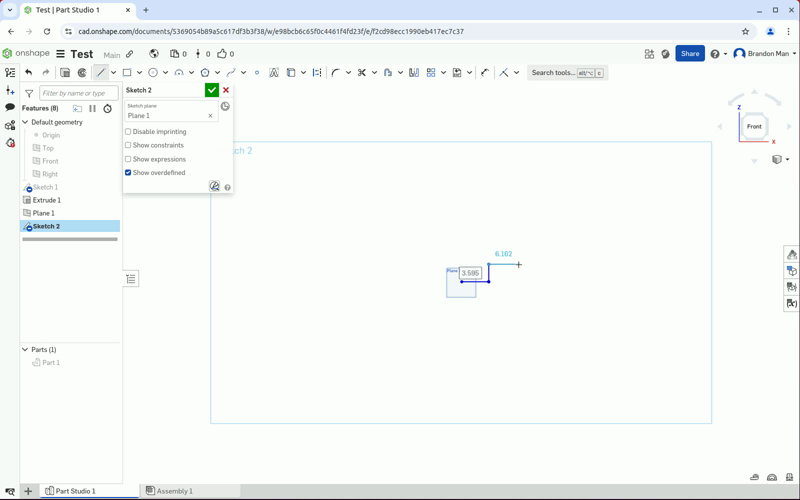
mouse_move(461, 264)
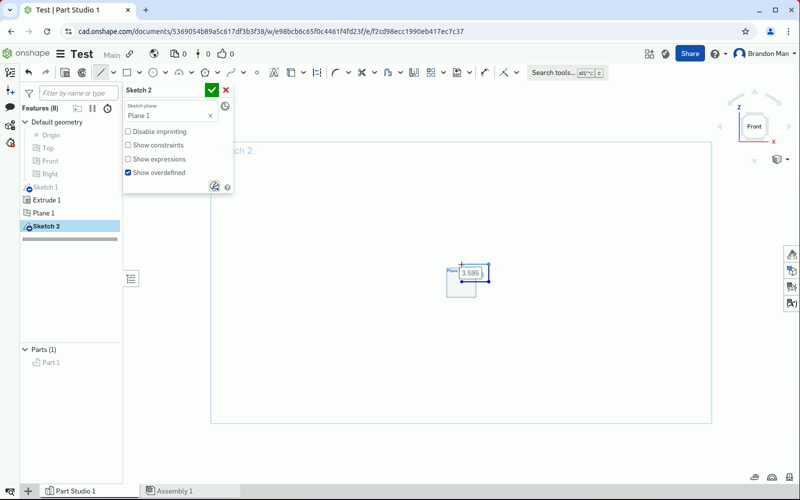
click(461, 264)
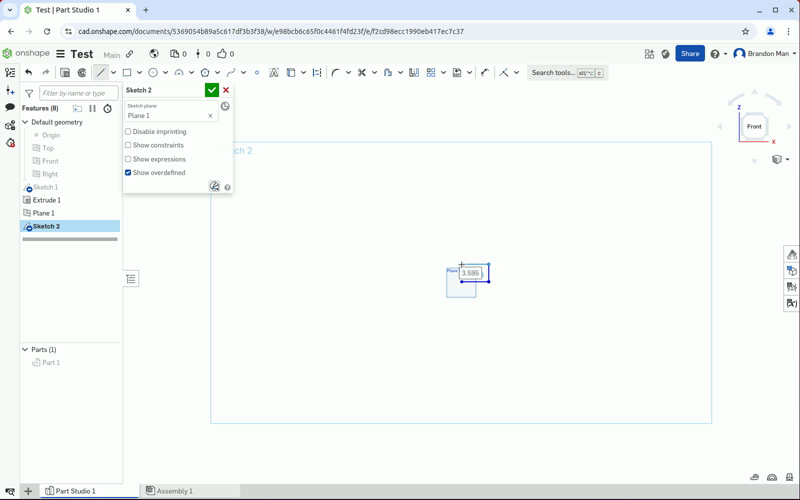
key_up(shift)
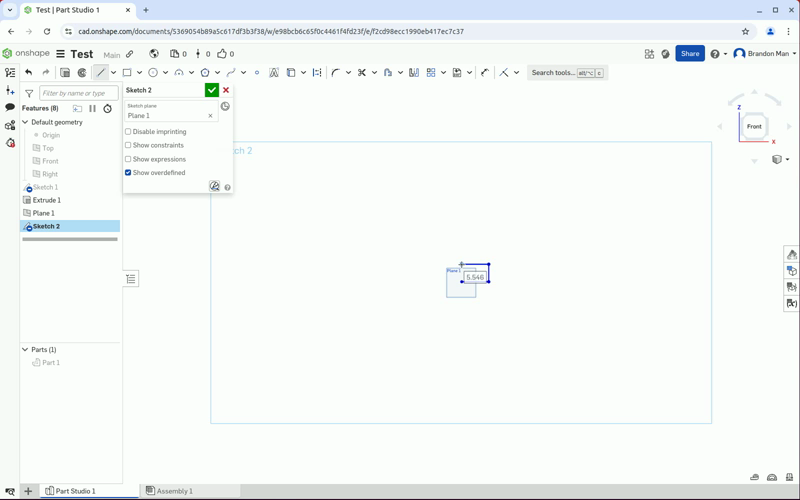
mouse_move(492, 264)
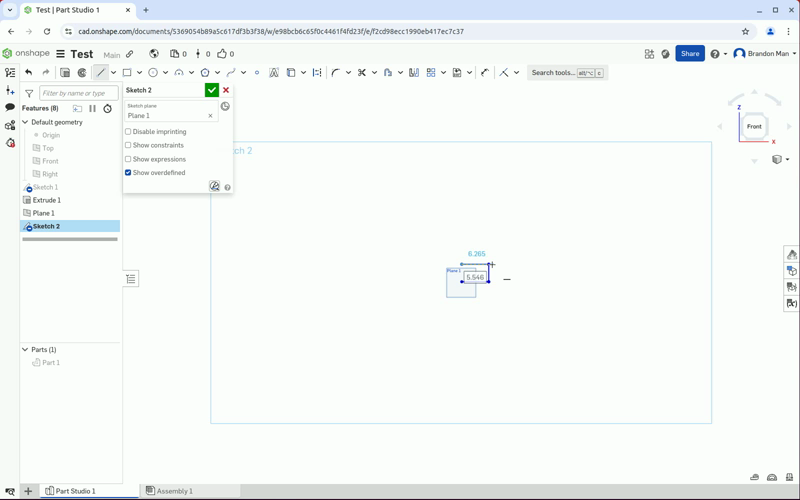
key_down(shift)
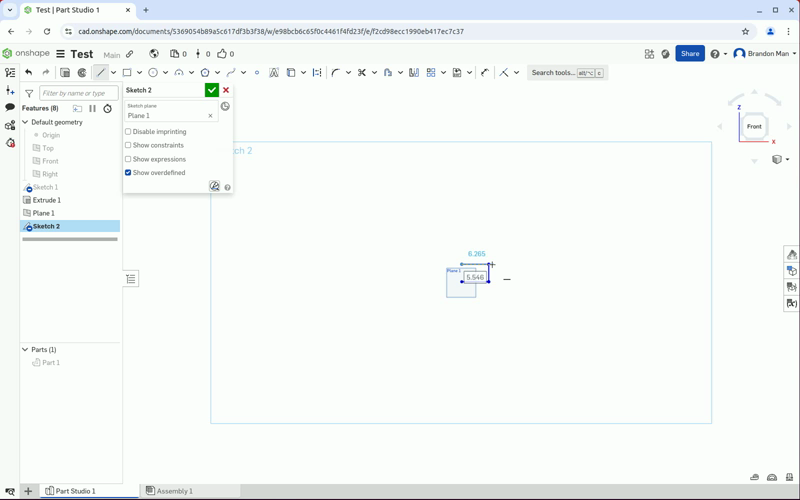
mouse_move(461, 281)
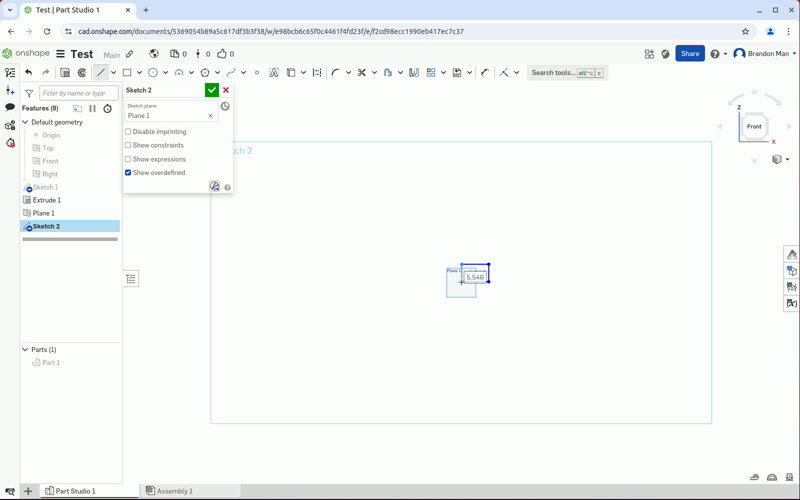
key_up(shift)
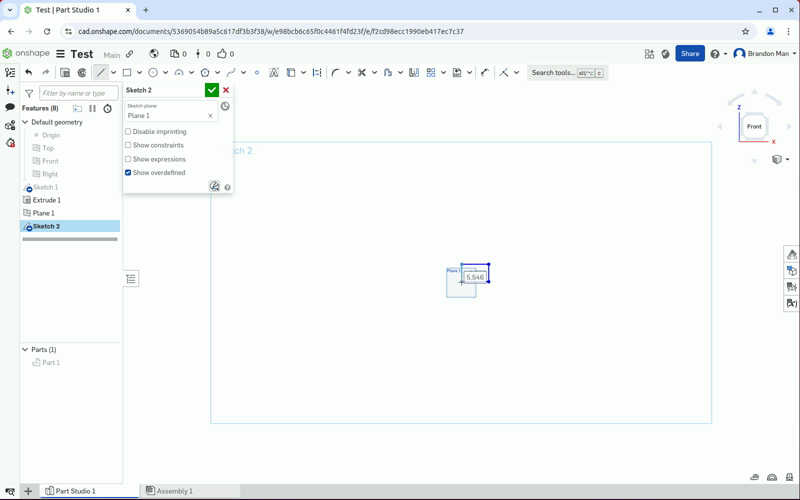
click(461, 281)
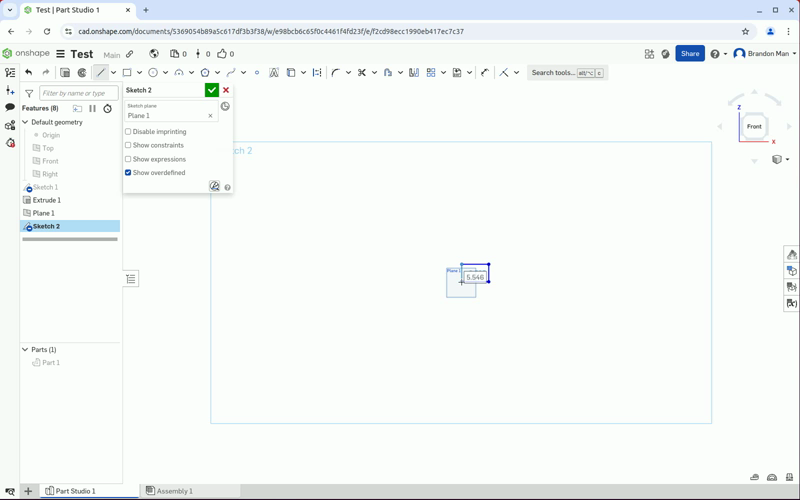
key(esc)
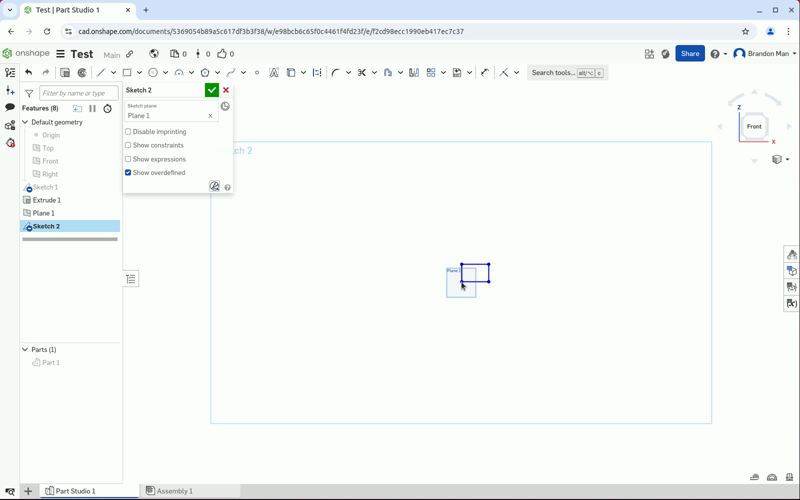
mouse_move(485, 276)
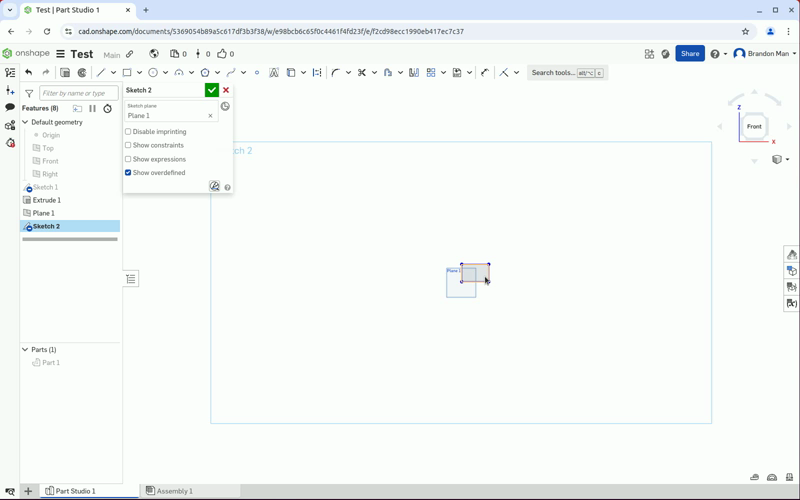
scroll(6)
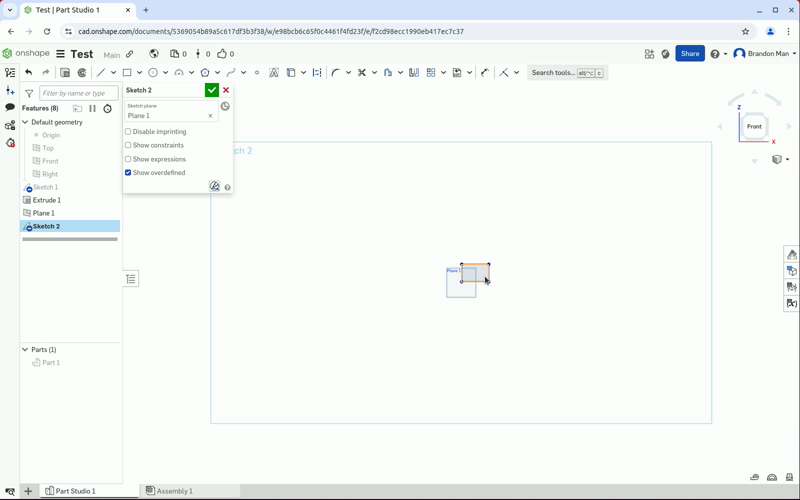
scroll(6)
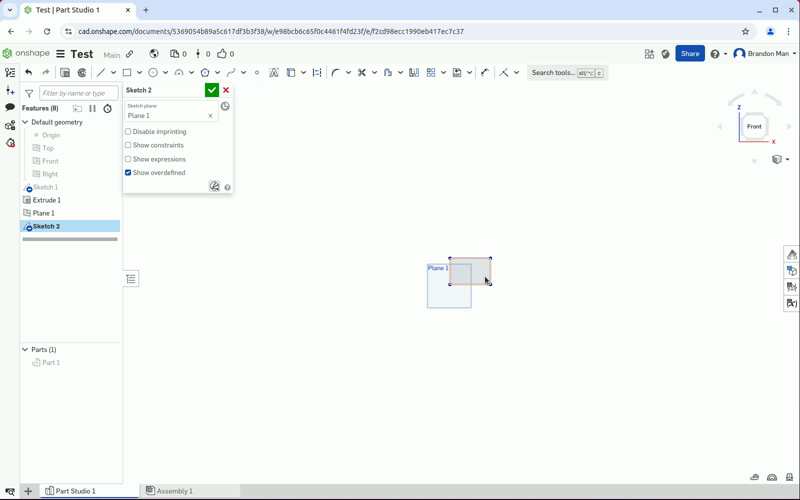
scroll(6)
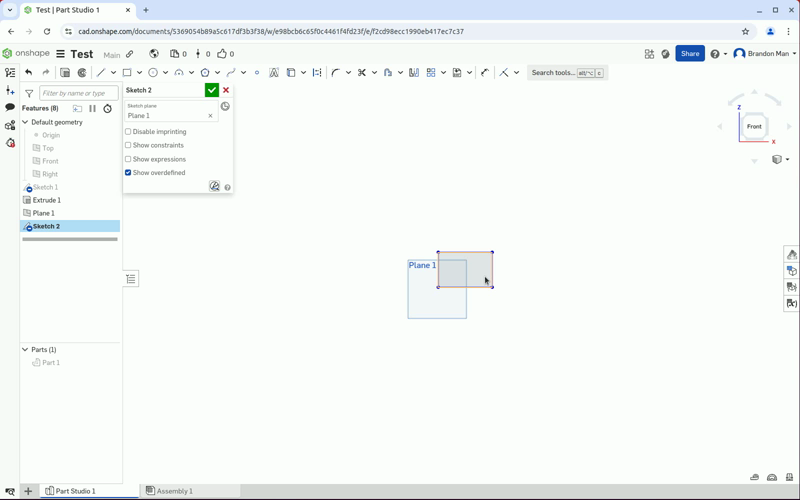
scroll(6)
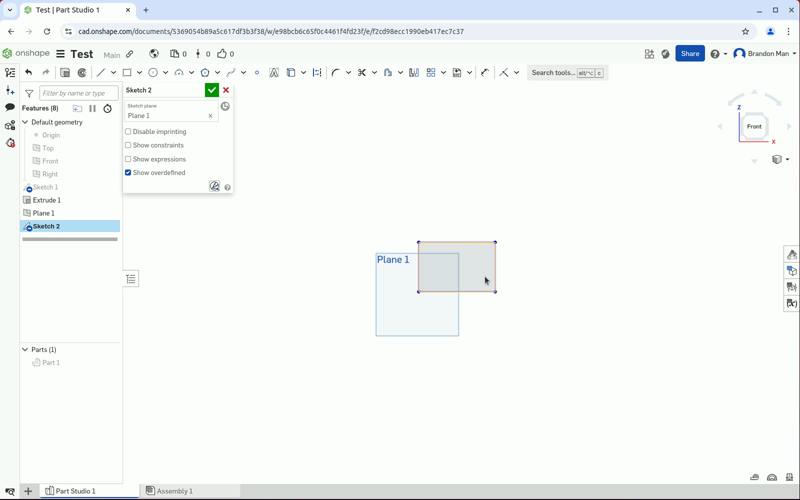
scroll(6)
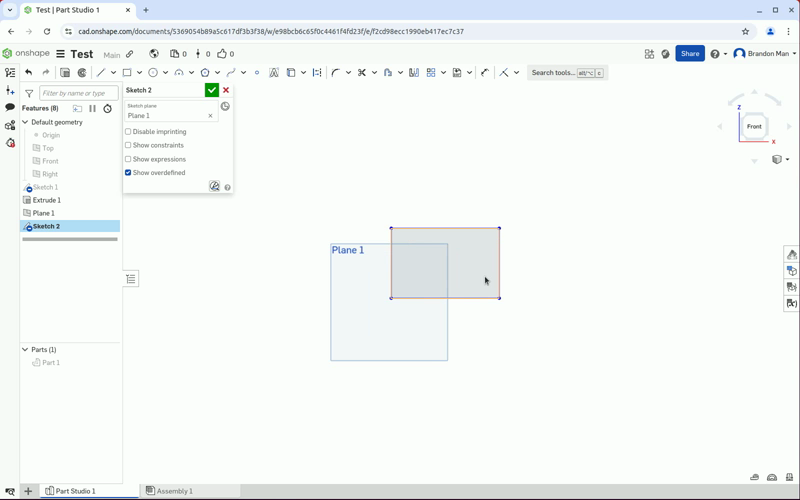
scroll(6)
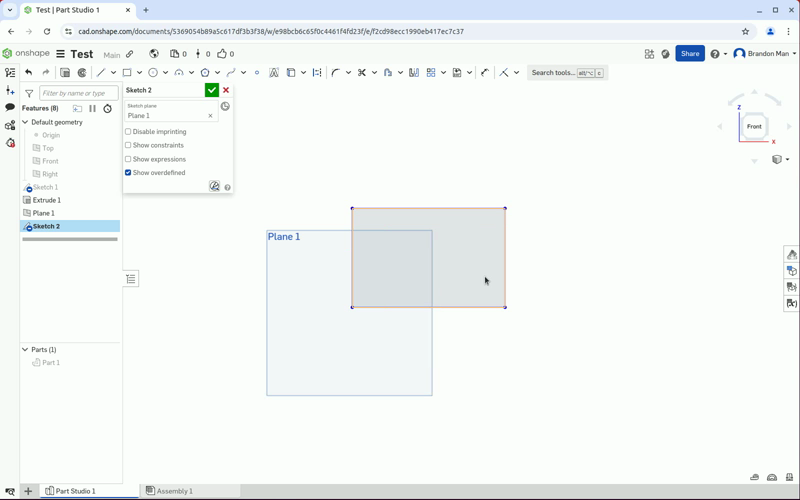
scroll(6)
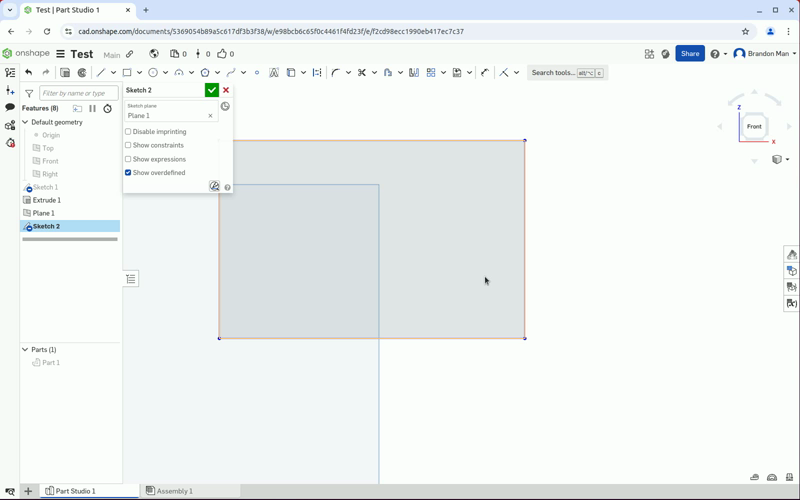
click(485, 276)
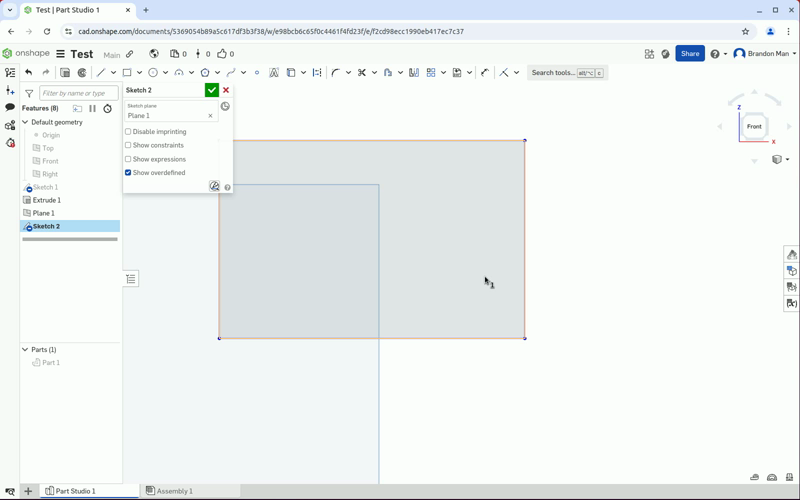
scroll(-6)
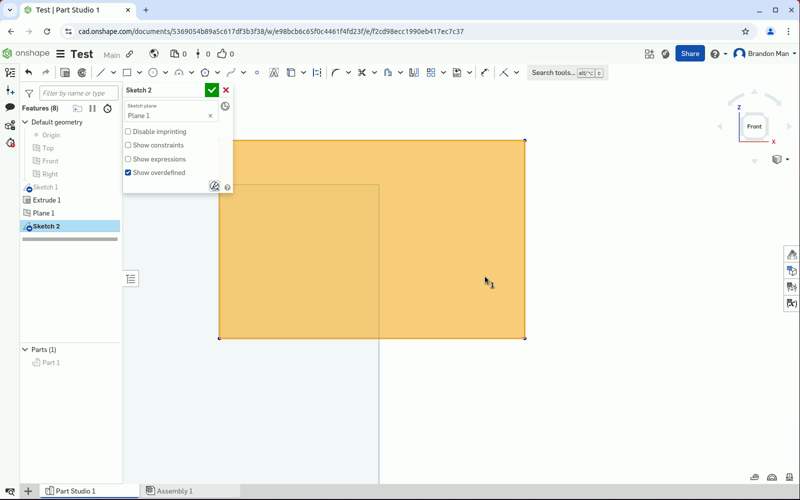
scroll(-6)
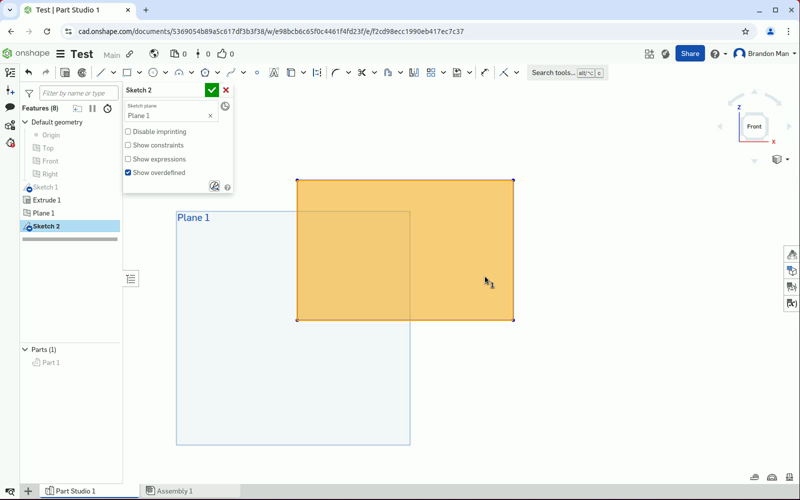
scroll(-6)
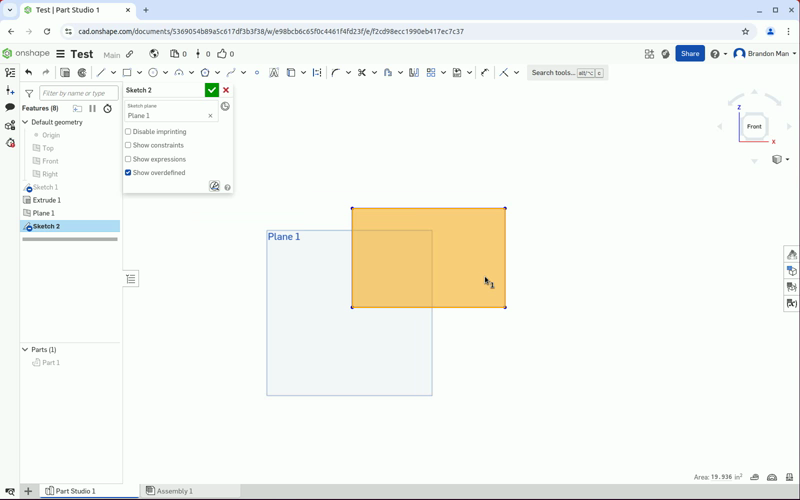
scroll(-6)
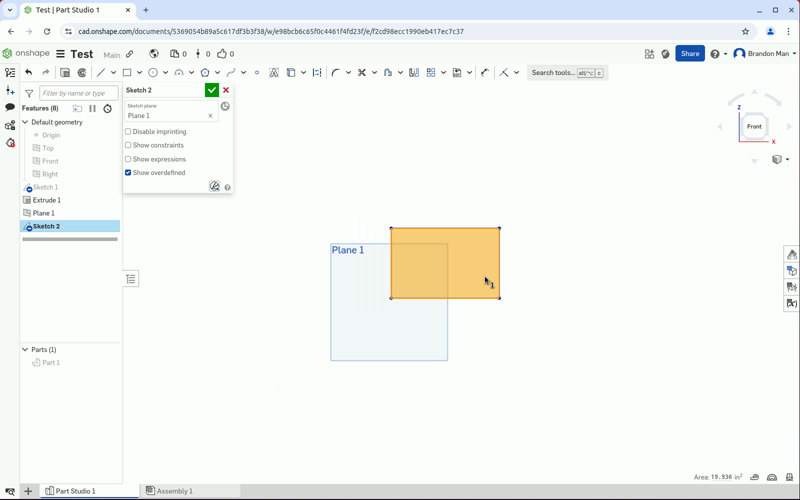
scroll(-6)
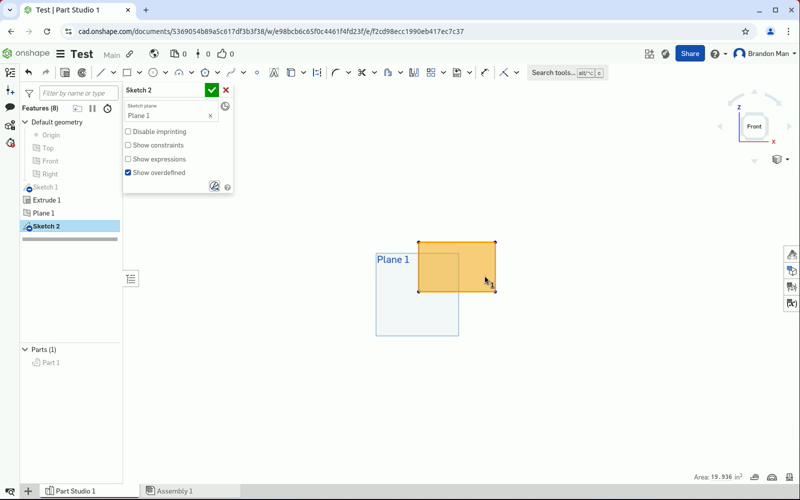
scroll(-6)
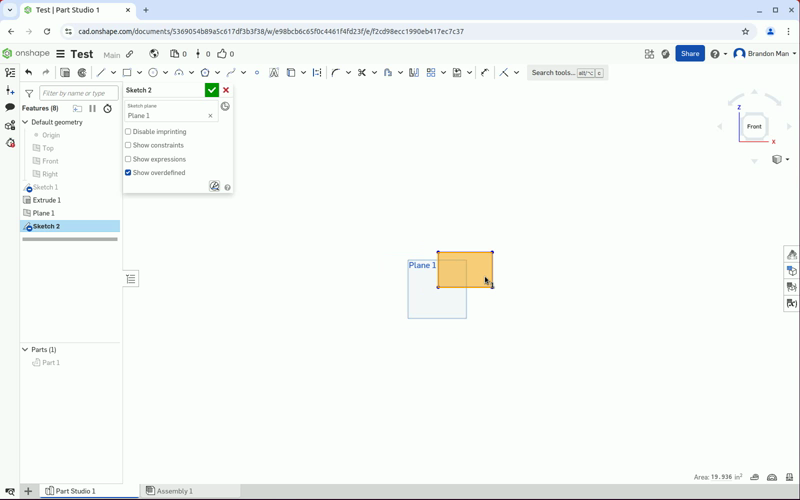
scroll(-6)
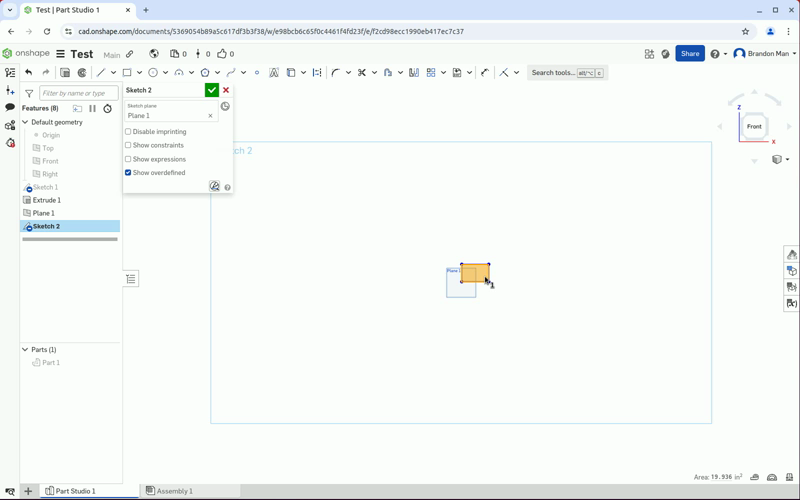
mouse_move(73, 352)
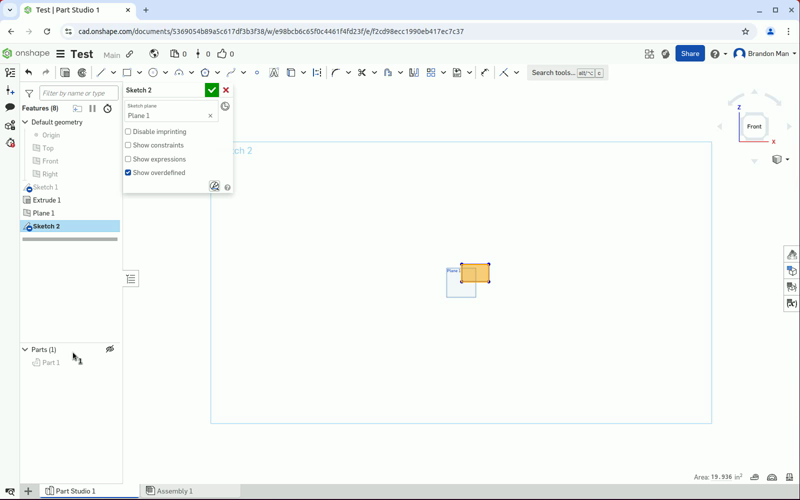
key(shift+y)
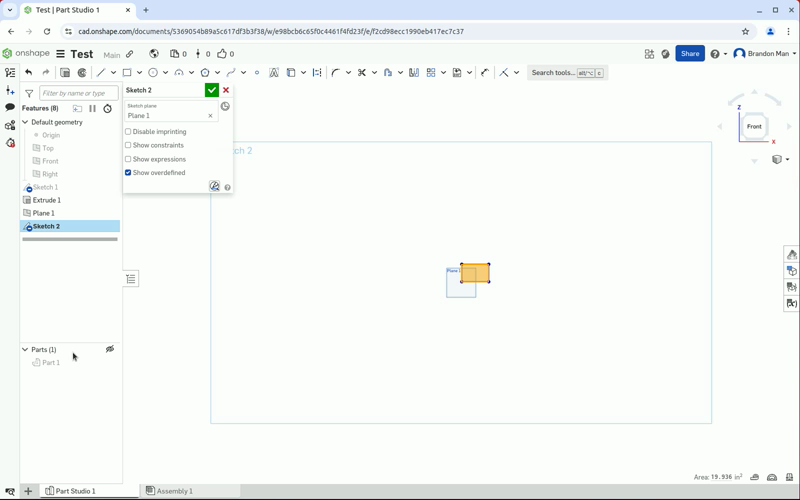
key(shift+e)
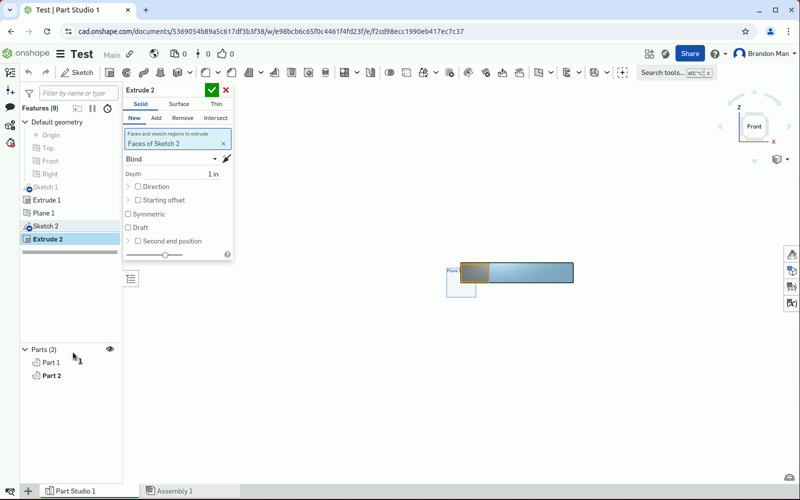
mouse_move(143, 106)
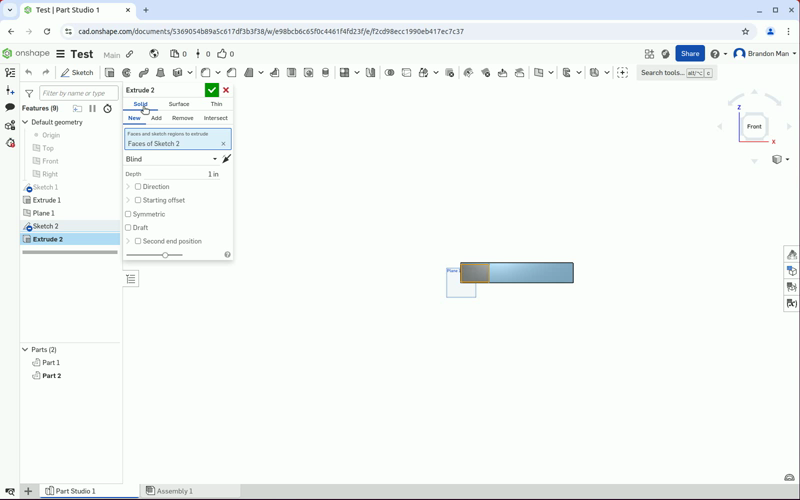
click(143, 106)
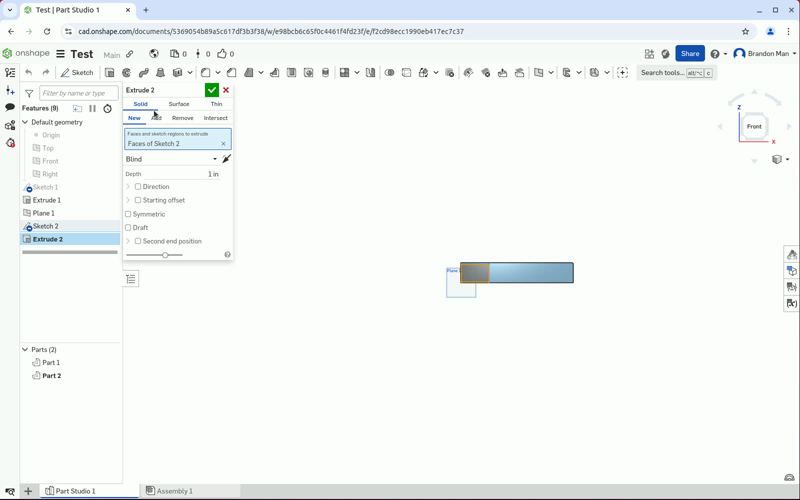
mouse_move(186, 120)
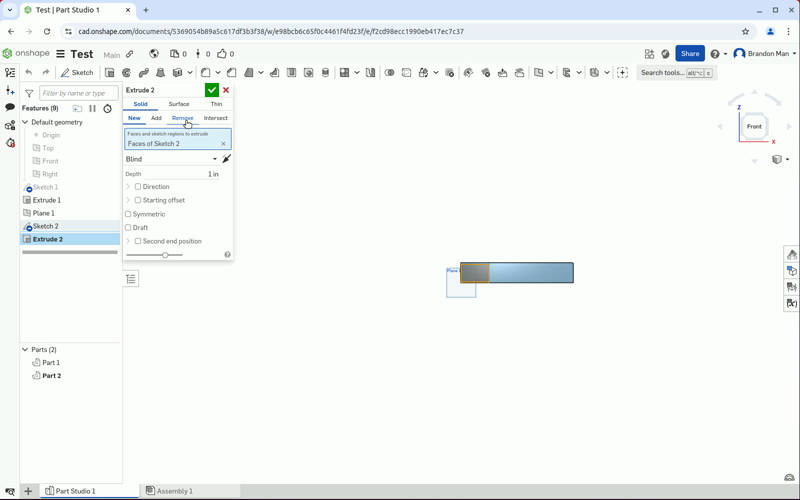
click(186, 120)
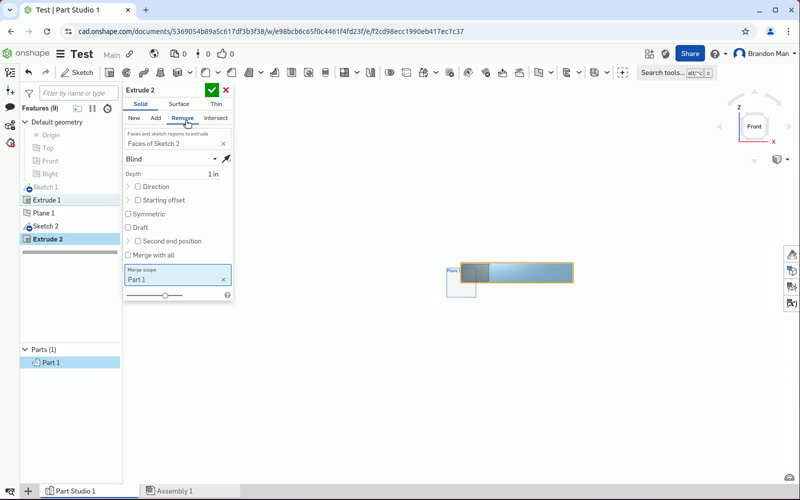
key(tab, 4)
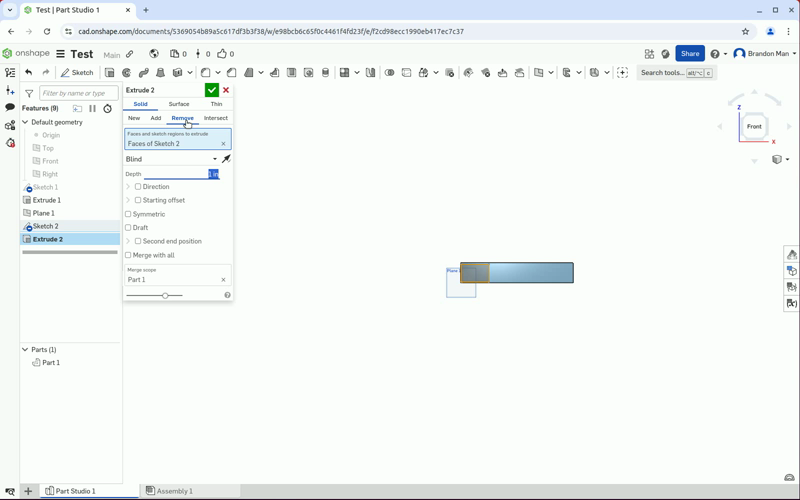
text(9.147)
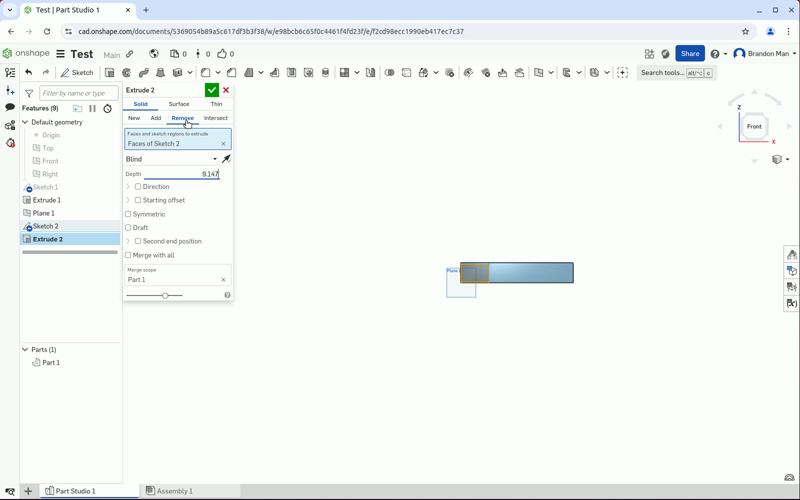
key(tab, 6)
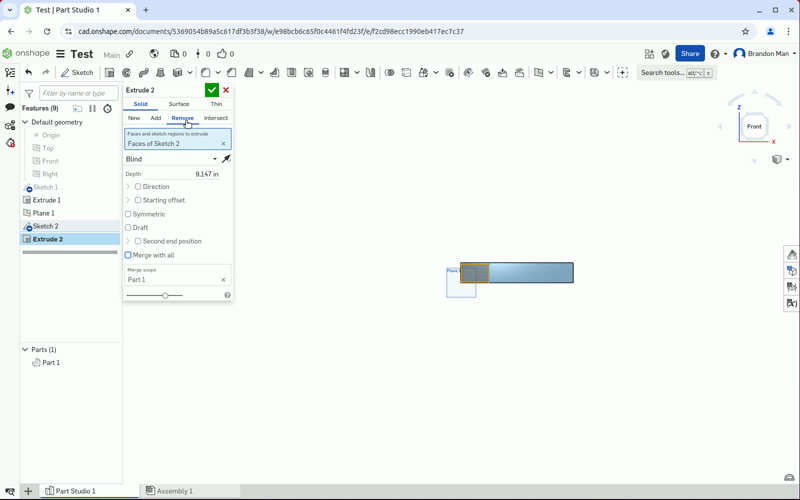
key(space)
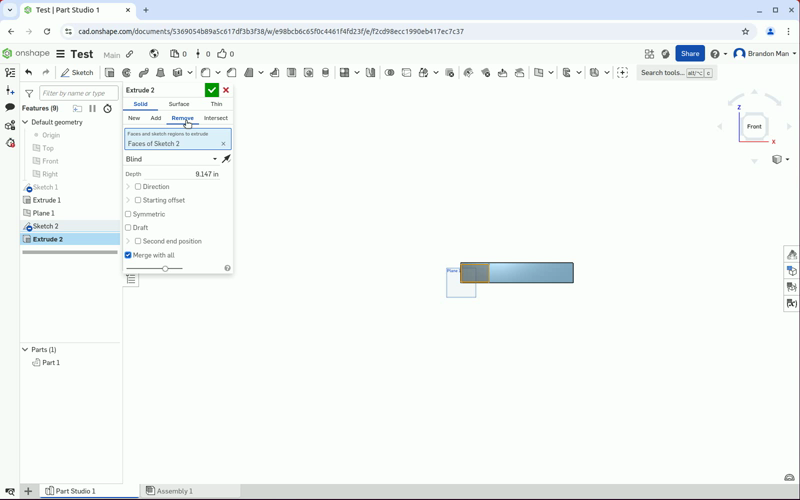
key(enter)
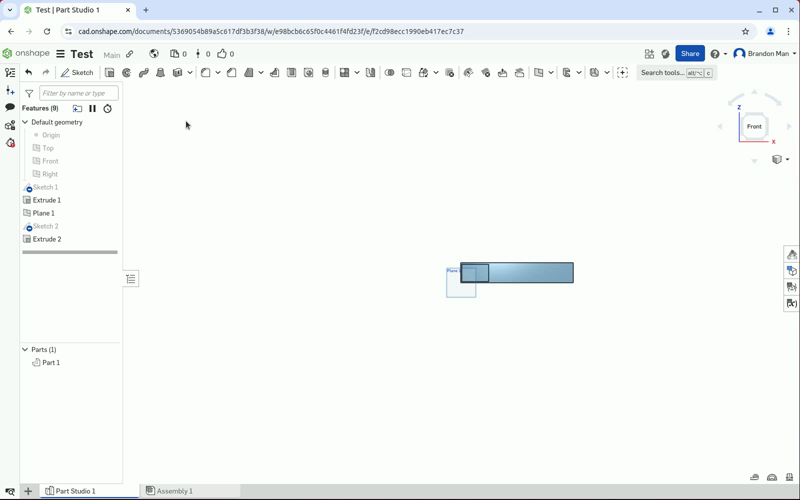
key(shift+h)
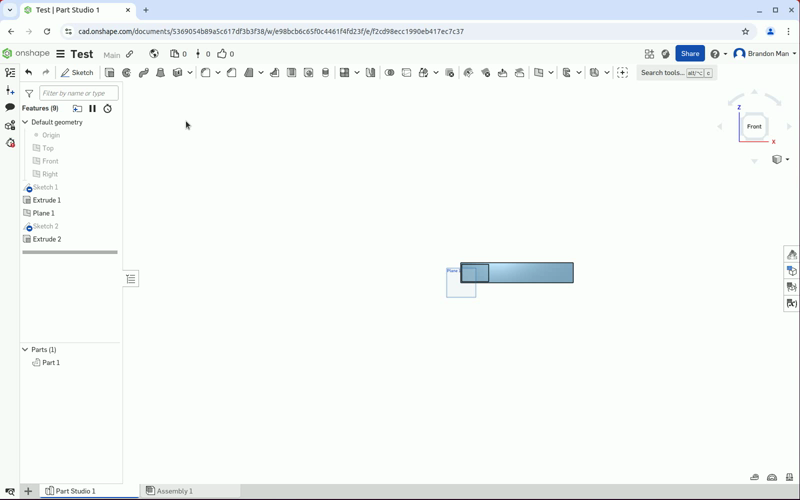
key(shift+h)
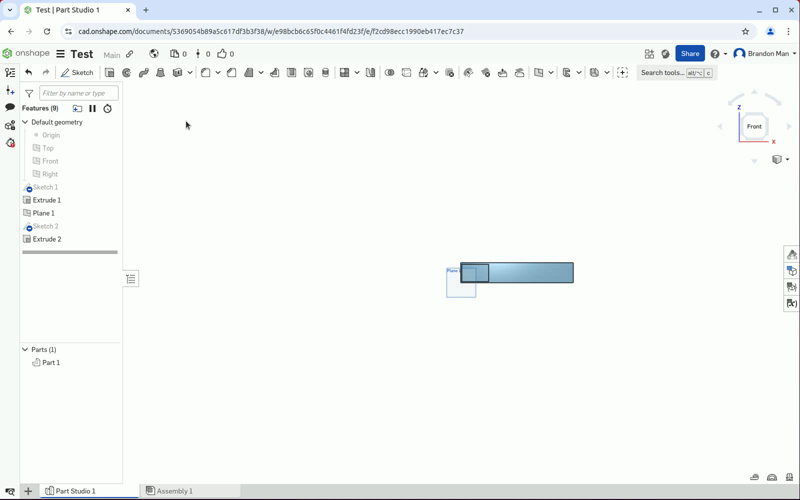
mouse_move(73, 189)
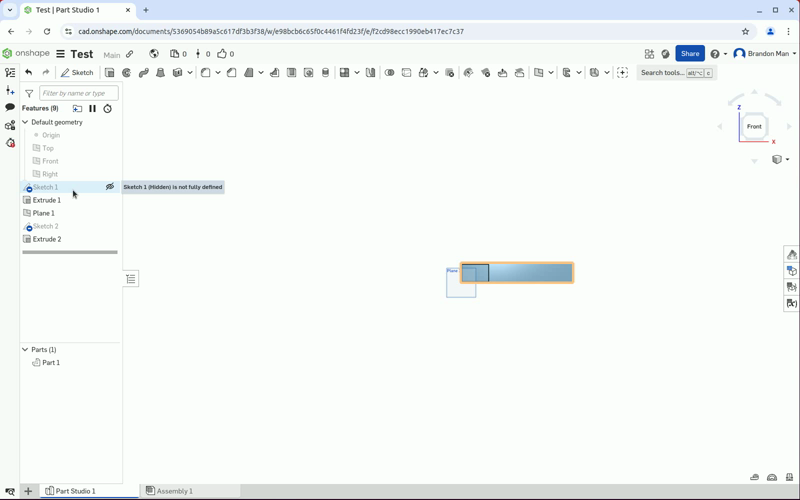
click(73, 189)
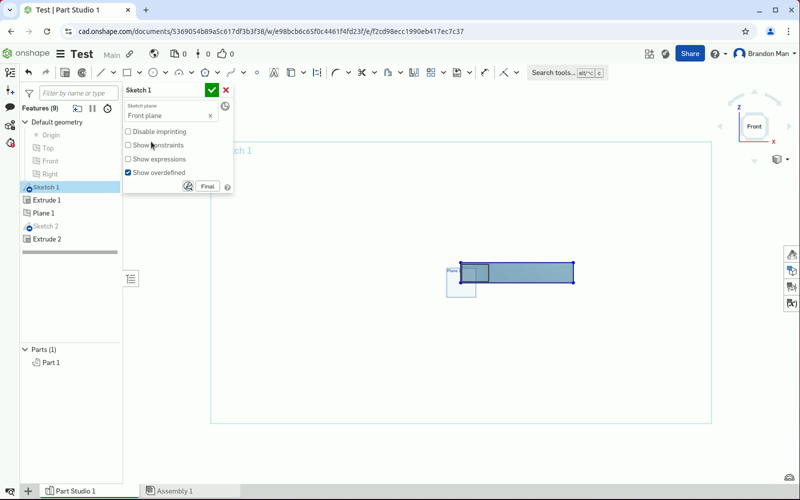
mouse_move(229, 92)
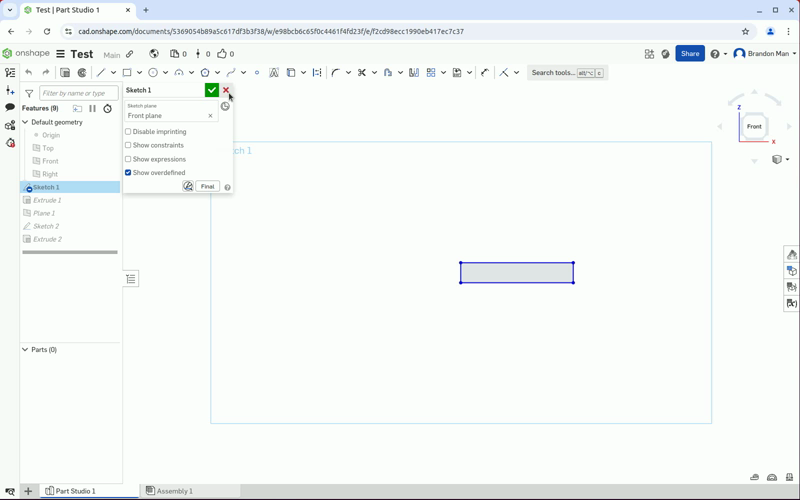
click(229, 92)
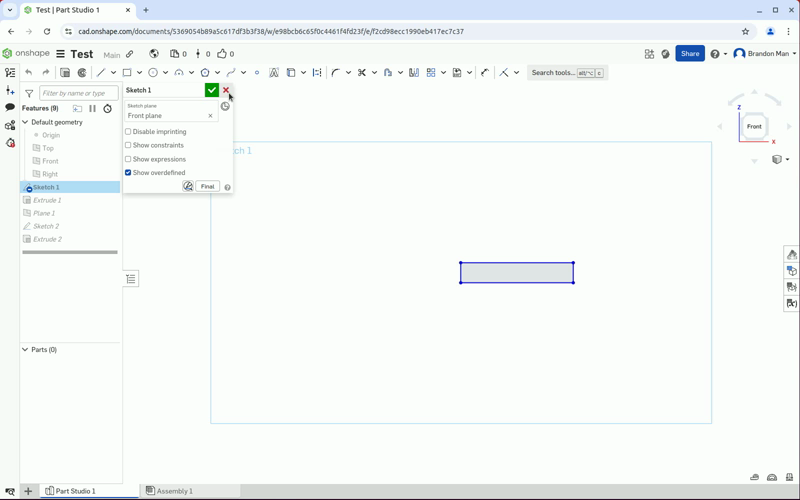
key(shift+s)
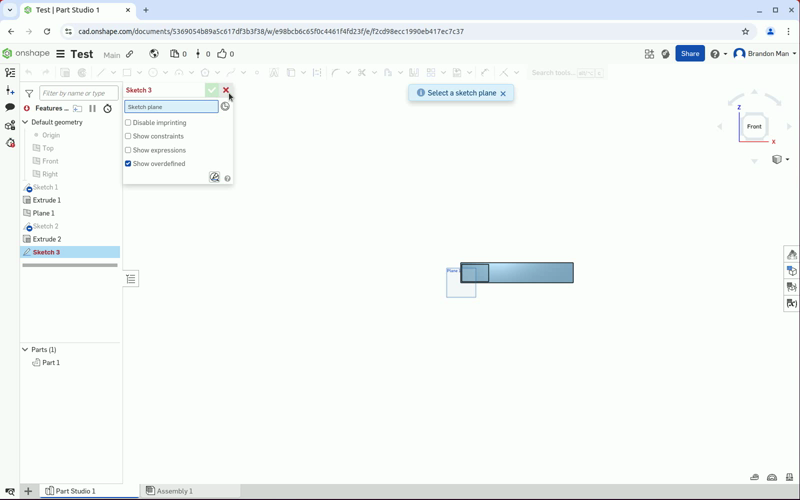
mouse_move(73, 215)
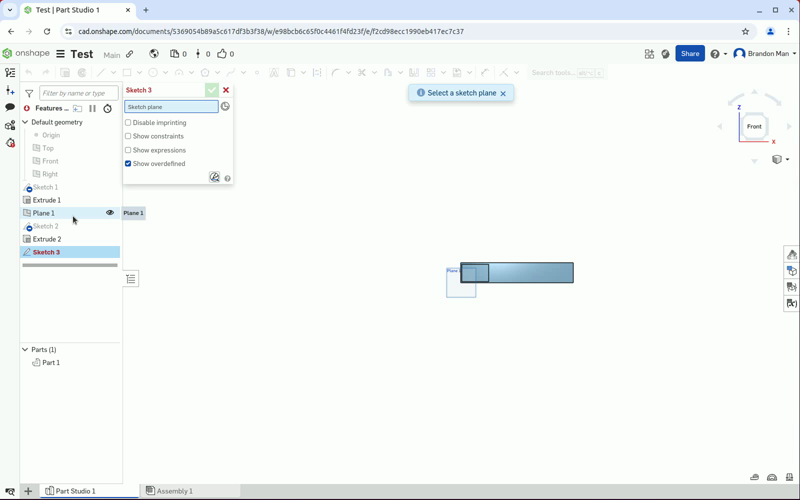
click(73, 215)
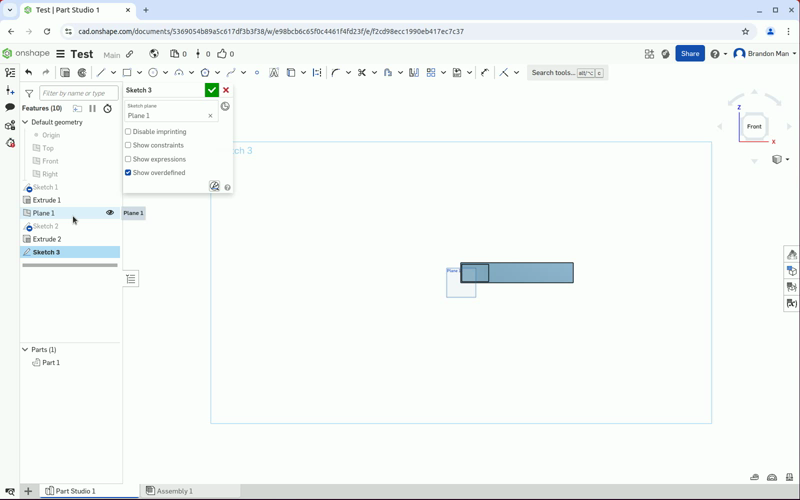
mouse_move(73, 352)
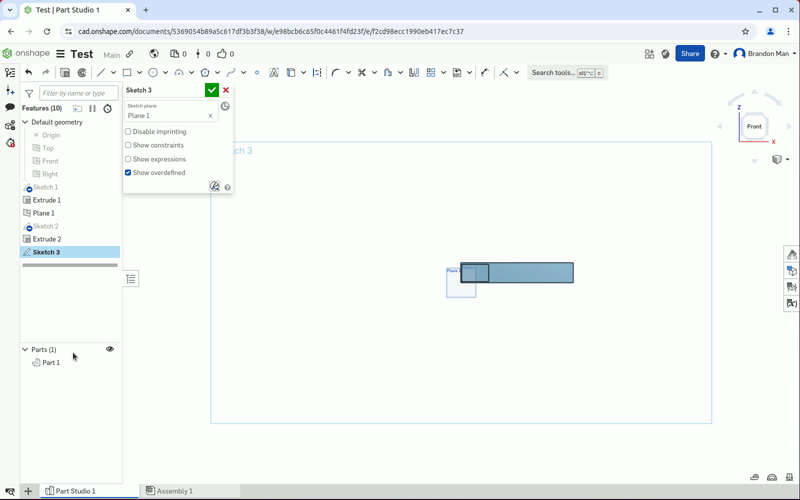
key(y)
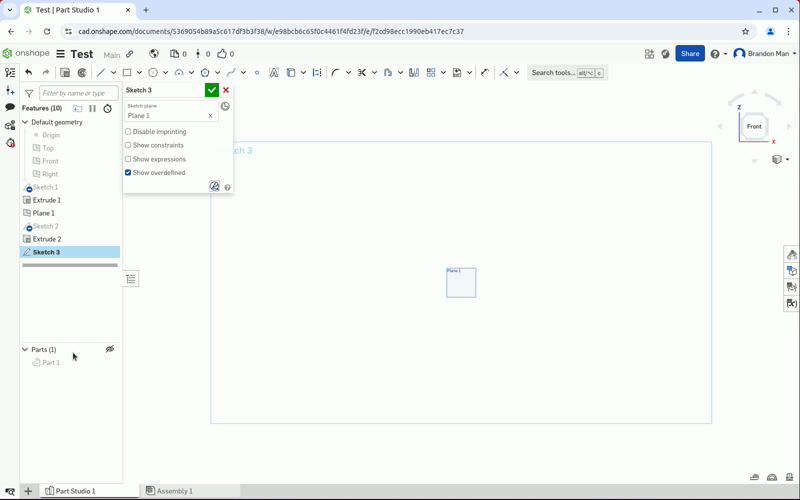
key(l)
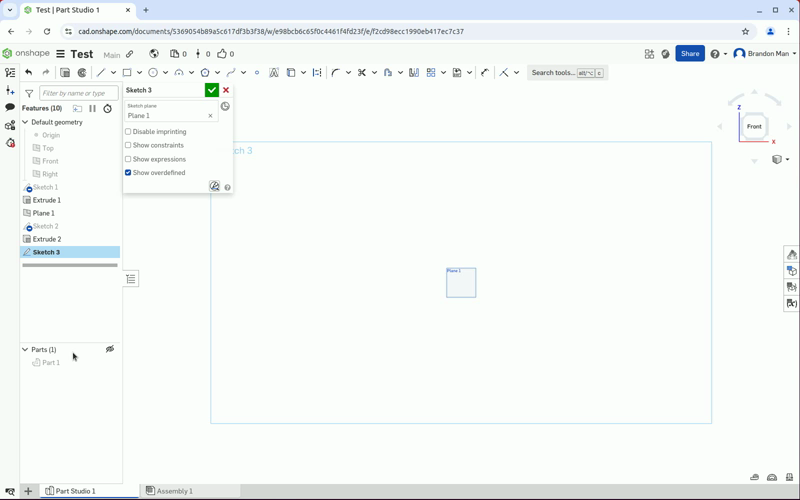
key_down(shift)
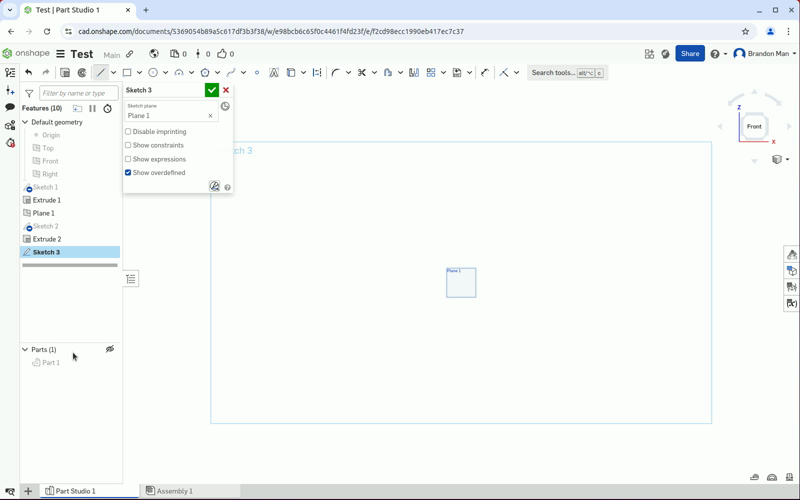
mouse_move(489, 281)
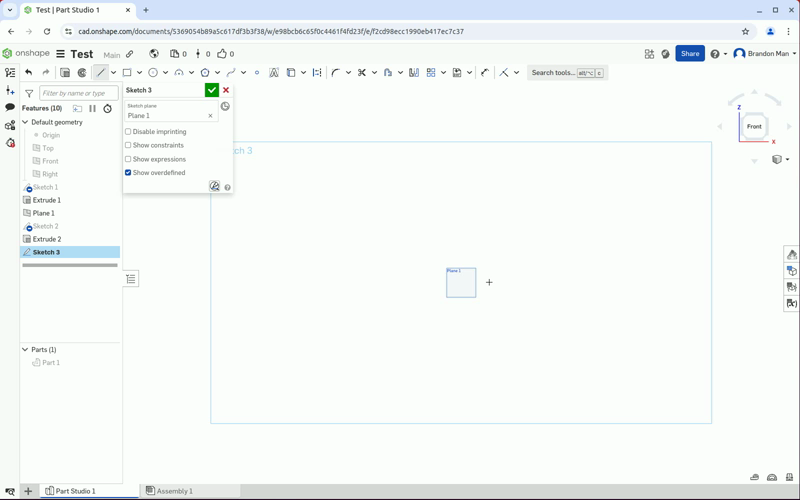
click(489, 281)
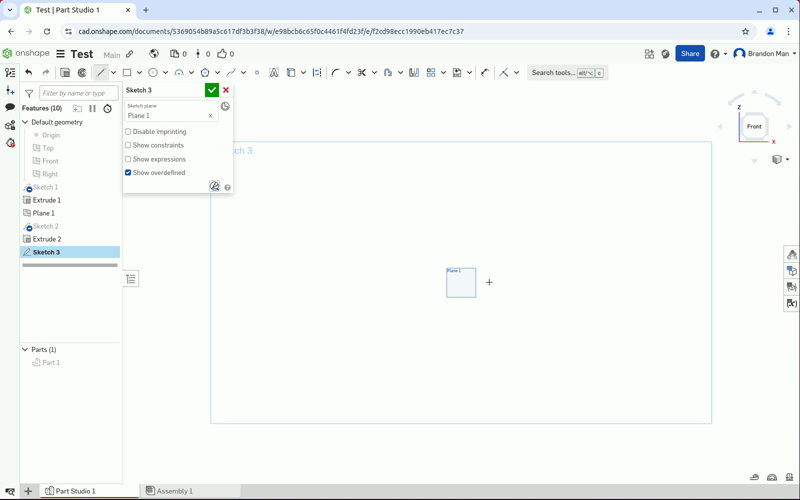
key_up(shift)
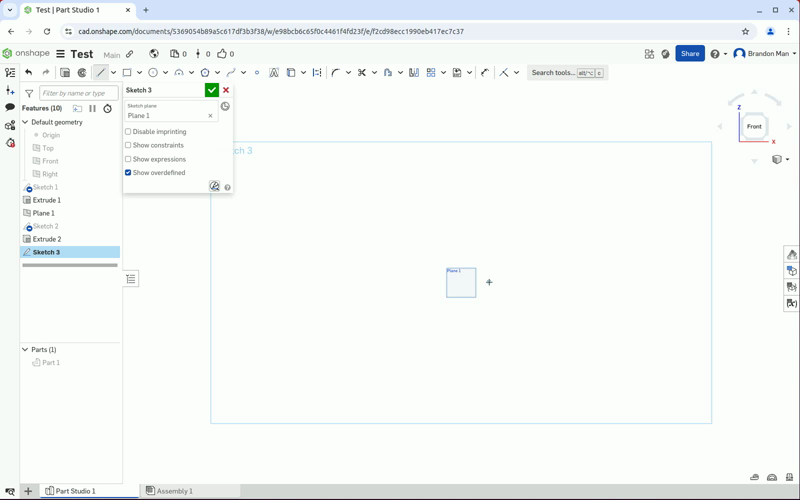
key_down(shift)
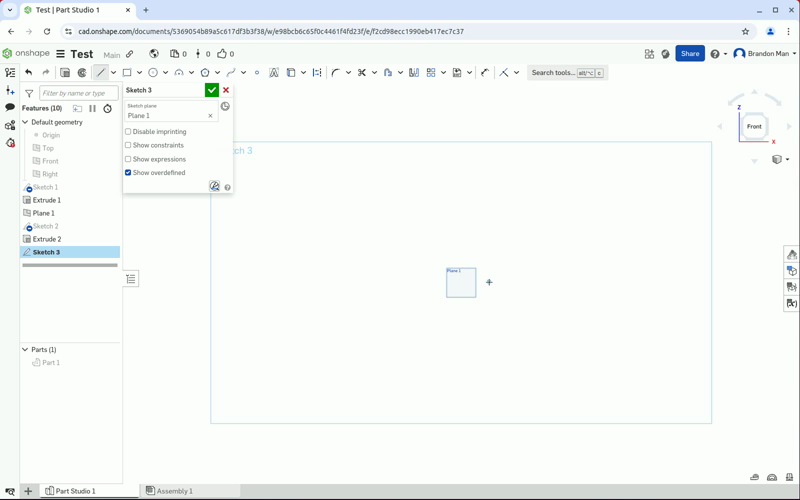
mouse_move(519, 281)
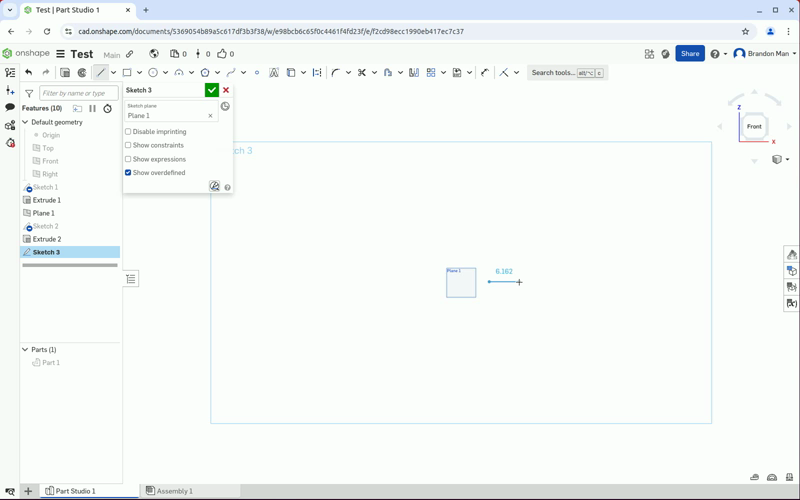
mouse_move(516, 281)
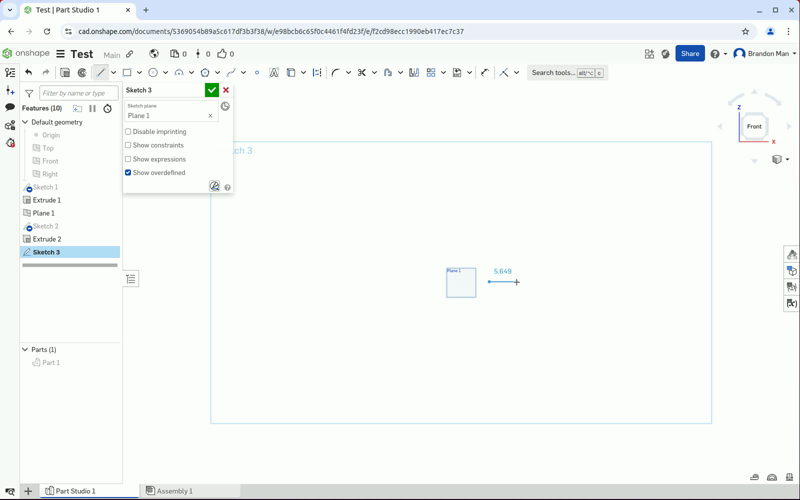
click(516, 281)
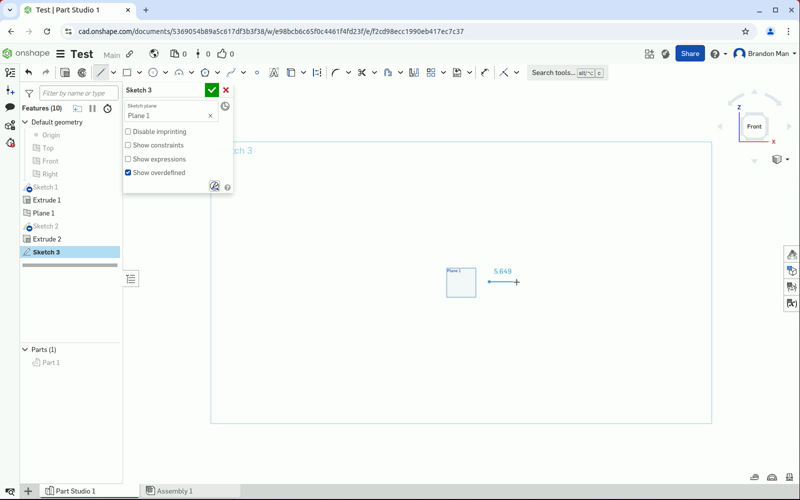
key_up(shift)
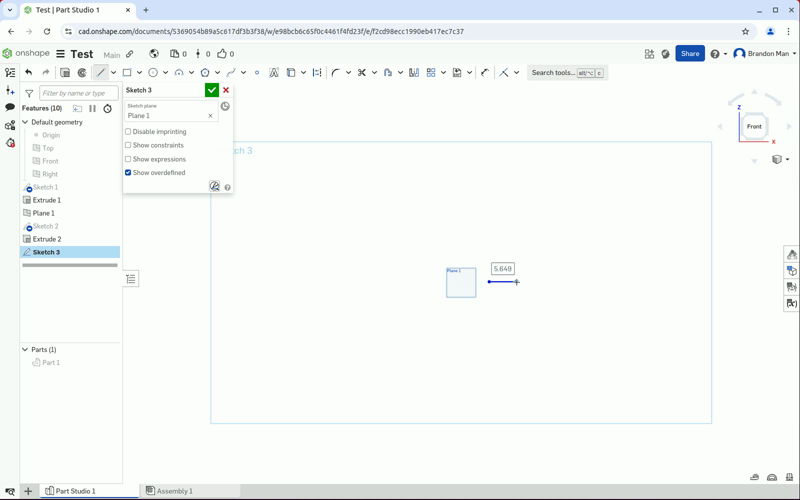
key_down(shift)
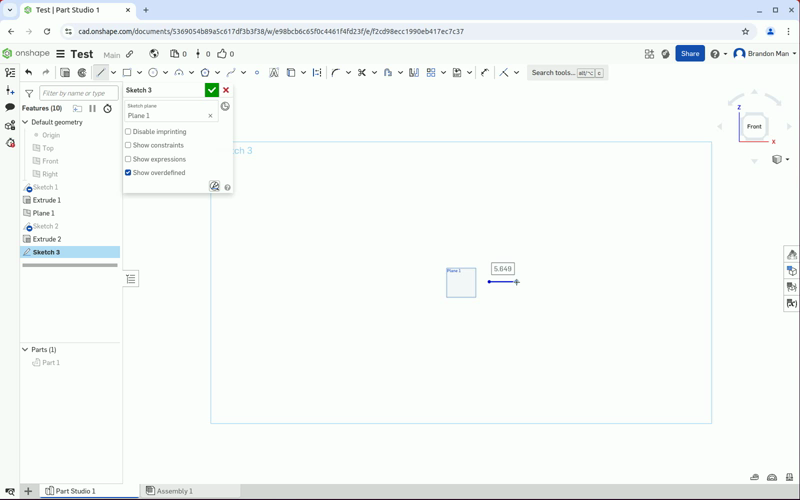
mouse_move(546, 281)
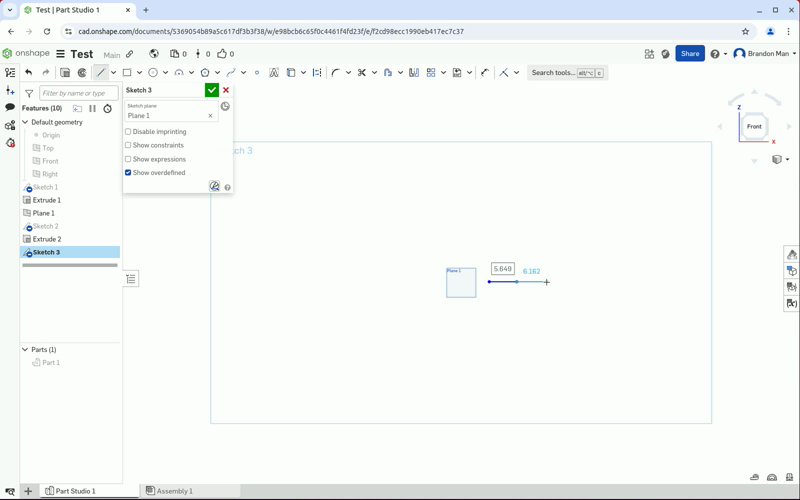
mouse_move(516, 263)
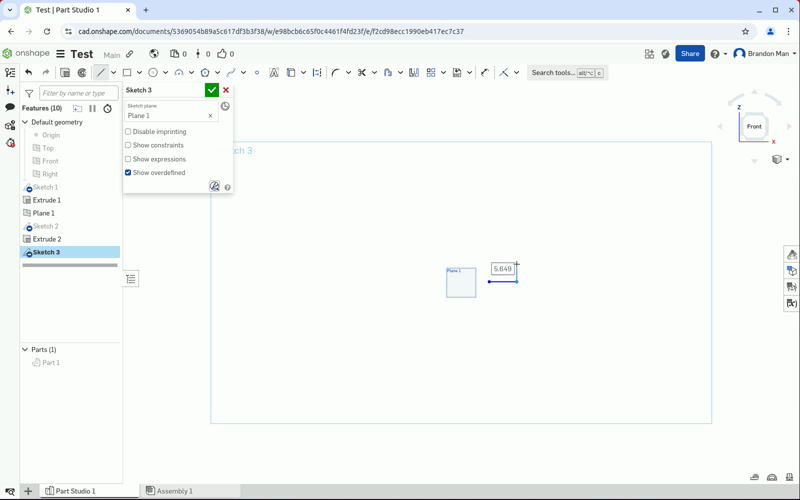
click(516, 263)
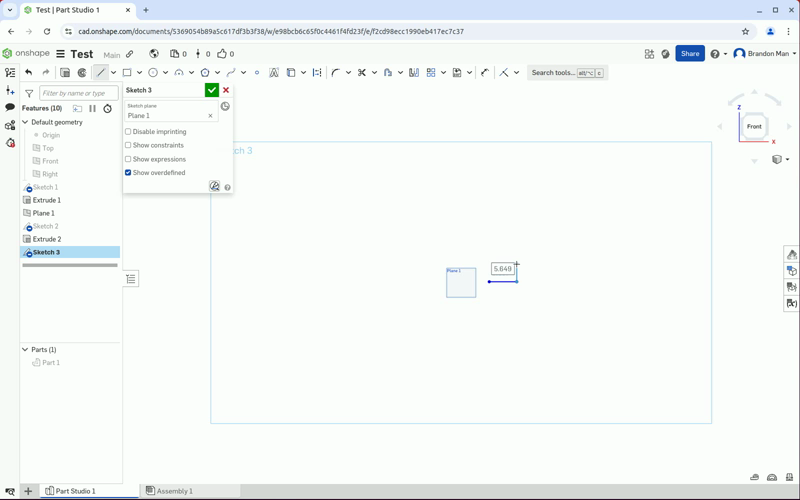
key_up(shift)
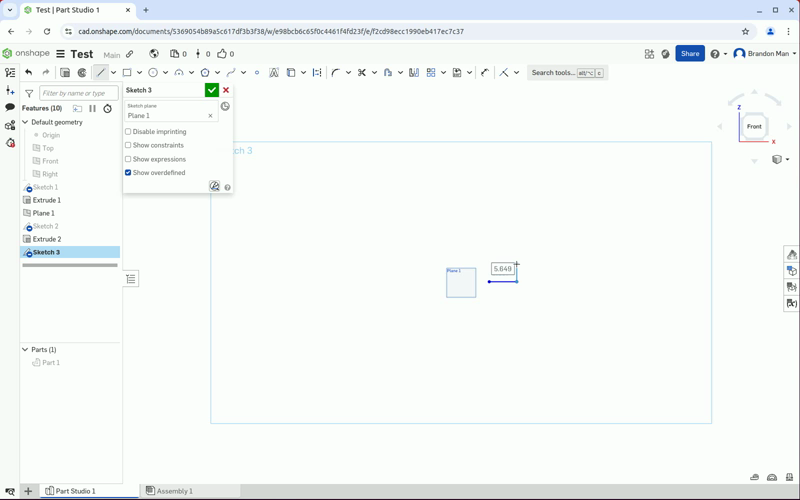
key_down(shift)
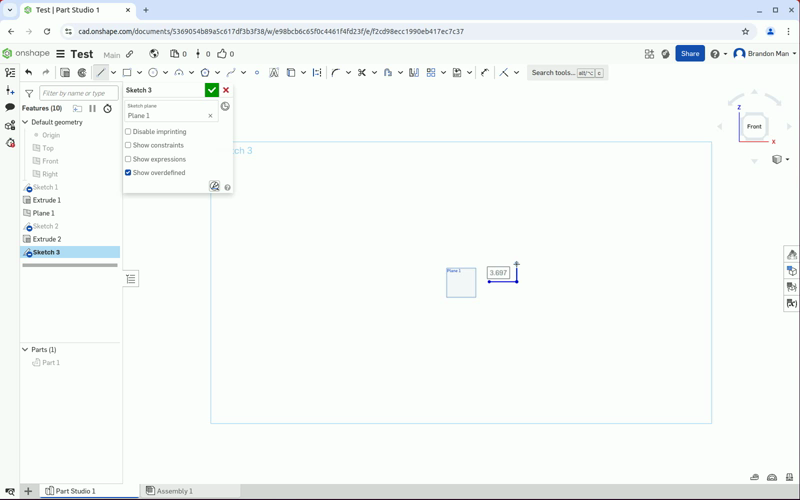
mouse_move(546, 263)
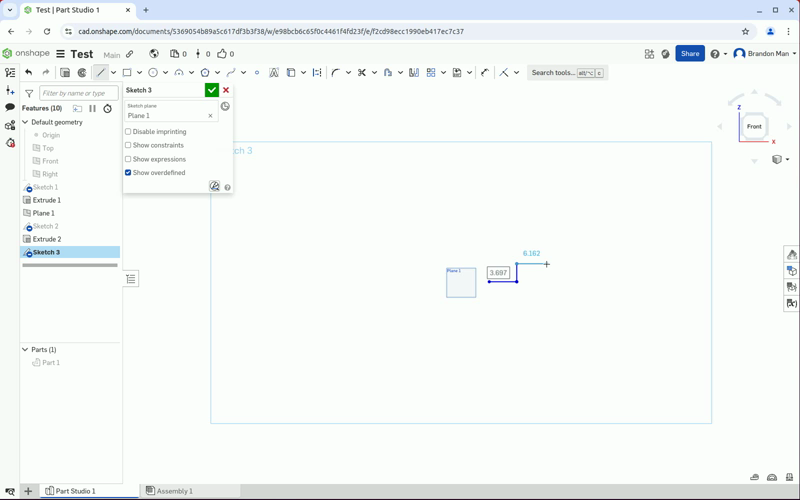
mouse_move(489, 263)
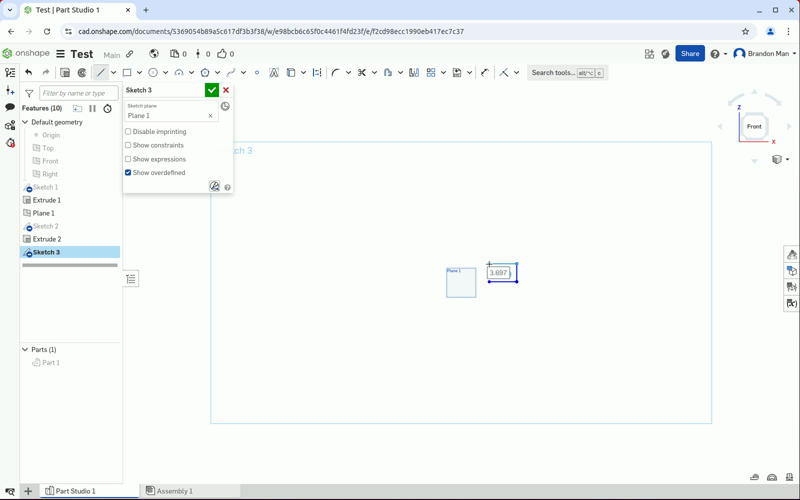
click(489, 263)
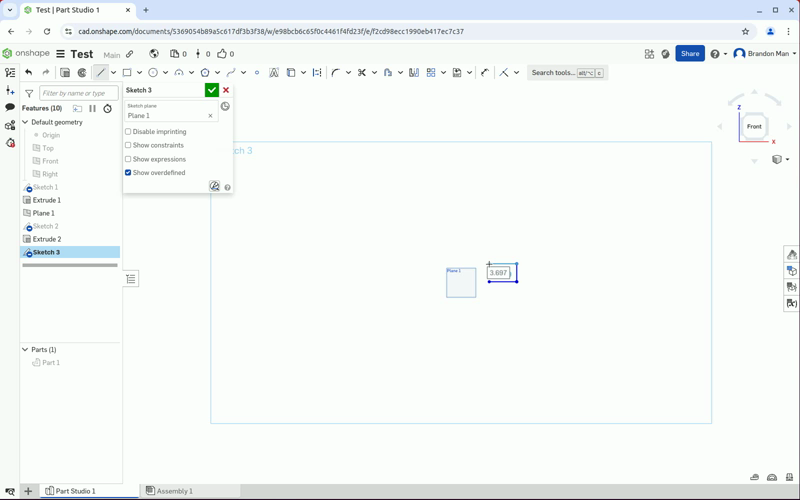
key_up(shift)
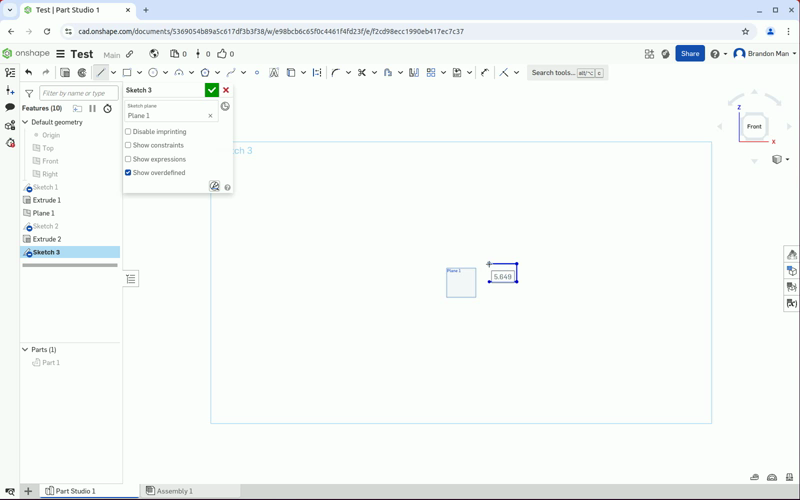
mouse_move(519, 263)
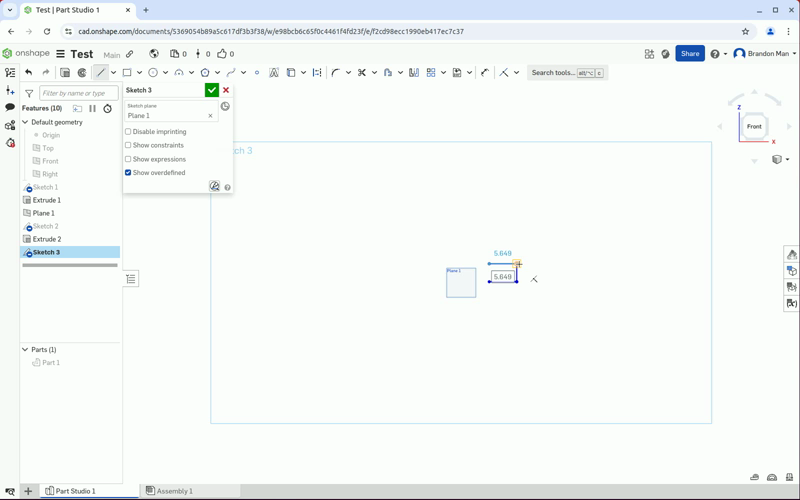
key_down(shift)
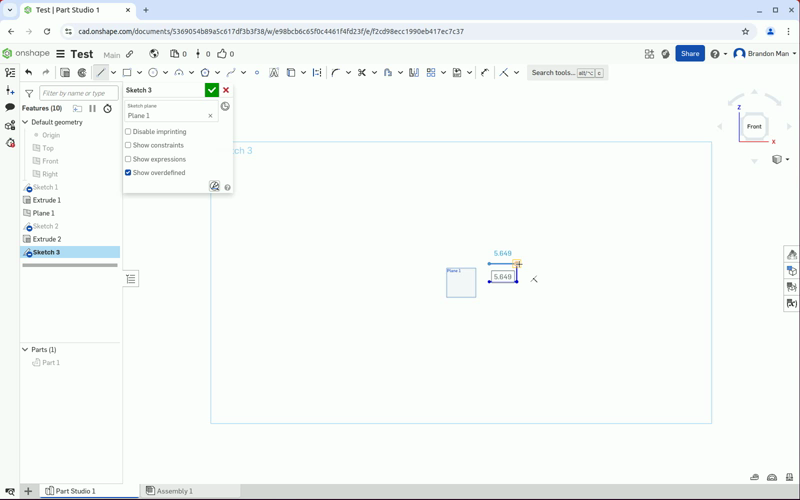
mouse_move(489, 281)
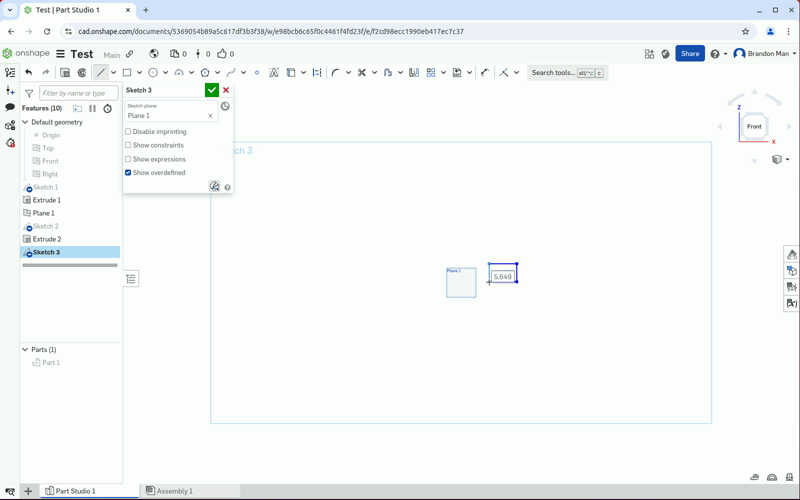
key_up(shift)
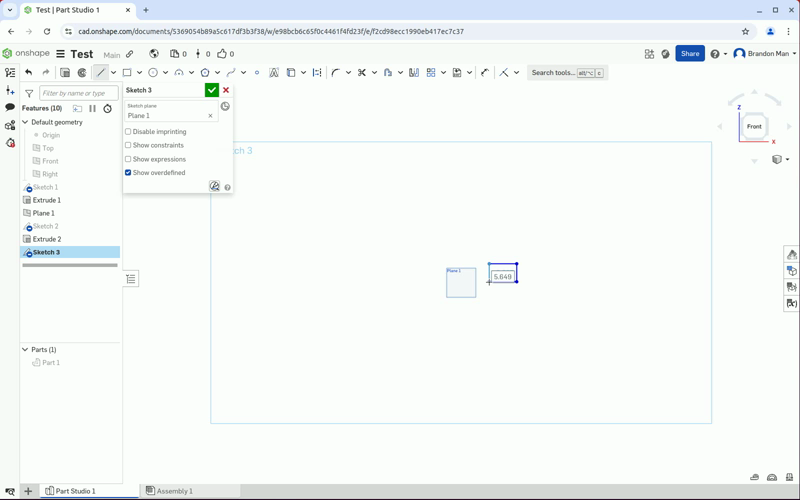
click(489, 281)
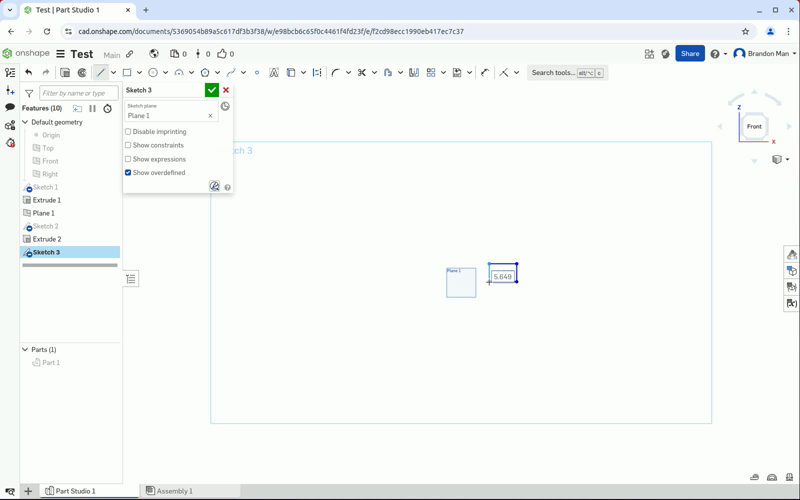
key(esc)
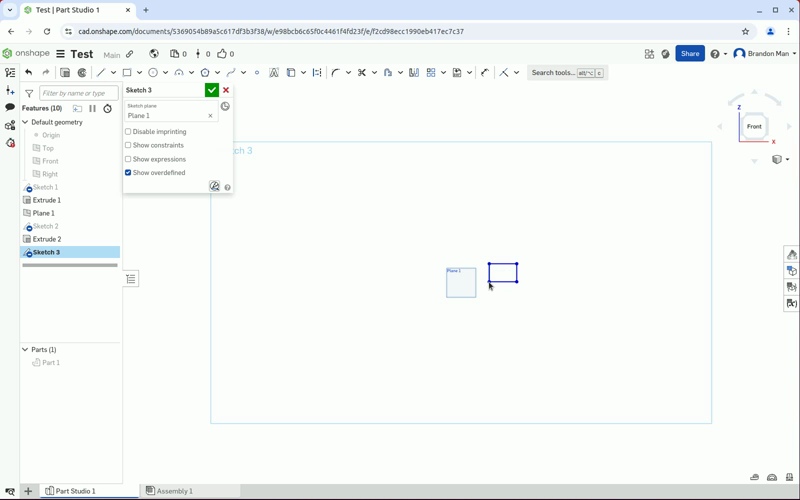
mouse_move(498, 269)
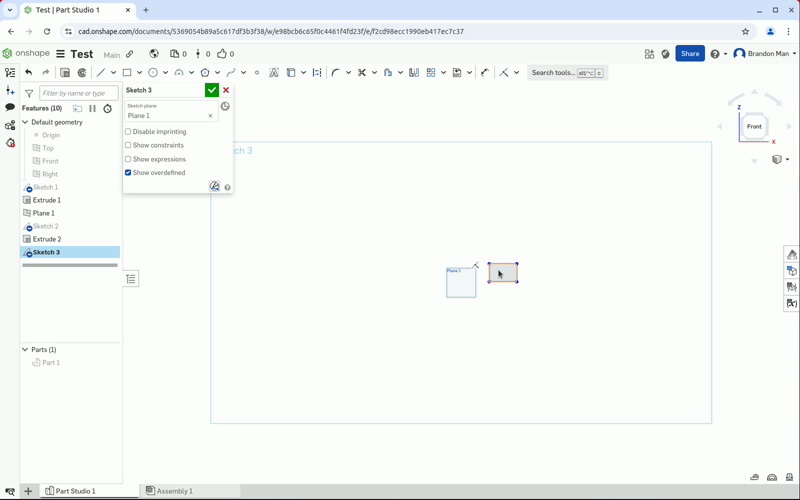
scroll(6)
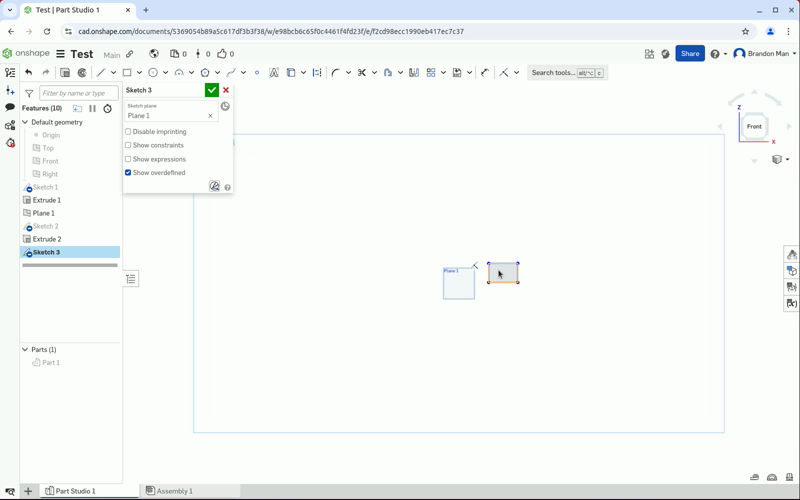
scroll(6)
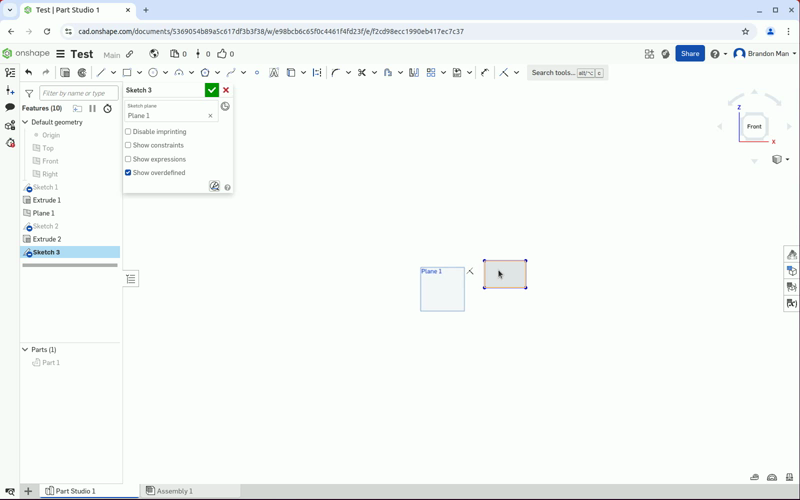
scroll(6)
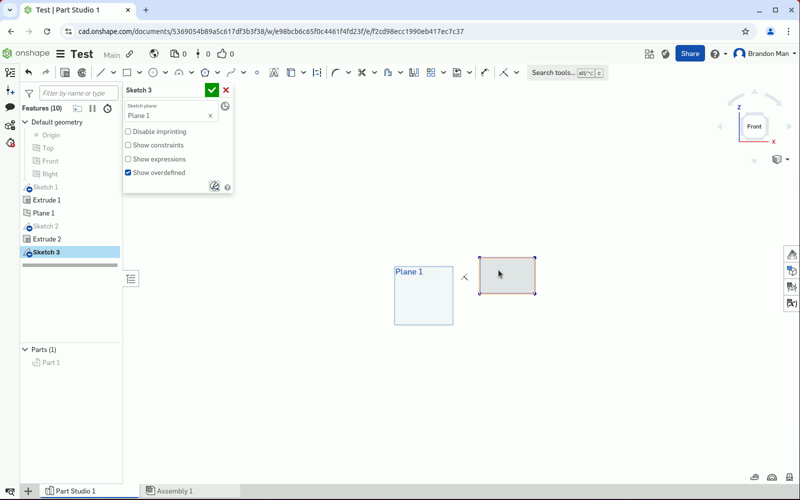
scroll(6)
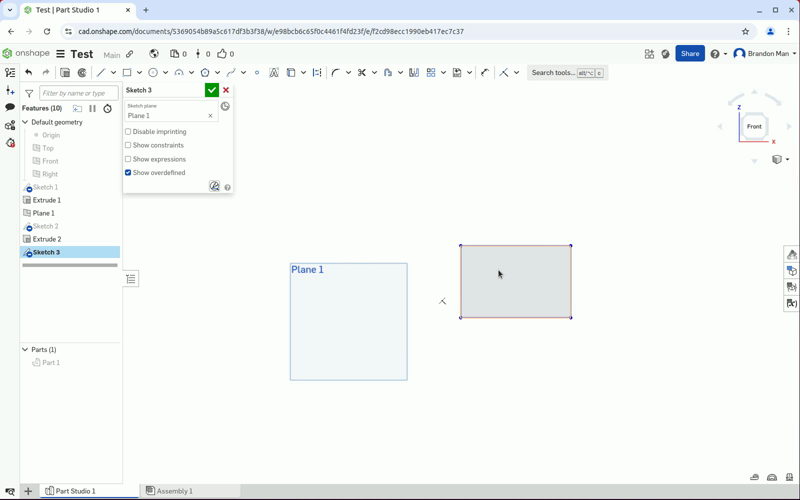
scroll(6)
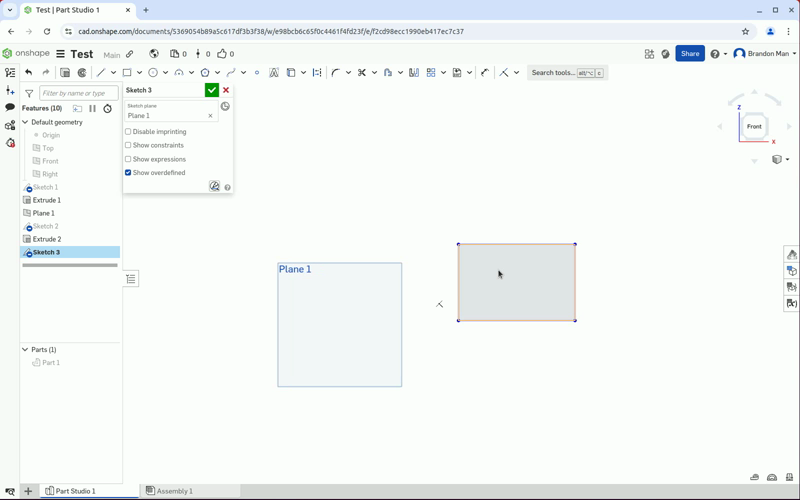
scroll(6)
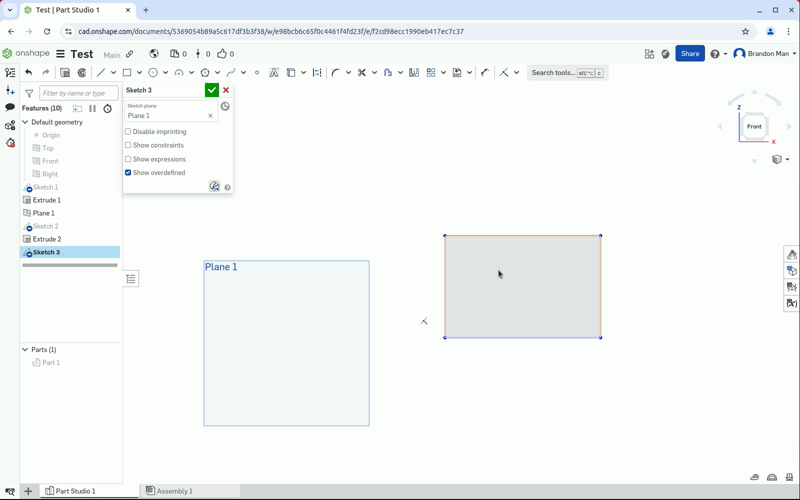
scroll(6)
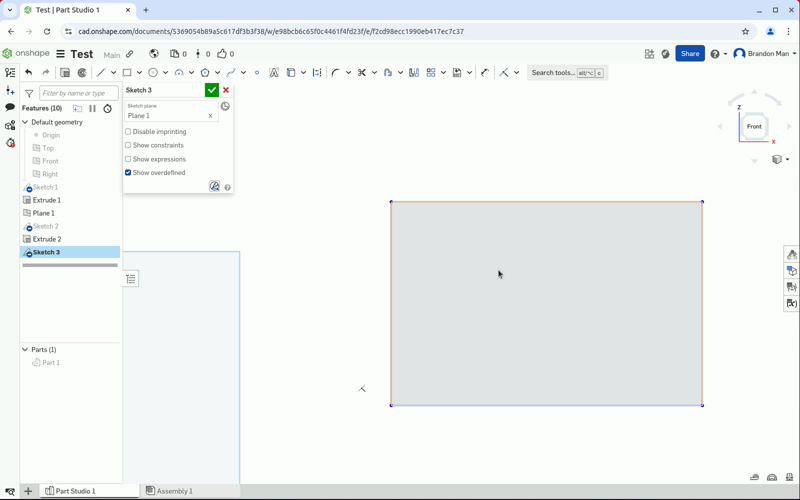
click(498, 269)
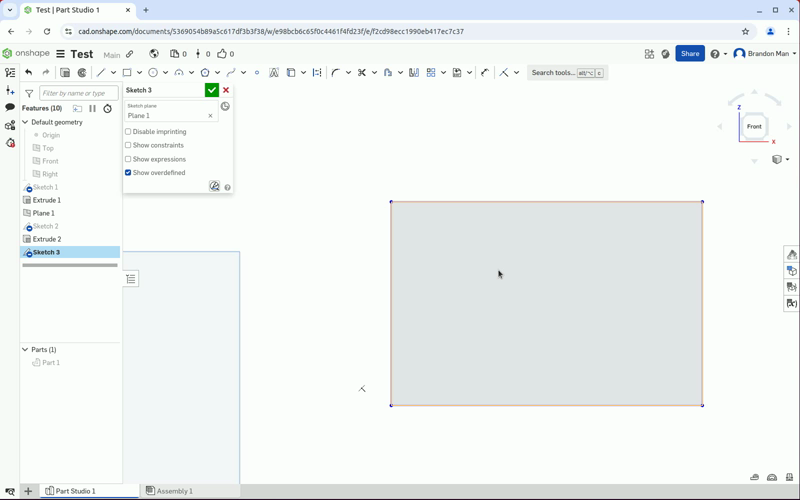
scroll(-6)
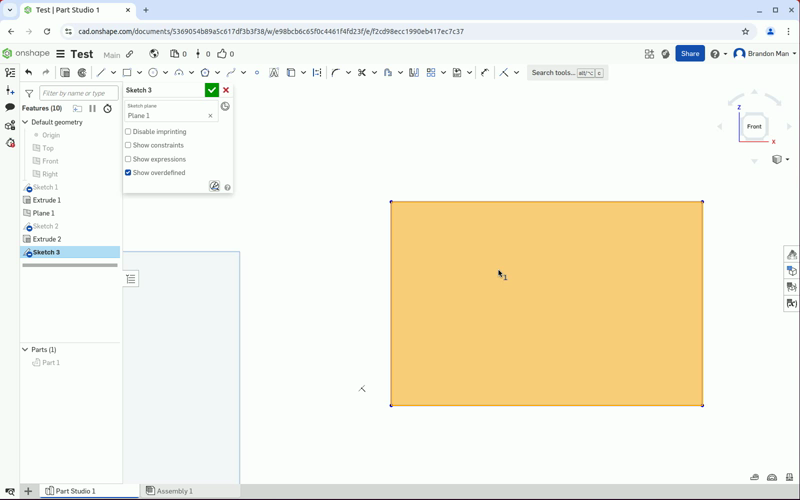
scroll(-6)
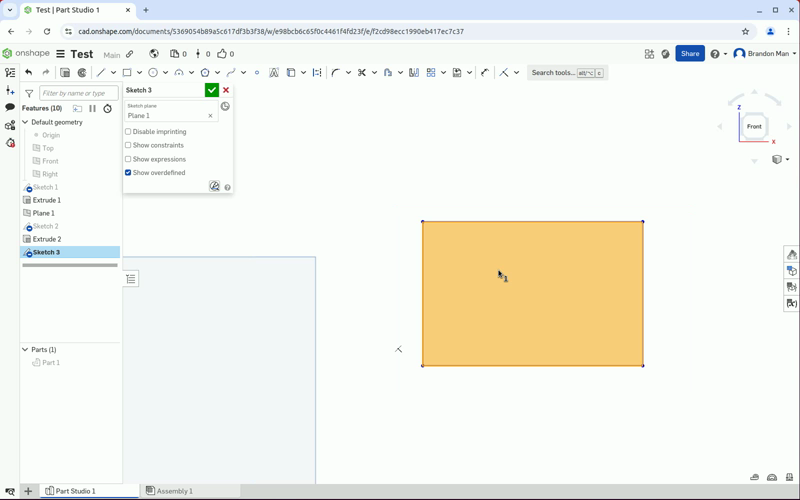
scroll(-6)
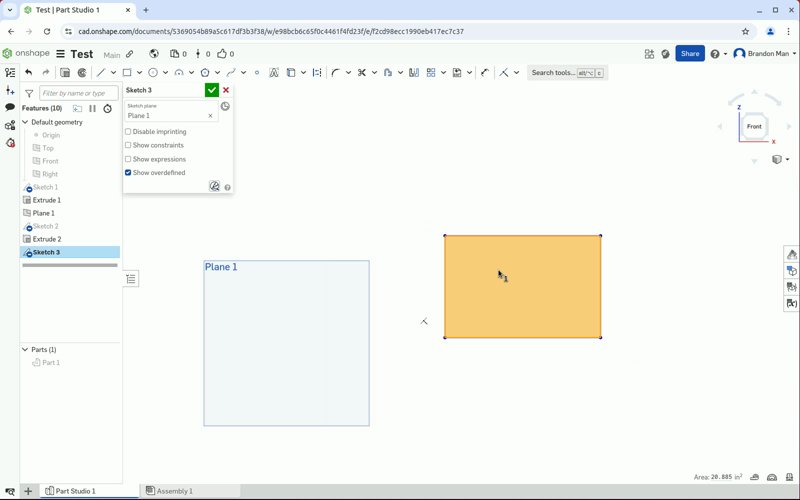
scroll(-6)
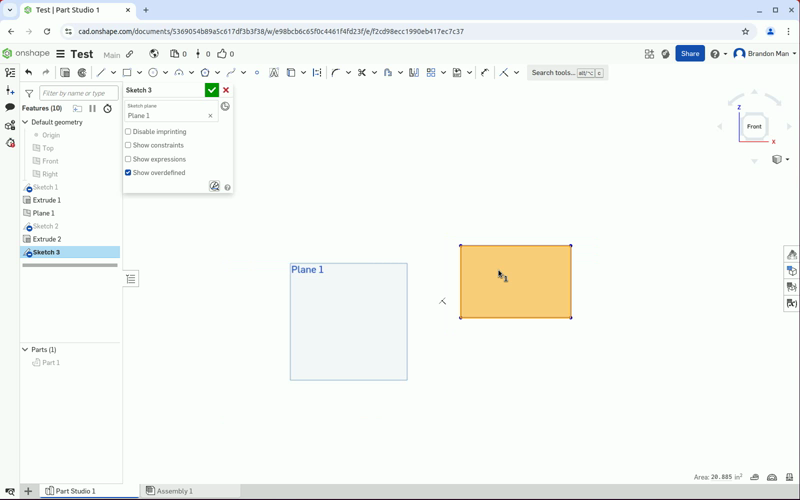
scroll(-6)
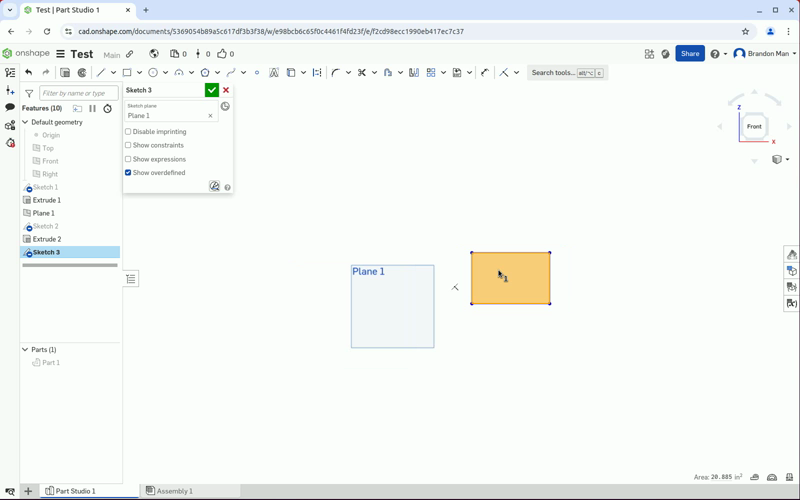
scroll(-6)
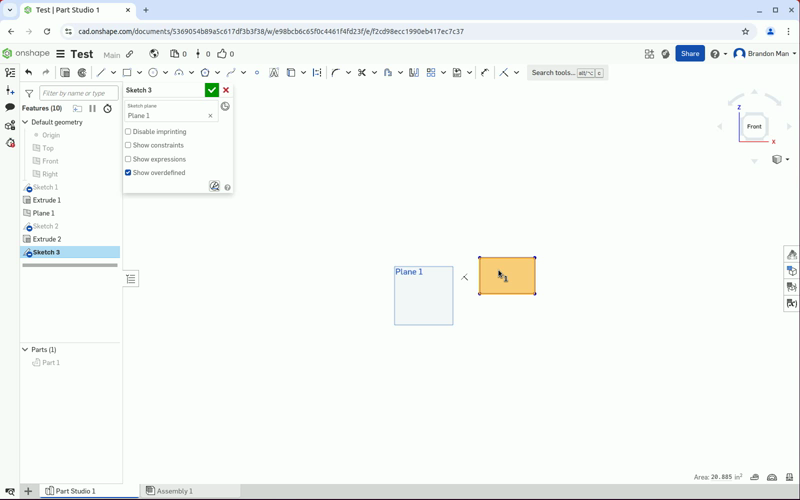
scroll(-6)
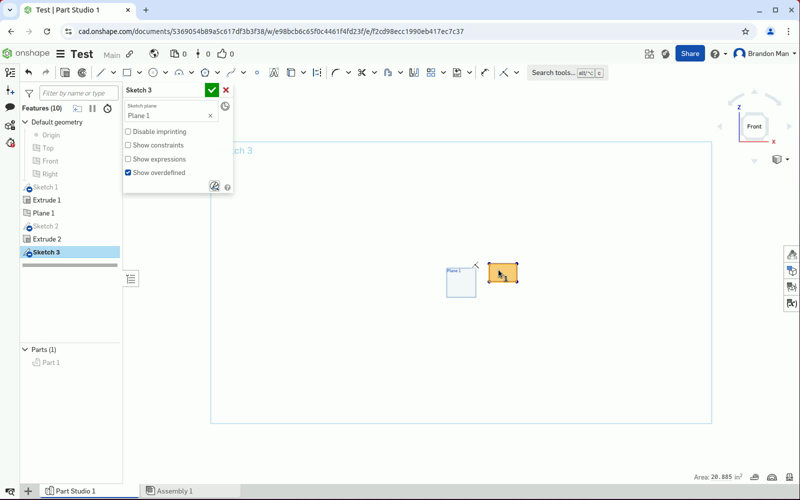
mouse_move(73, 352)
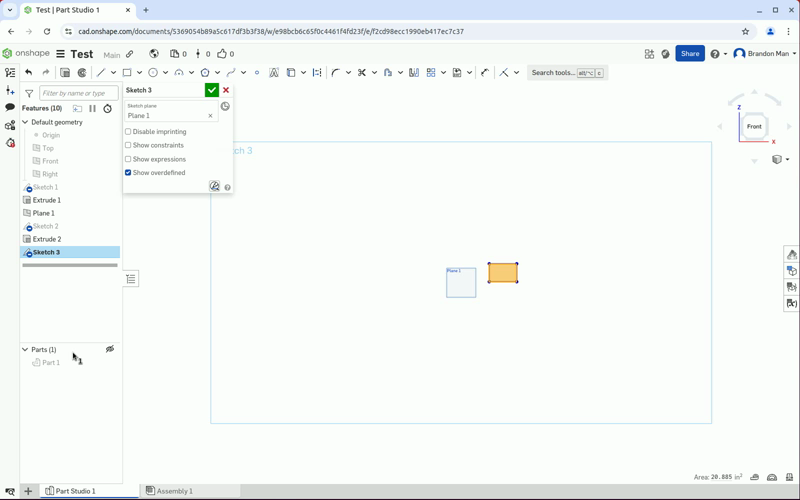
key(shift+y)
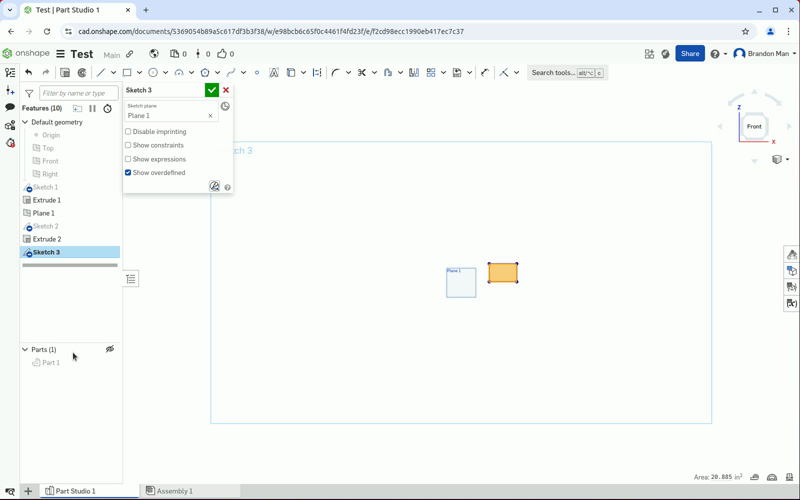
key(shift+e)
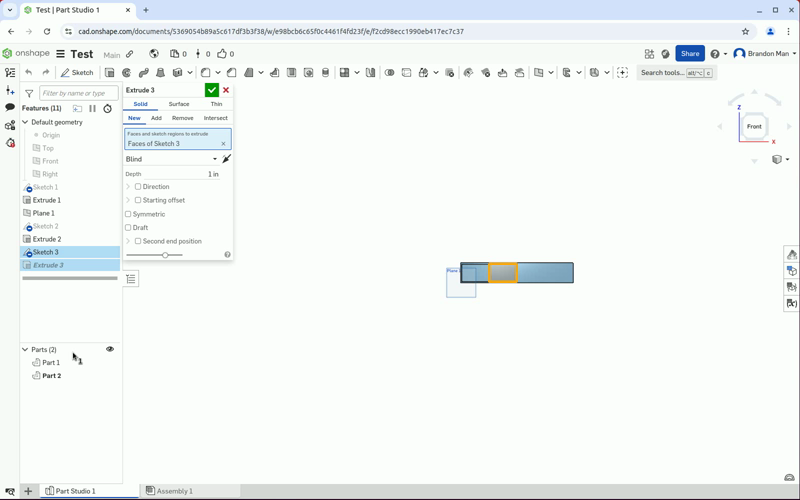
mouse_move(143, 106)
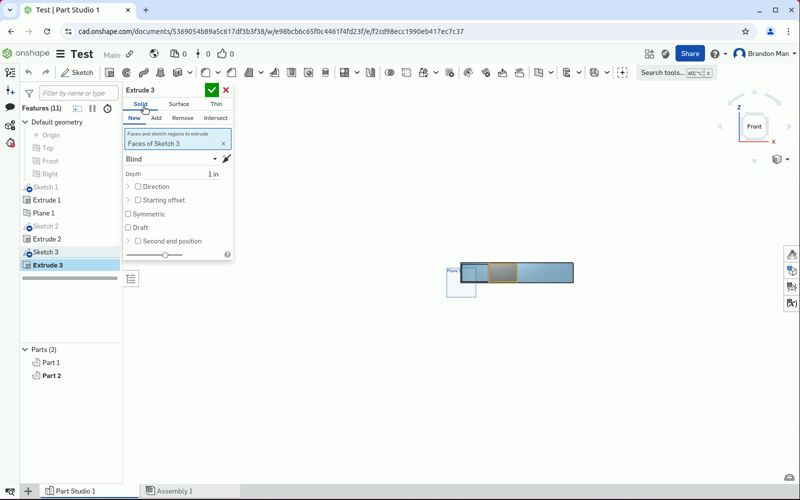
click(143, 106)
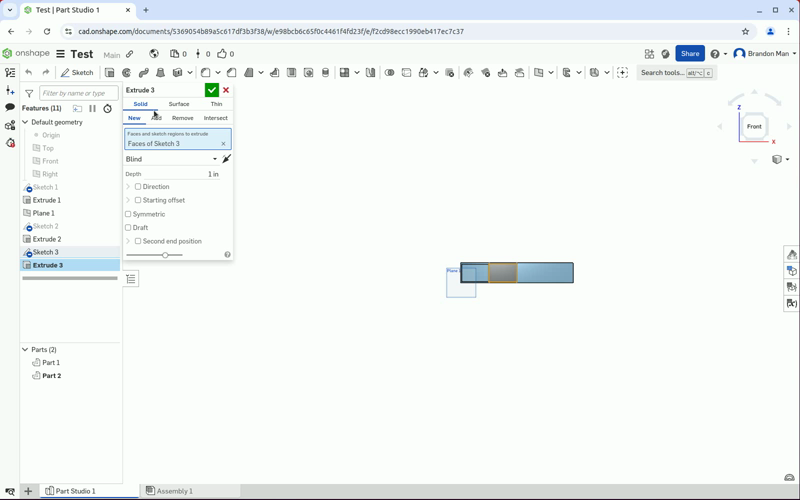
mouse_move(186, 120)
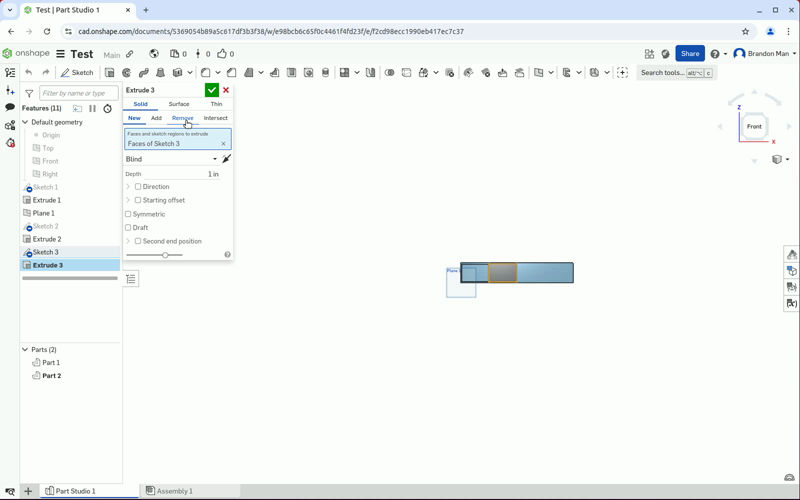
click(186, 120)
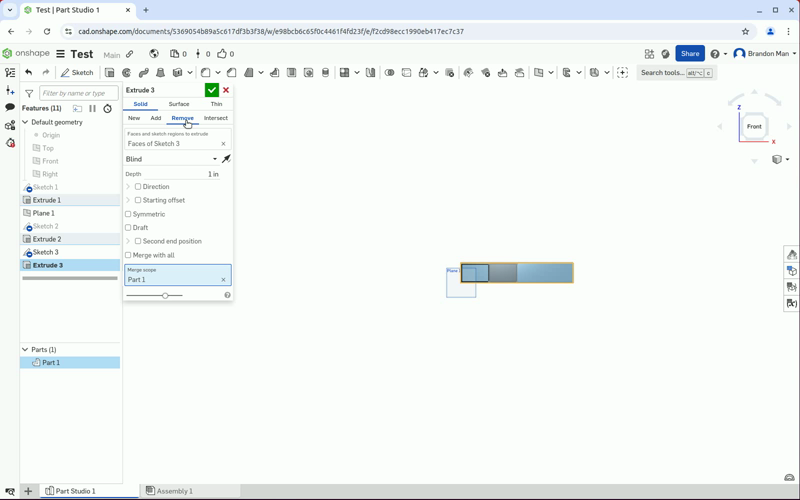
key(tab, 4)
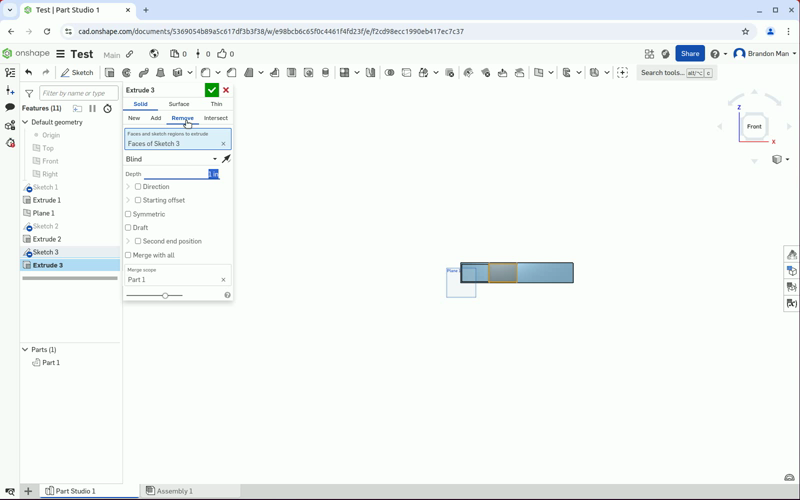
text(9.147)
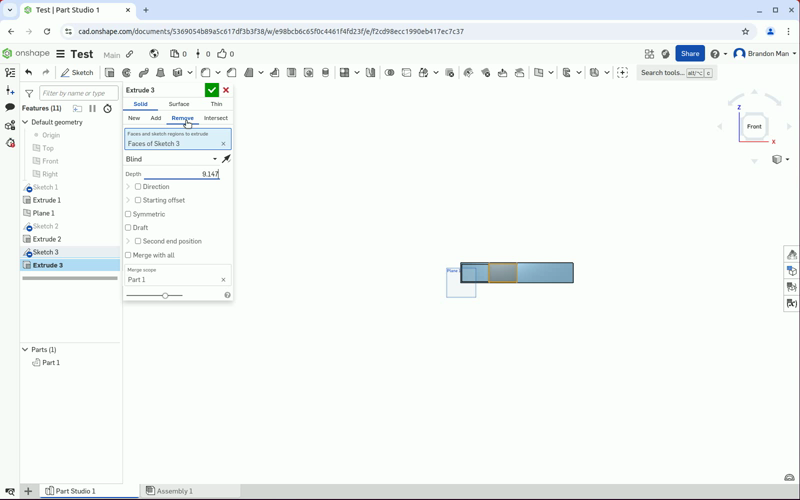
key(tab, 6)
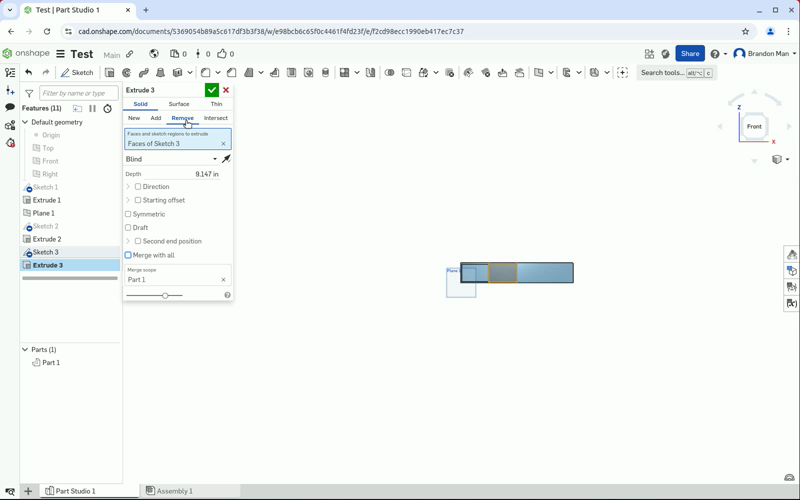
key(space)
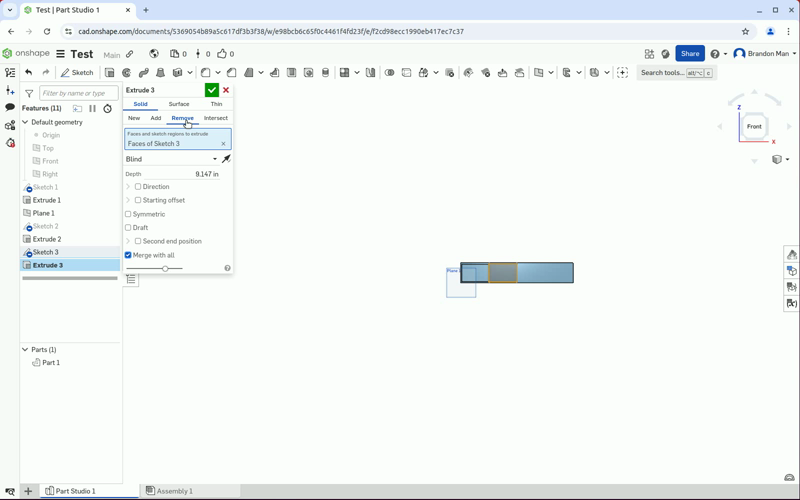
key(enter)
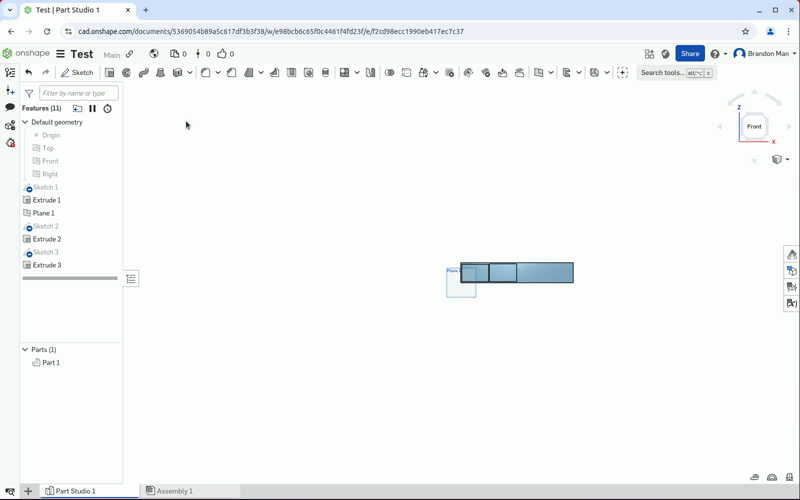
key(shift+h)
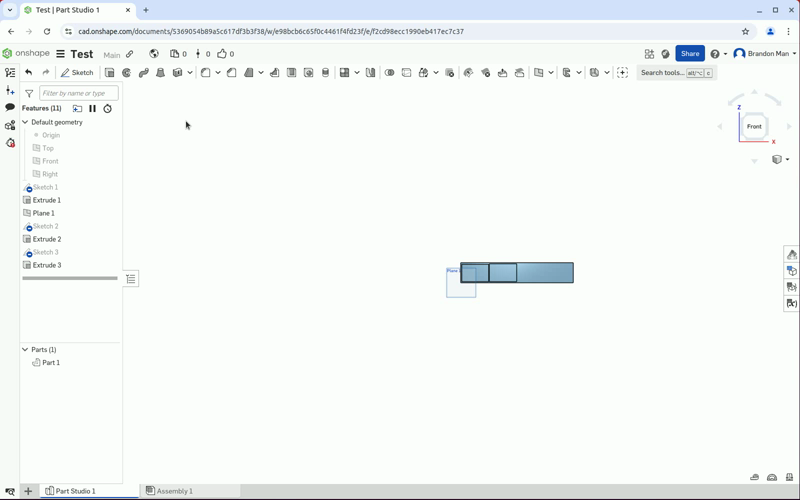
key(shift+h)
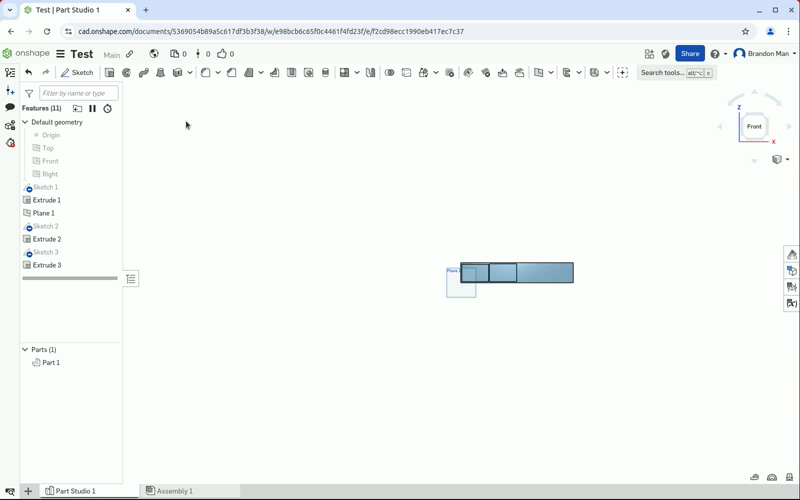
mouse_move(73, 189)
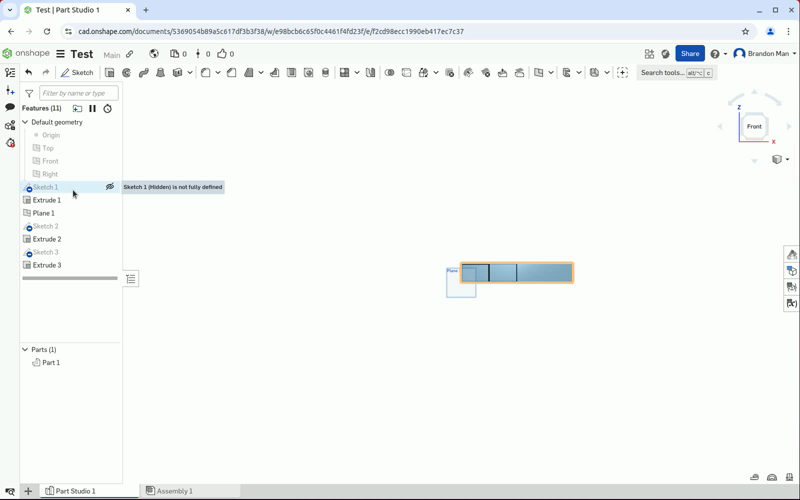
click(73, 189)
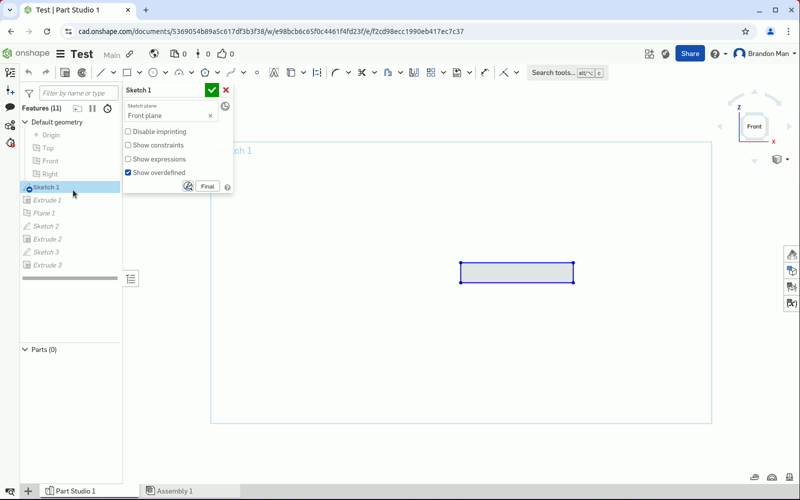
mouse_move(229, 92)
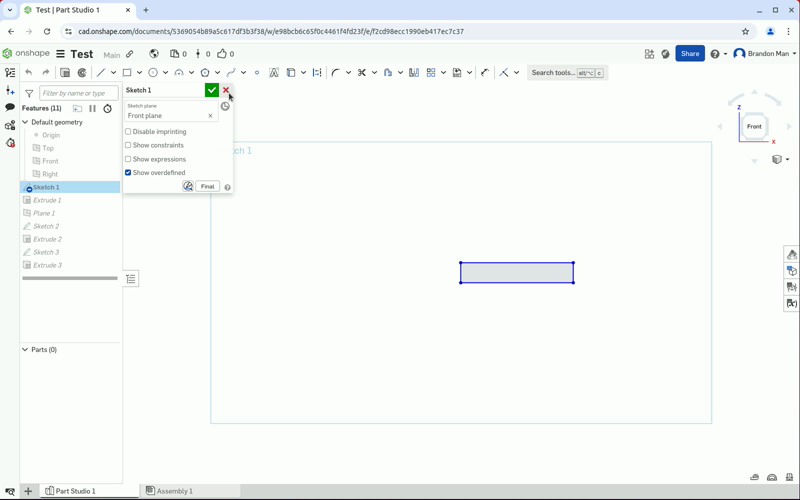
click(229, 92)
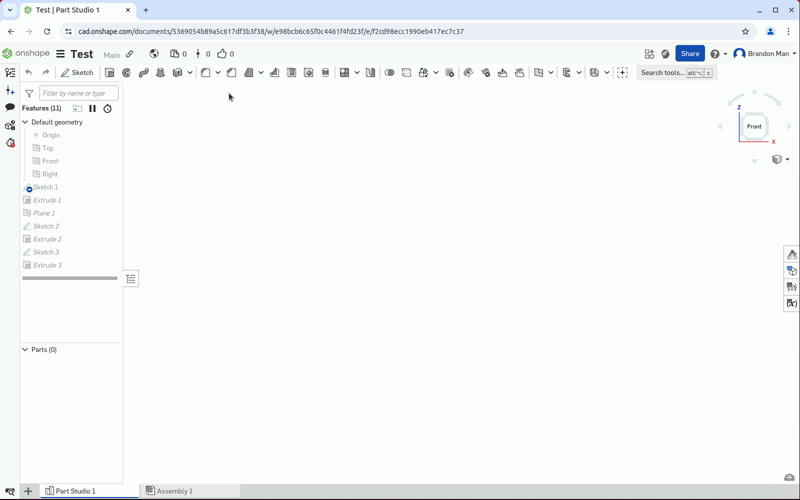
key(shift+s)
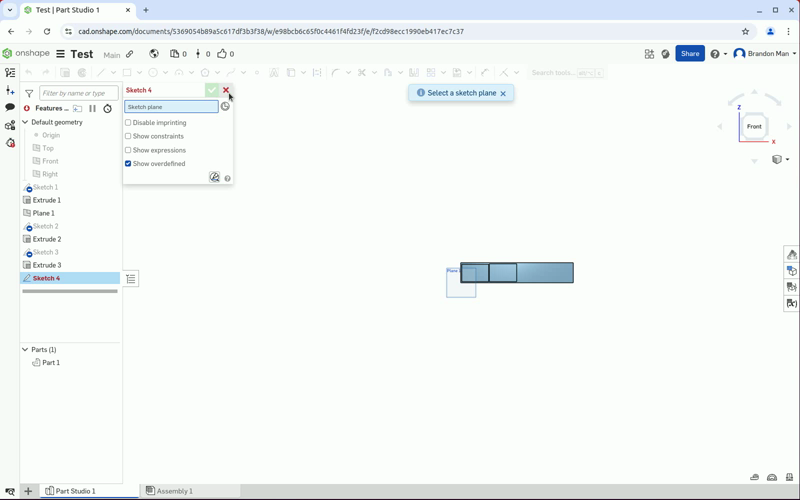
mouse_move(73, 215)
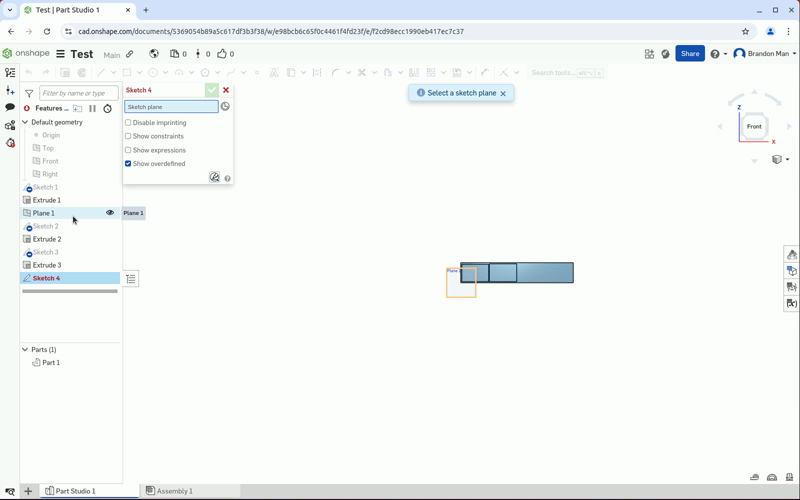
click(73, 215)
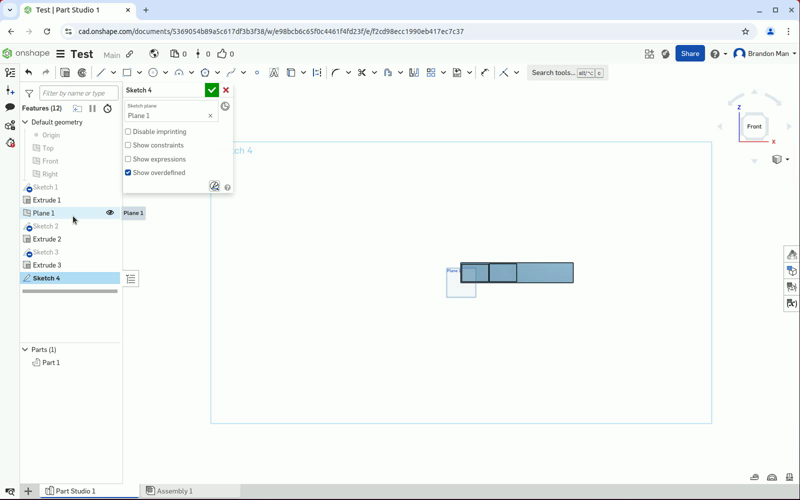
mouse_move(73, 352)
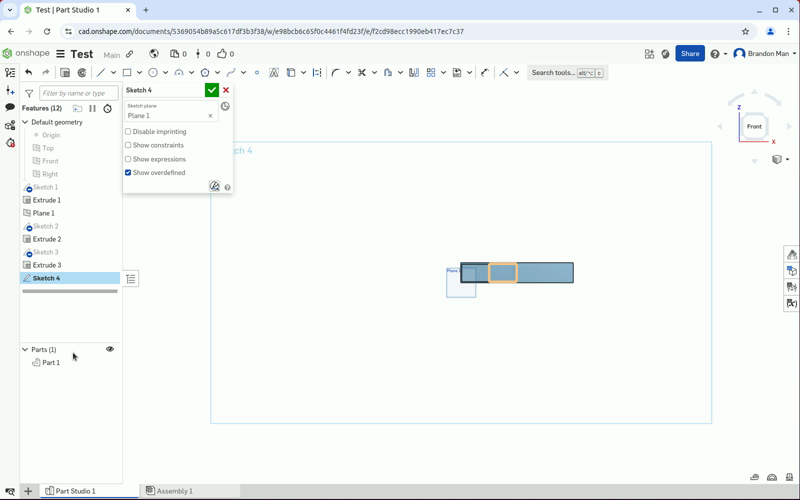
key(y)
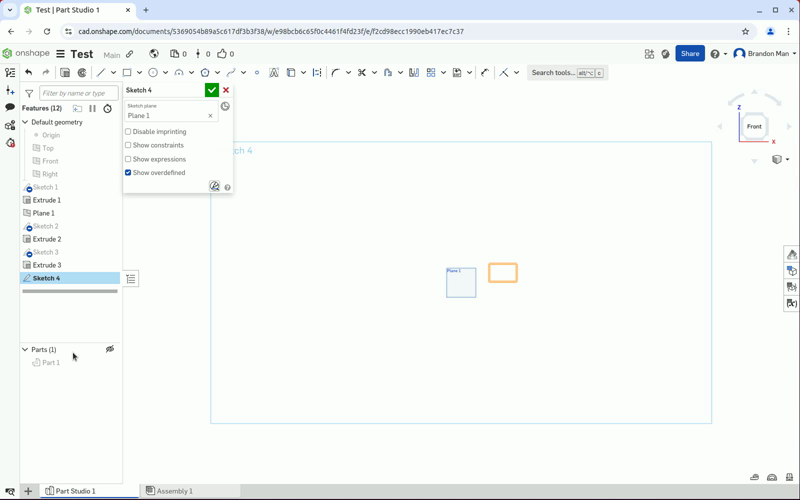
key(l)
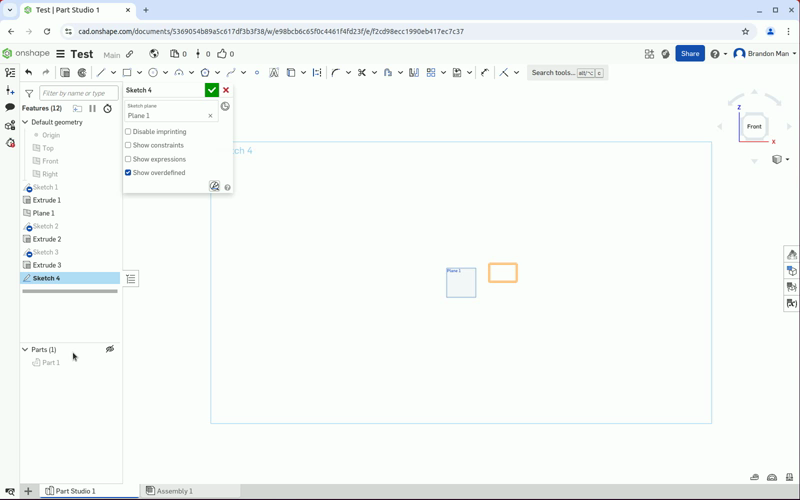
key_down(shift)
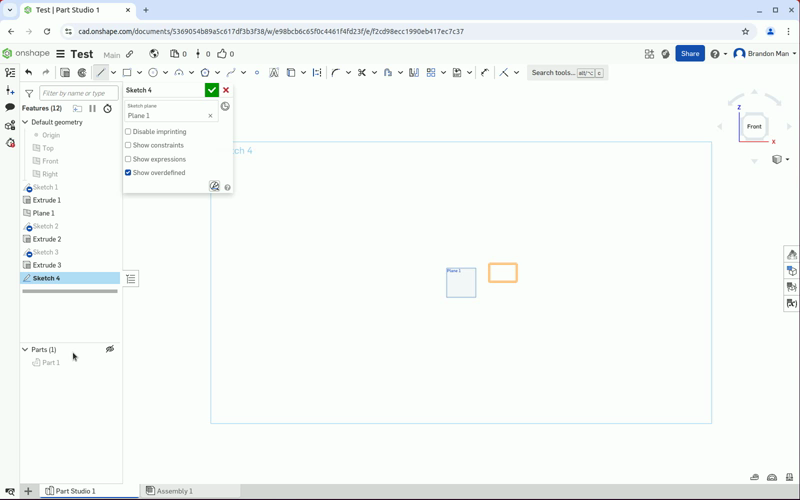
mouse_move(518, 281)
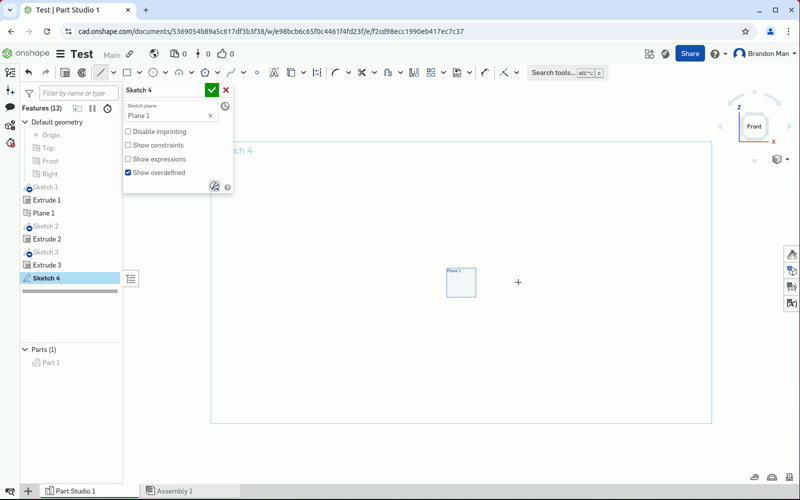
click(518, 281)
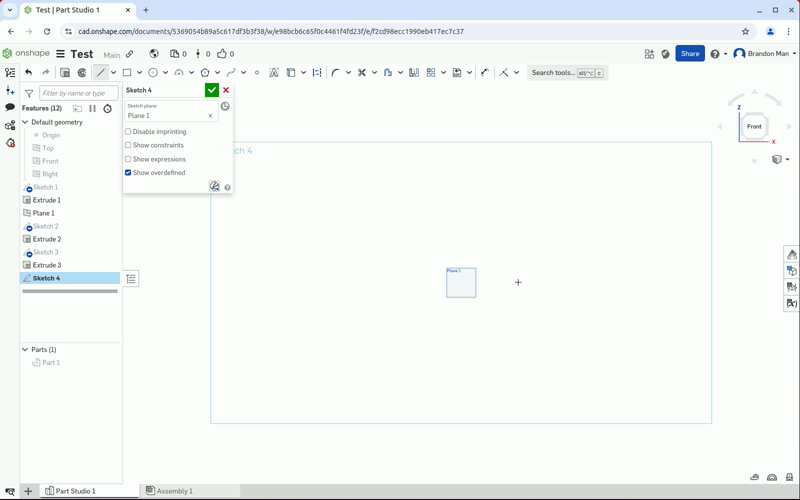
key_up(shift)
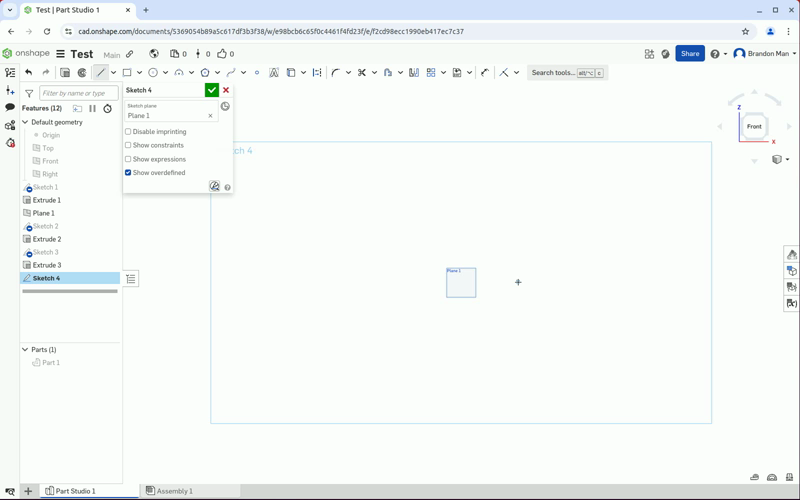
key_down(shift)
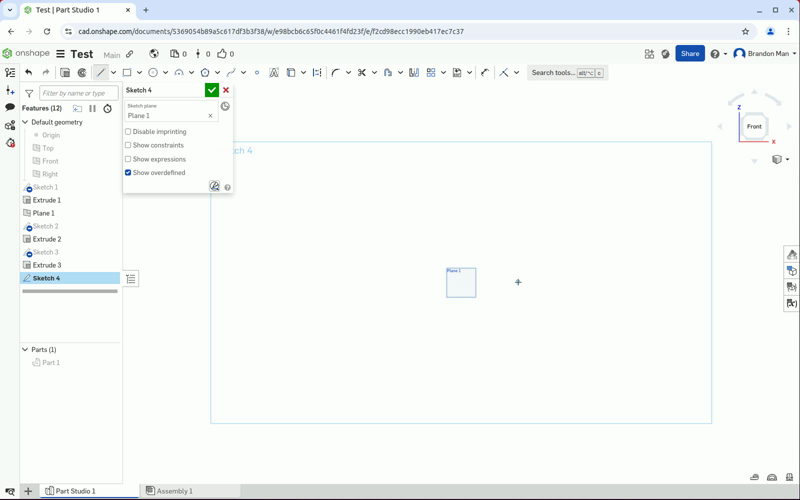
mouse_move(548, 281)
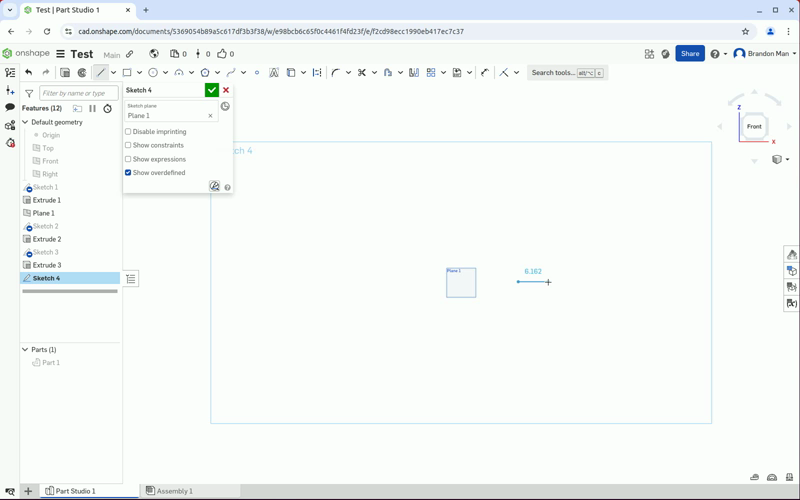
mouse_move(546, 281)
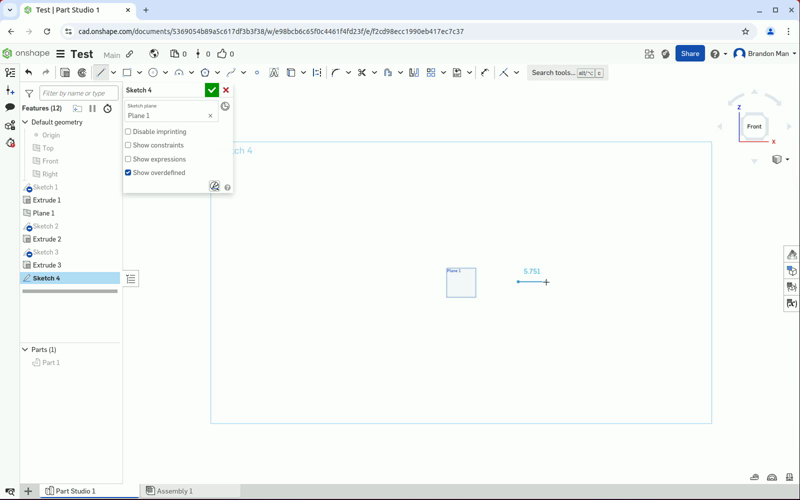
click(546, 281)
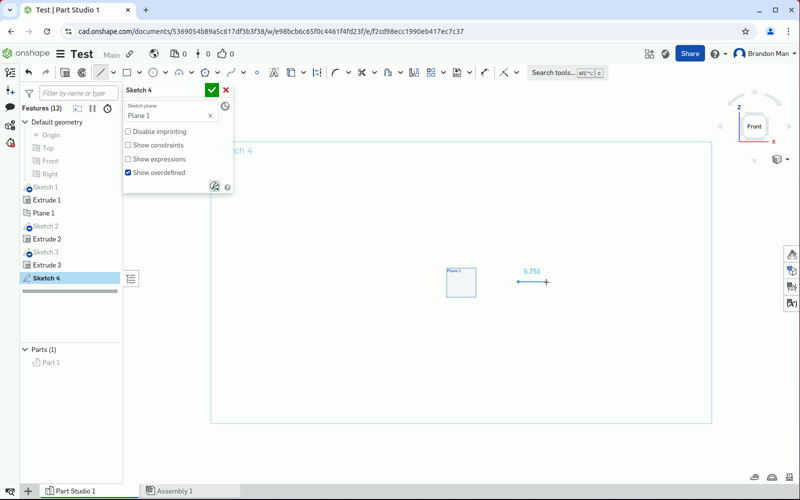
key_up(shift)
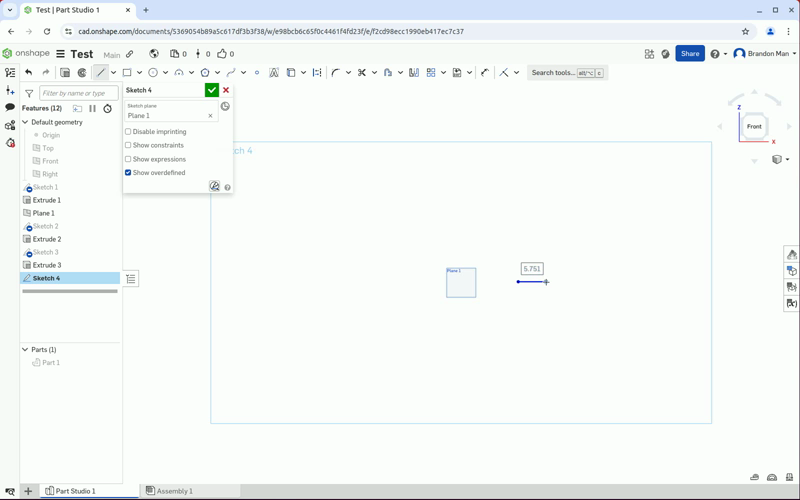
key_down(shift)
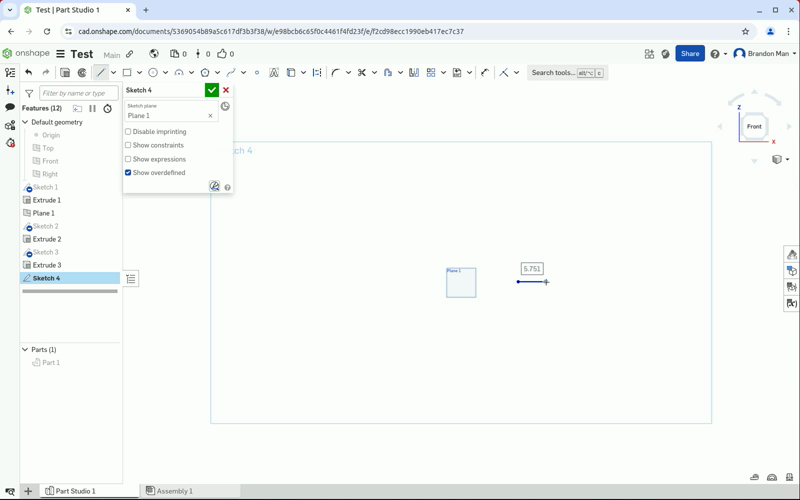
mouse_move(576, 281)
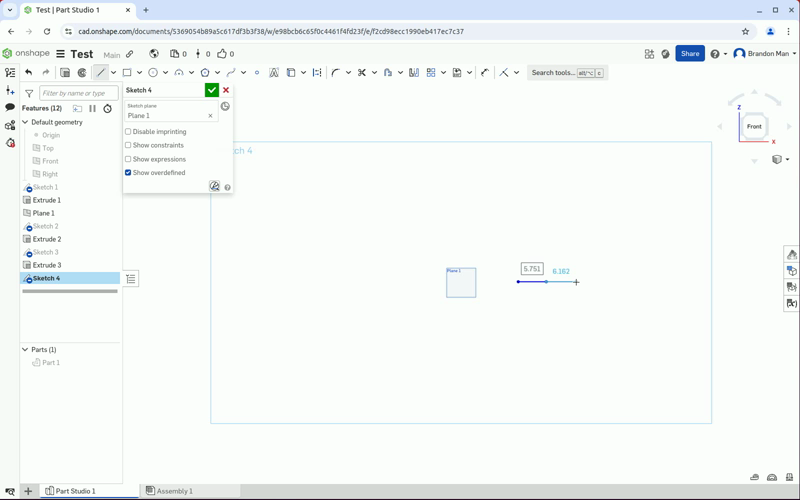
mouse_move(546, 263)
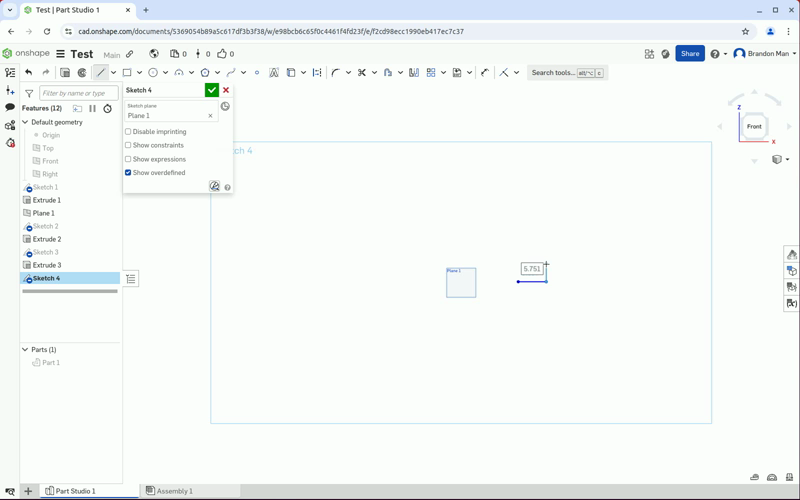
click(546, 263)
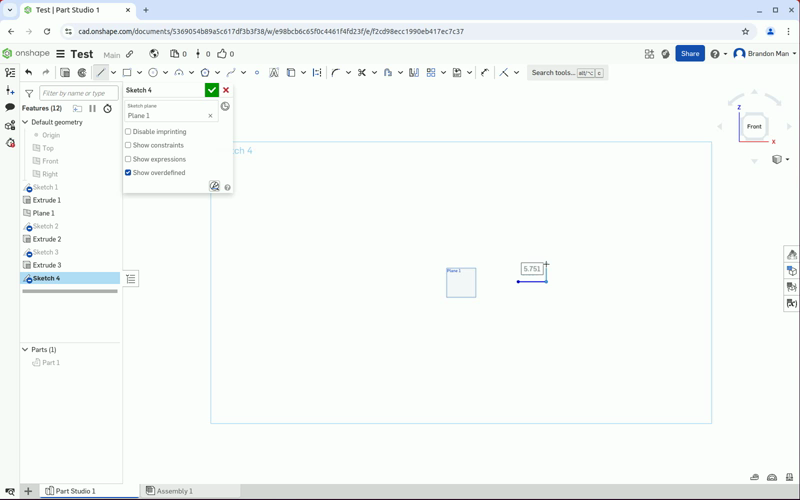
key_up(shift)
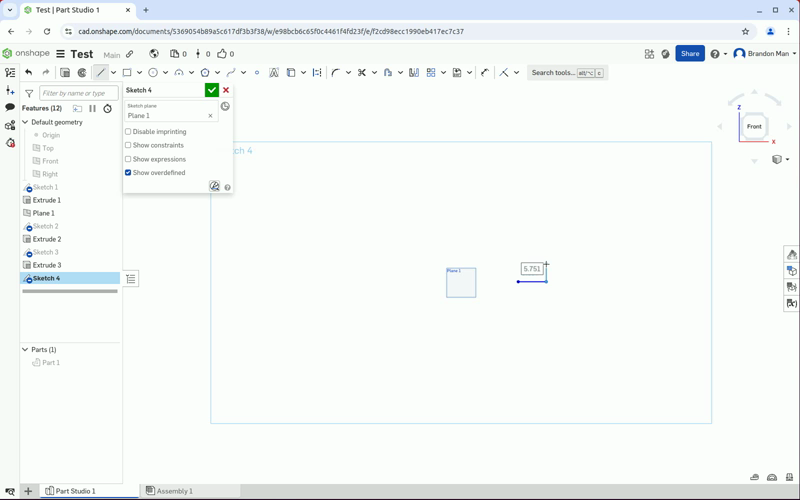
key_down(shift)
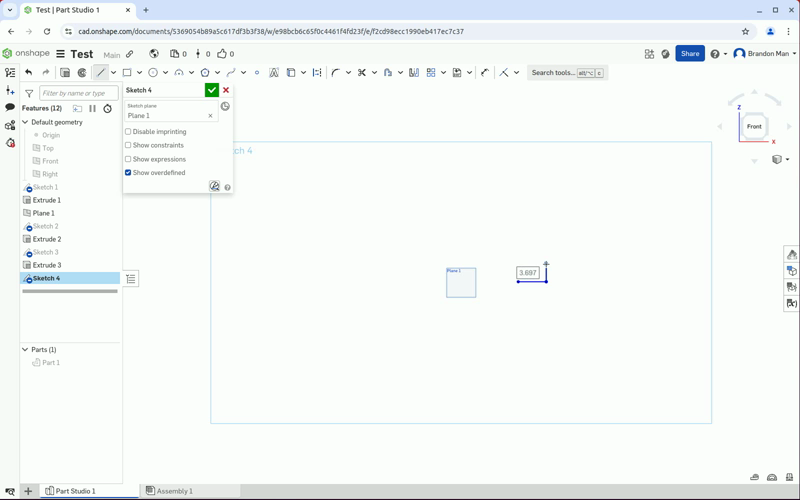
mouse_move(576, 263)
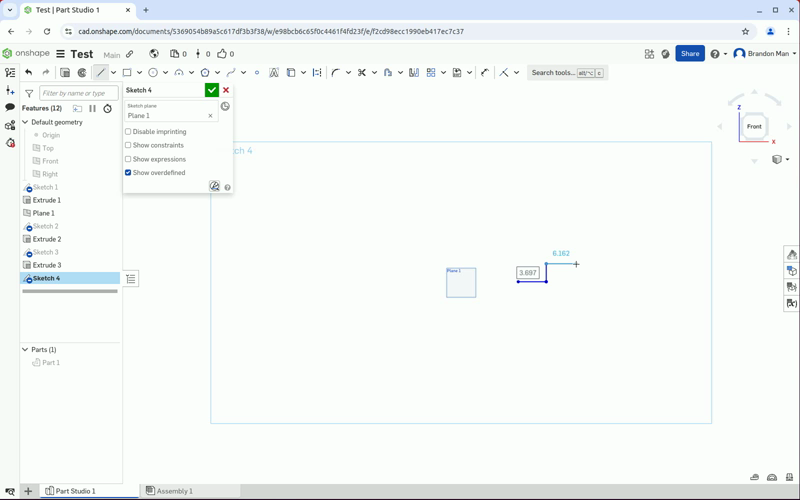
mouse_move(518, 263)
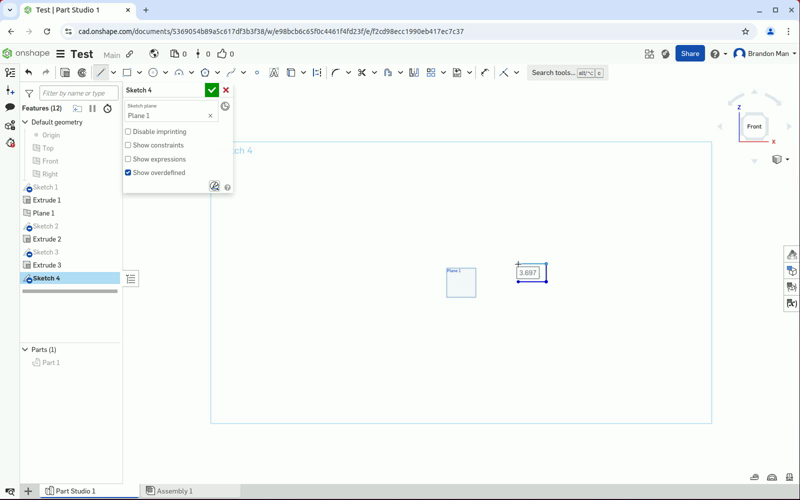
click(518, 263)
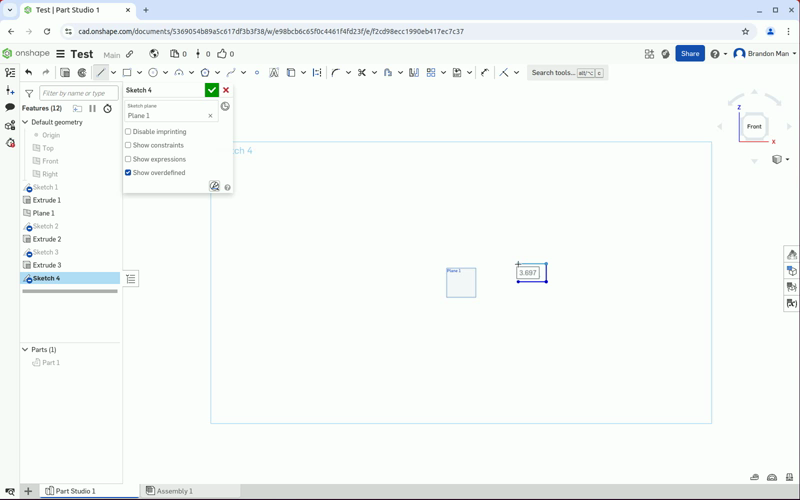
key_up(shift)
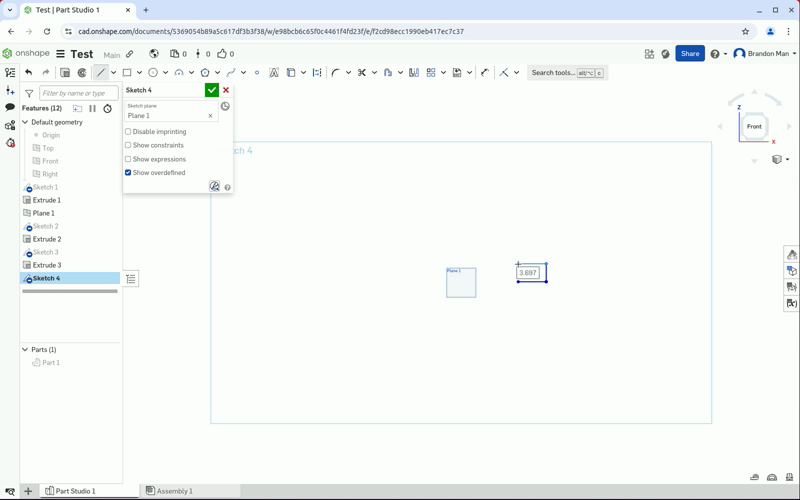
mouse_move(548, 263)
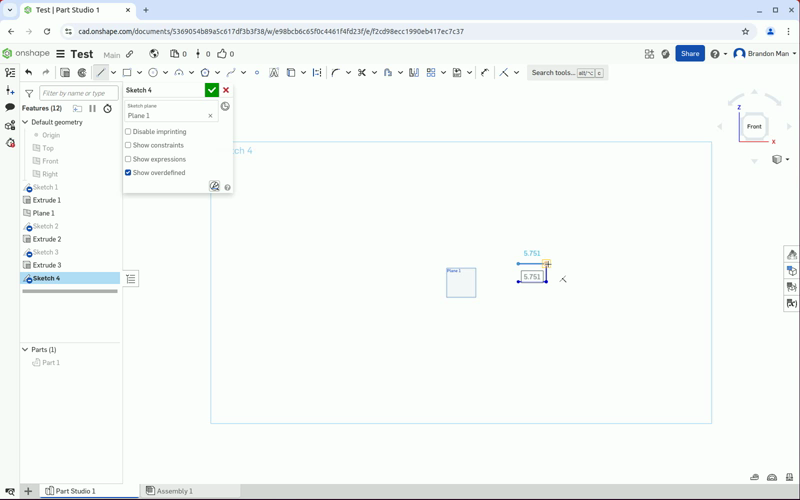
key_down(shift)
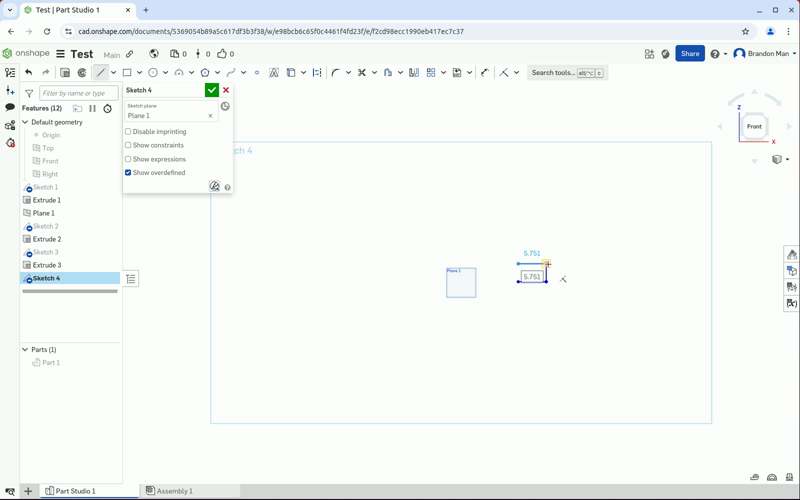
mouse_move(518, 281)
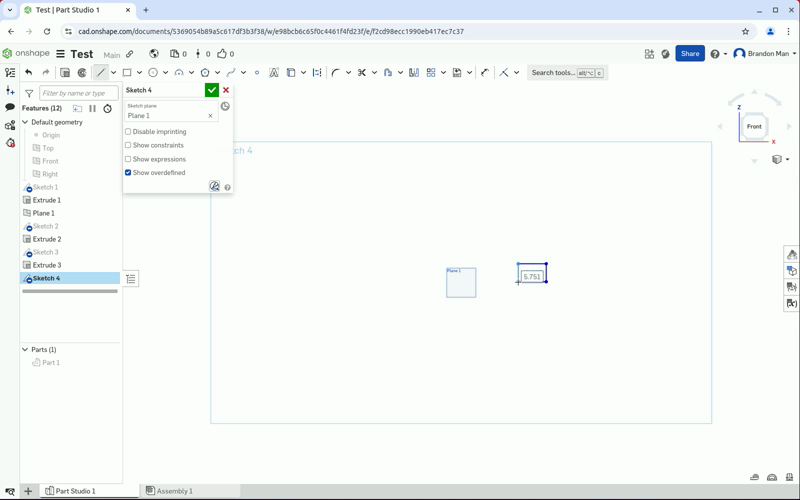
key_up(shift)
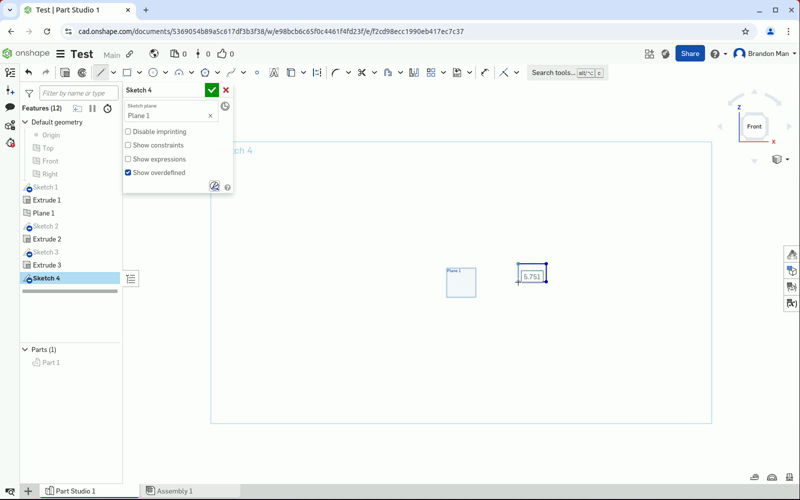
click(518, 281)
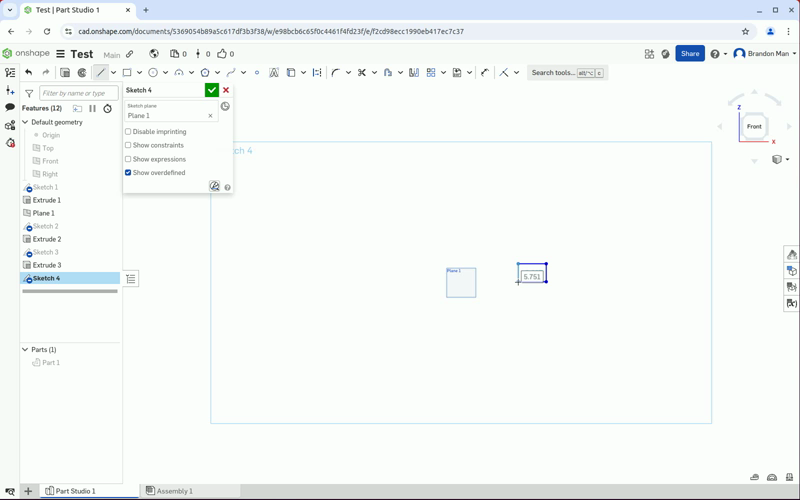
key(esc)
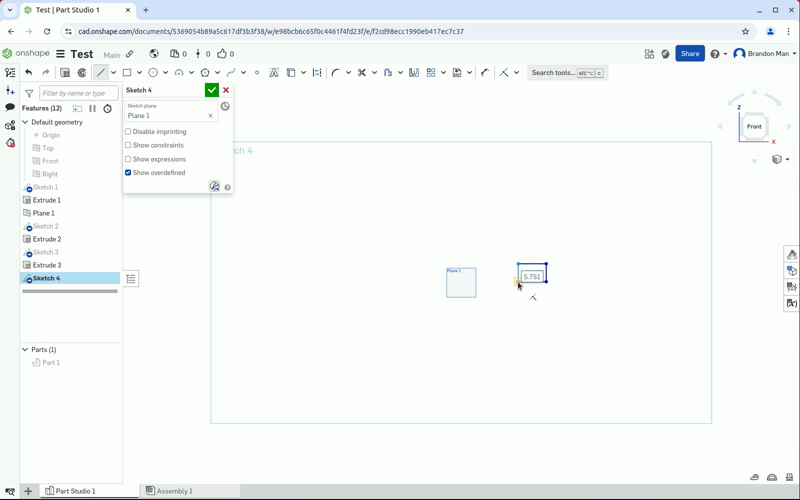
mouse_move(530, 280)
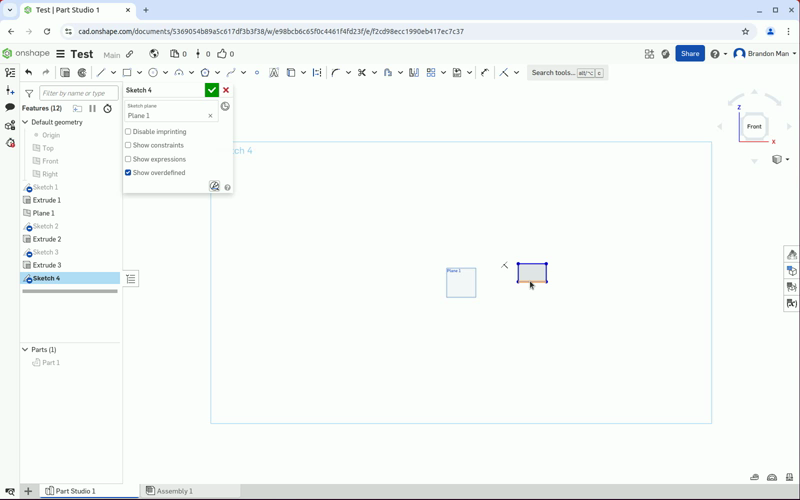
scroll(6)
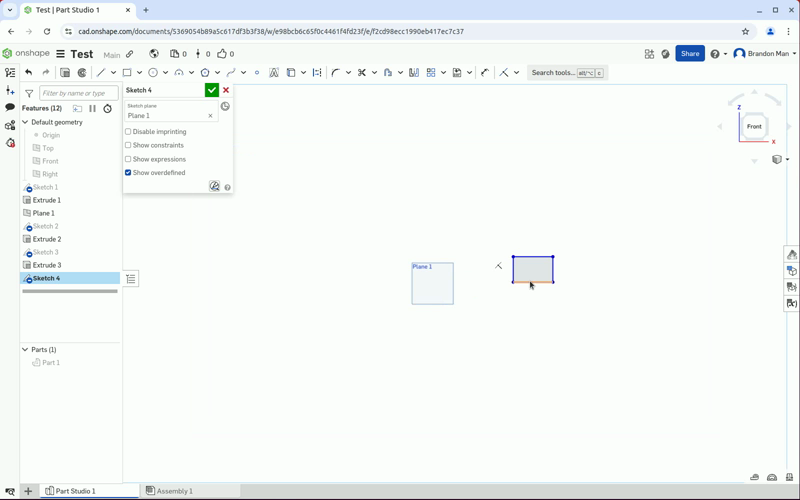
scroll(6)
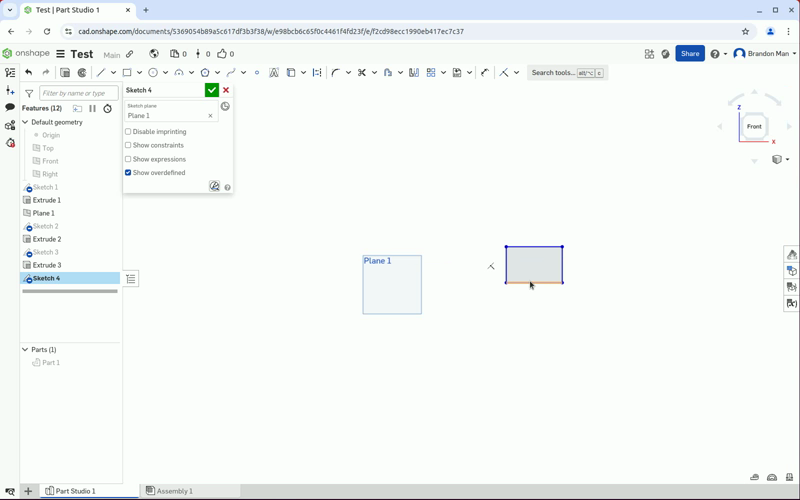
scroll(6)
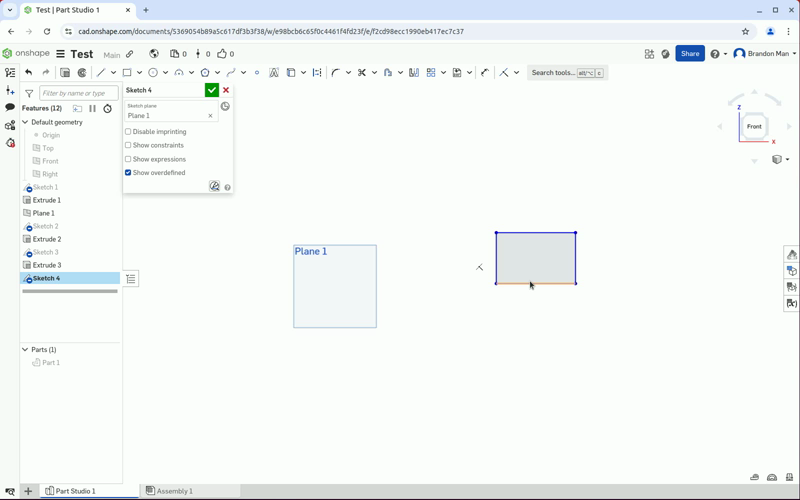
scroll(6)
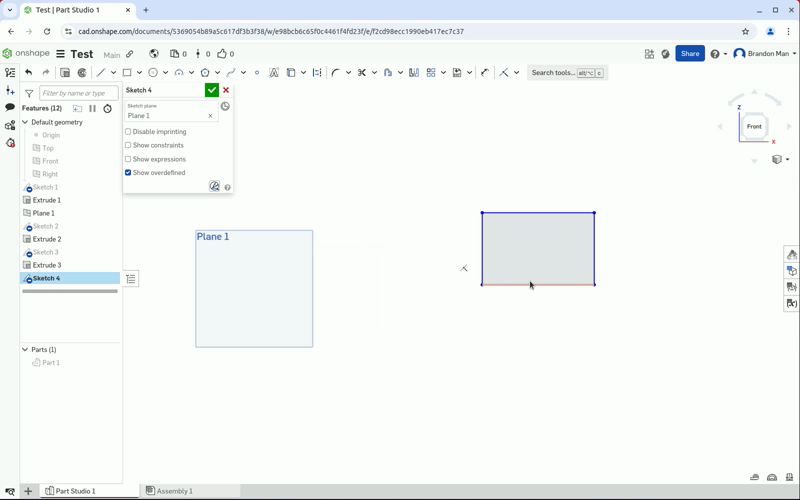
scroll(6)
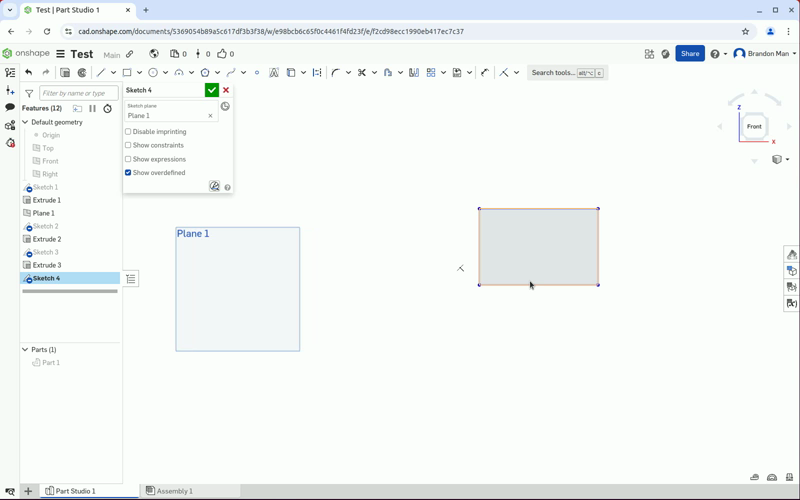
scroll(6)
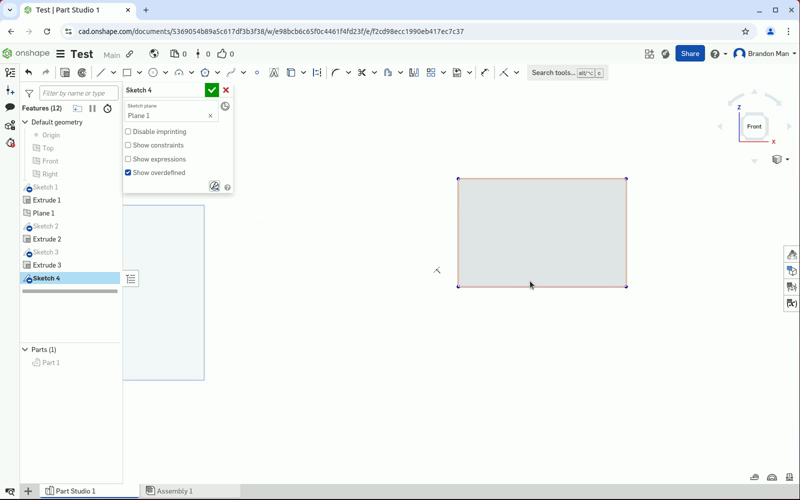
scroll(6)
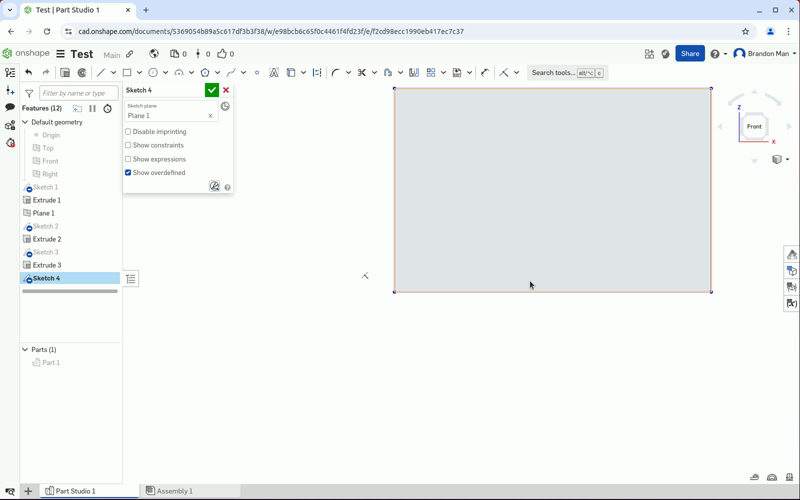
click(530, 280)
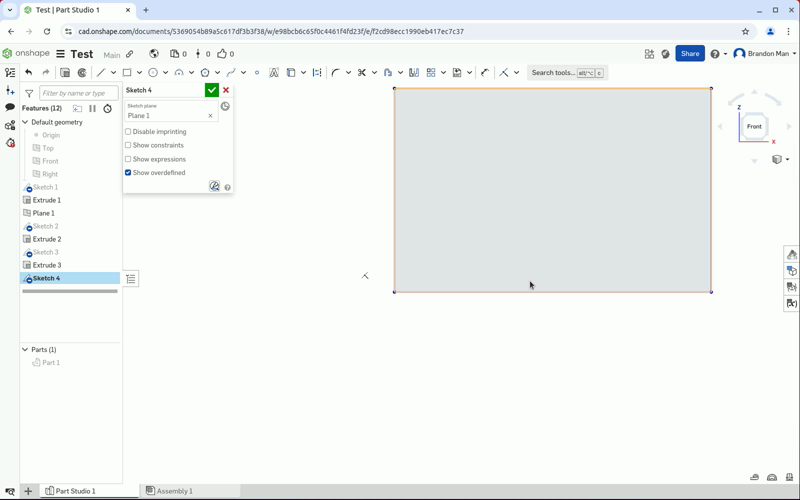
scroll(-6)
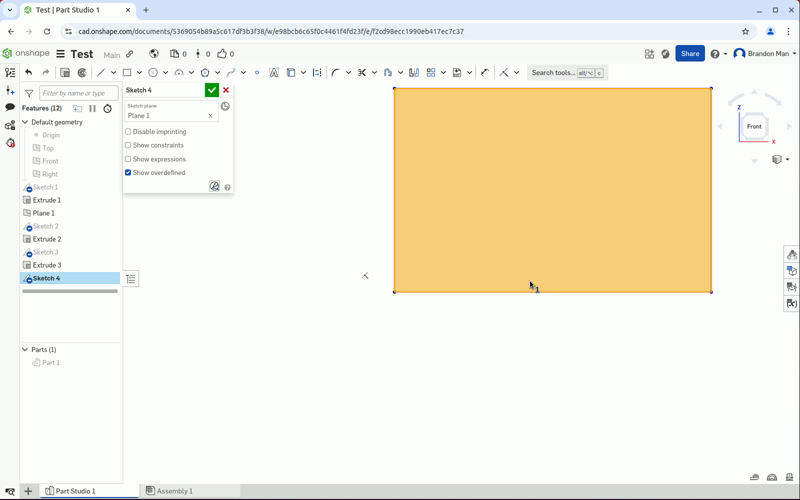
scroll(-6)
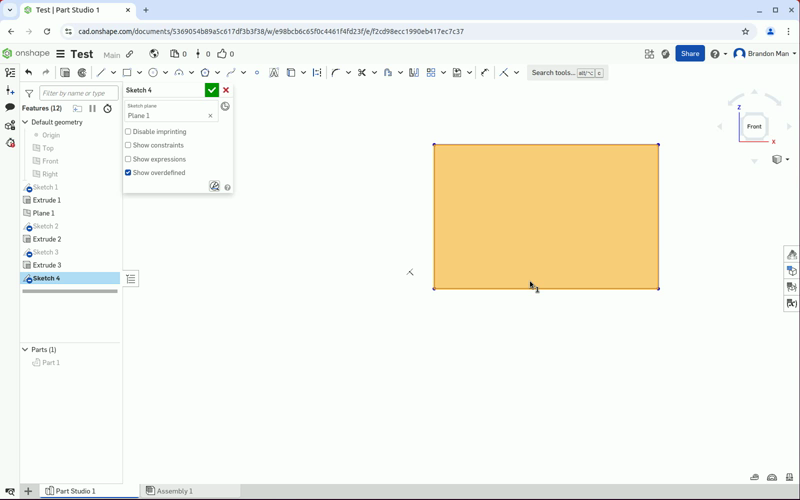
scroll(-6)
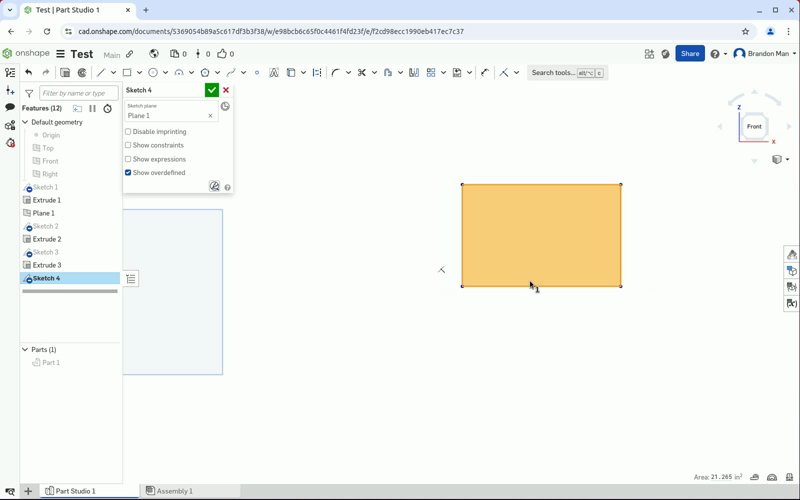
scroll(-6)
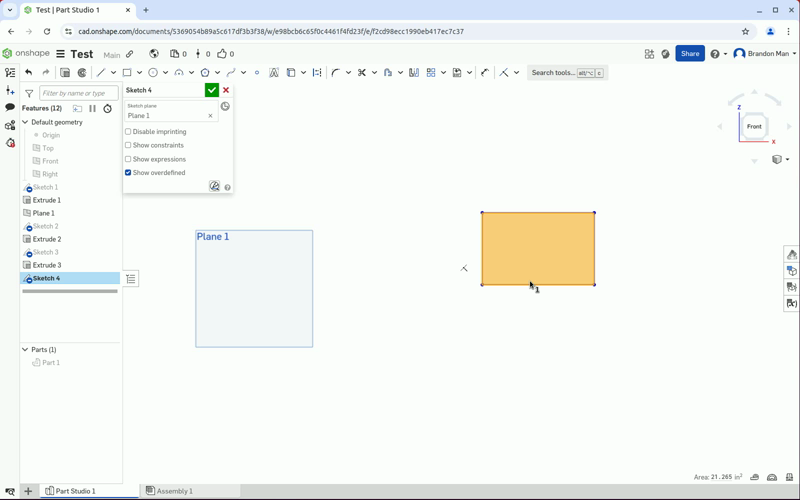
scroll(-6)
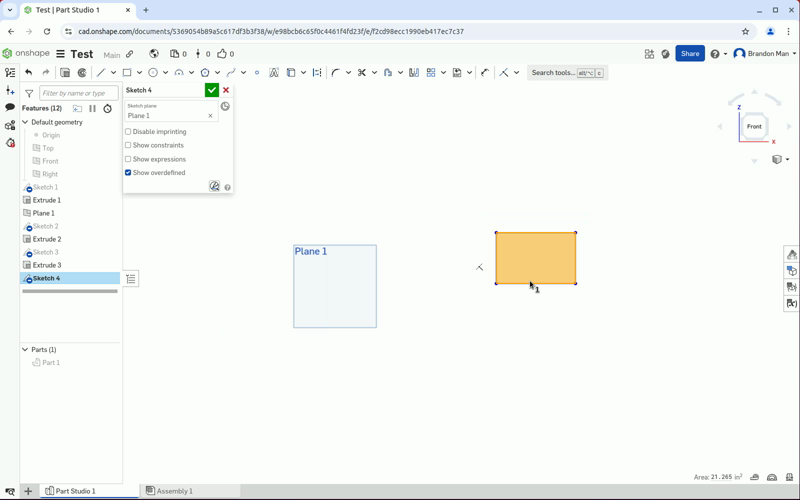
scroll(-6)
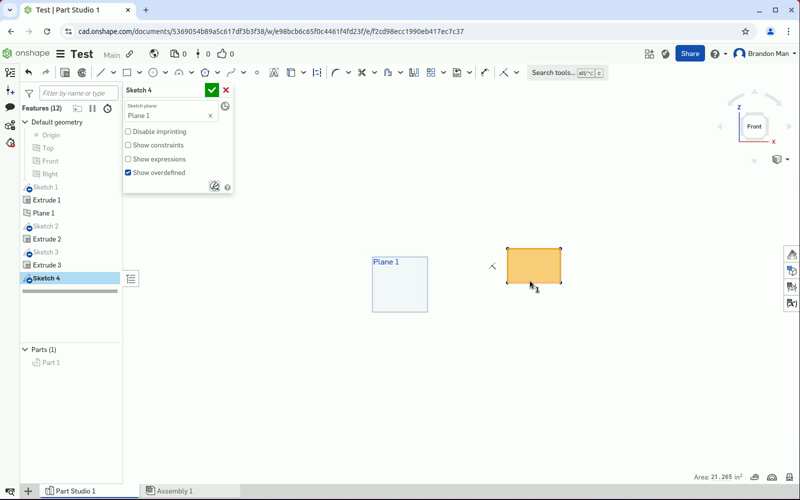
scroll(-6)
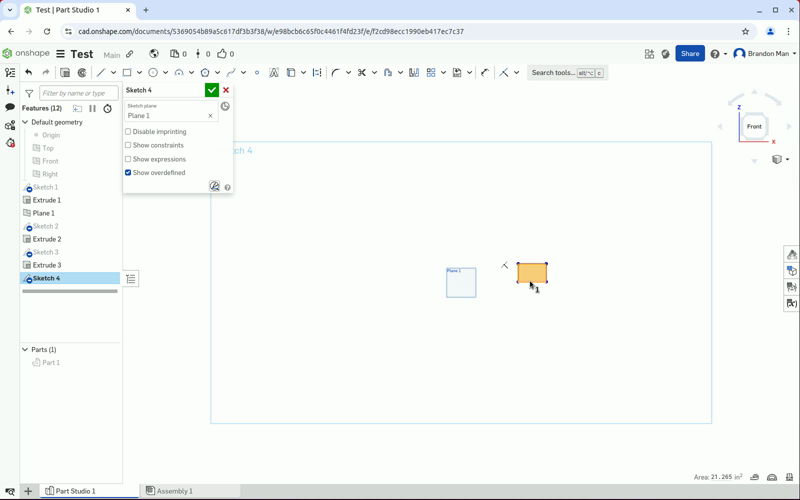
mouse_move(73, 352)
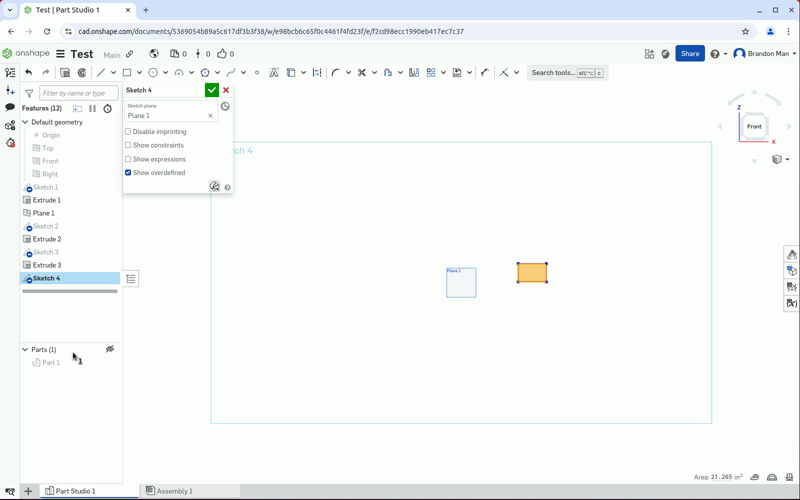
key(shift+y)
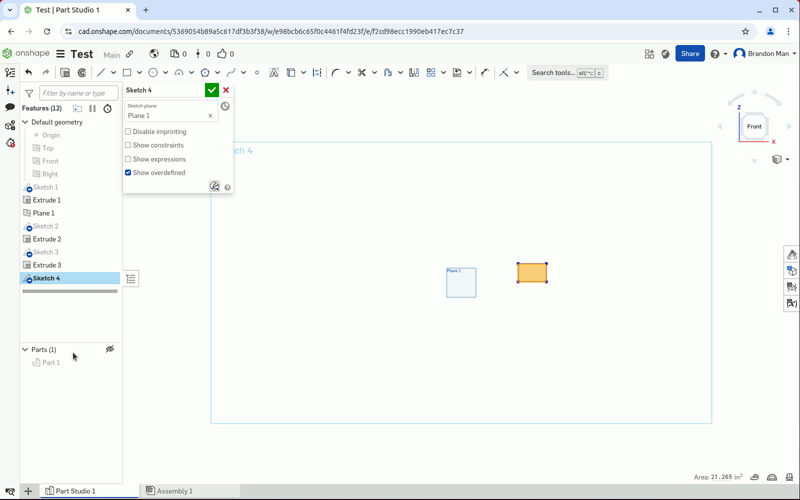
key(shift+e)
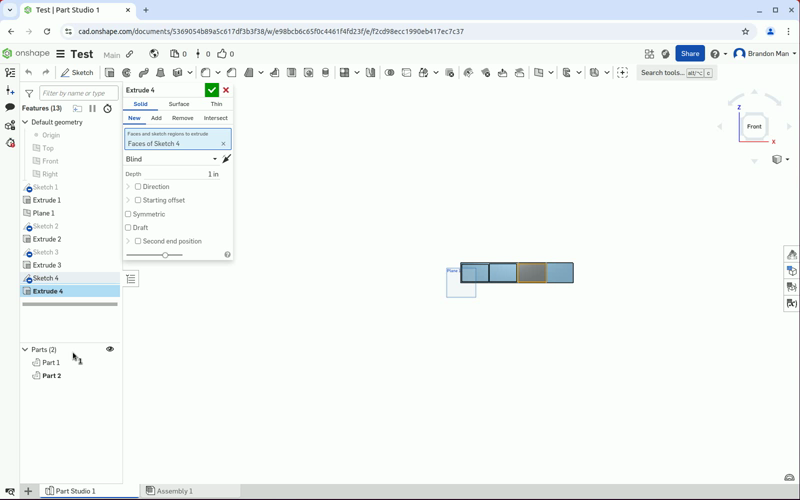
mouse_move(143, 106)
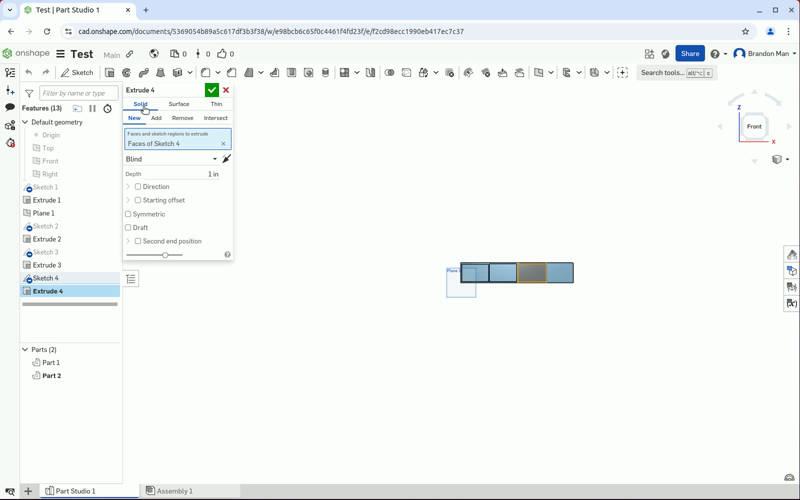
click(143, 106)
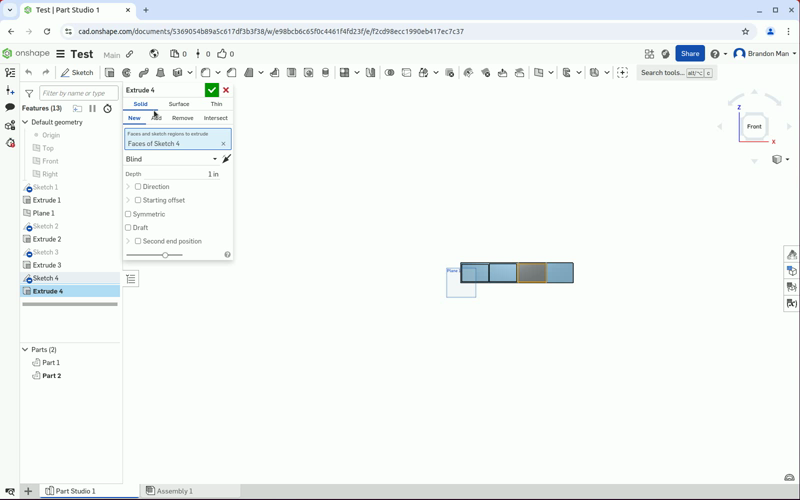
mouse_move(186, 120)
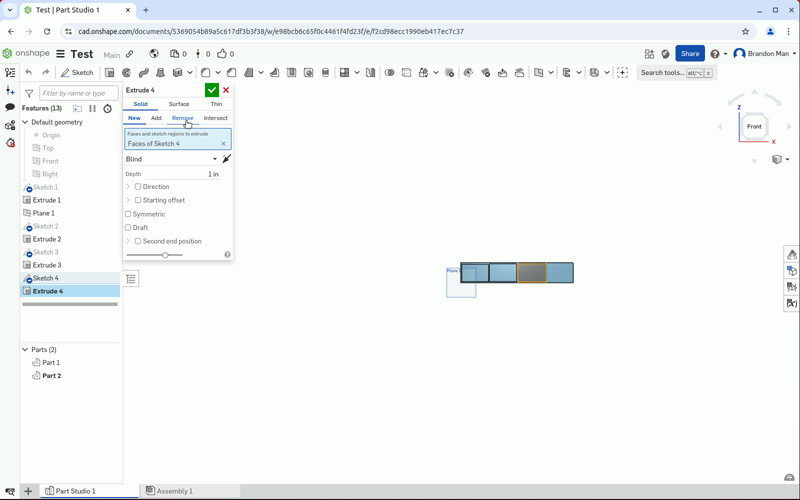
click(186, 120)
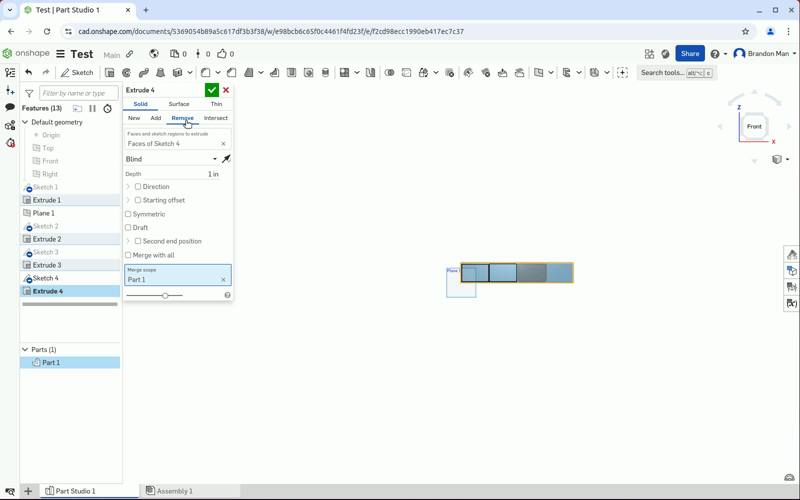
key(tab, 4)
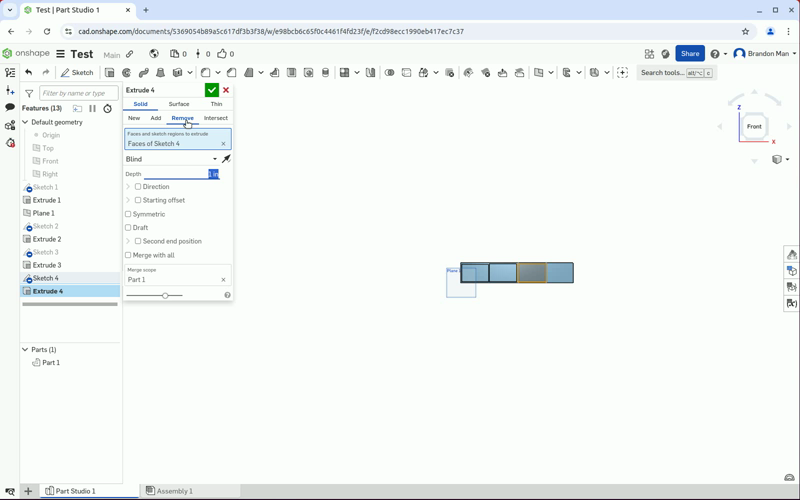
text(9.147)
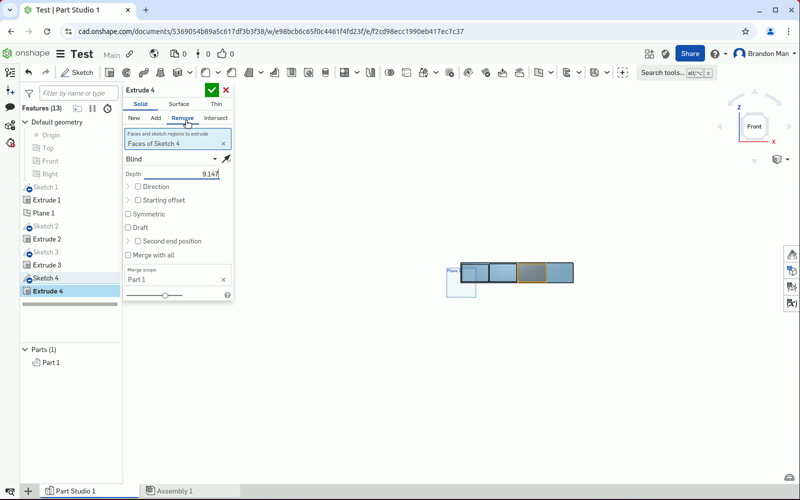
key(tab, 6)
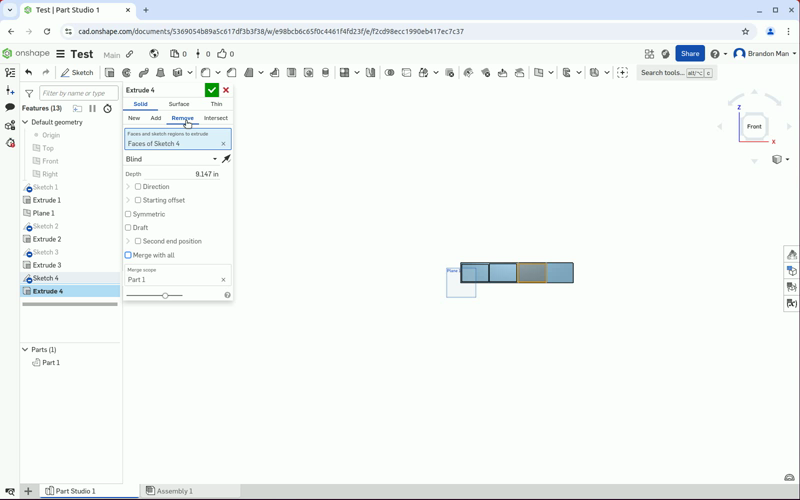
key(space)
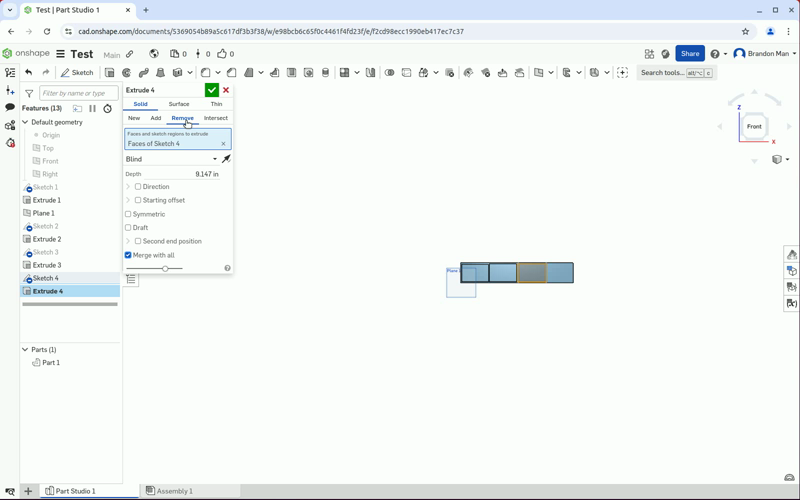
key(enter)
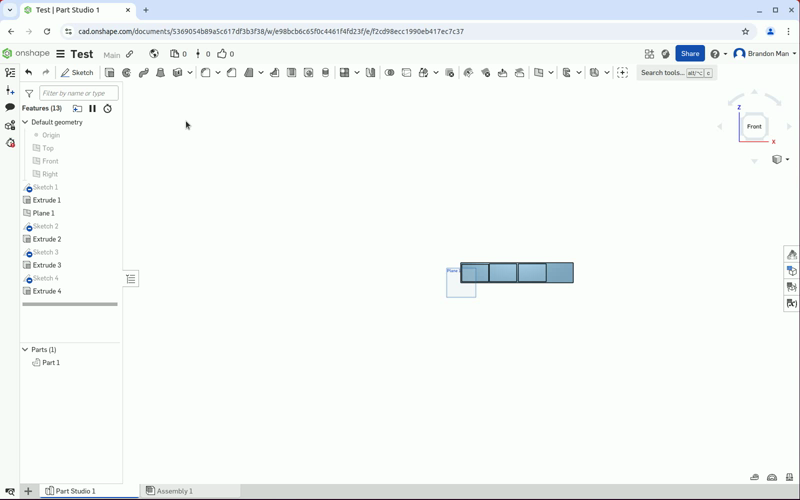
key(shift+h)
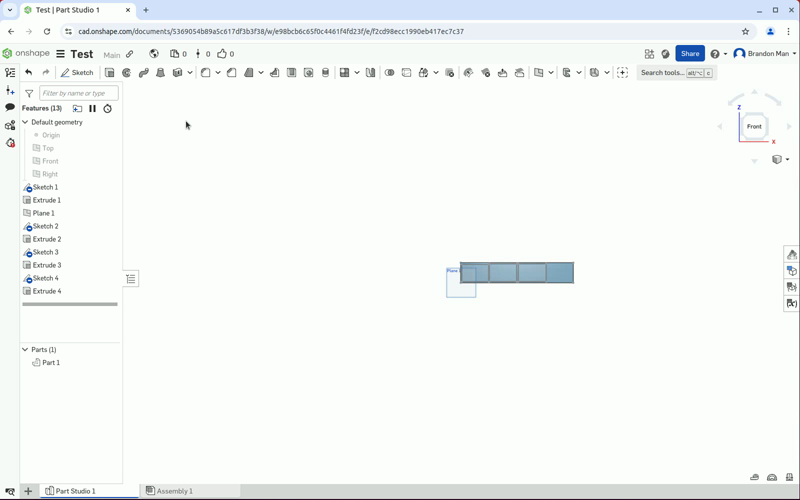
key(shift+h)
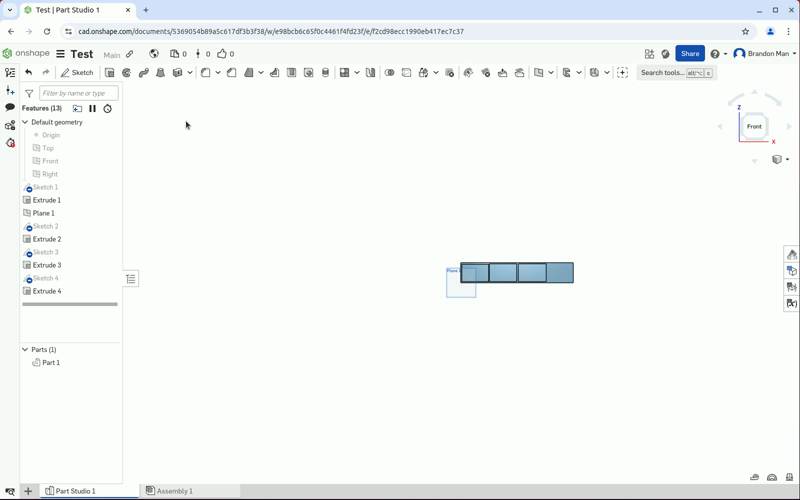
mouse_move(73, 189)
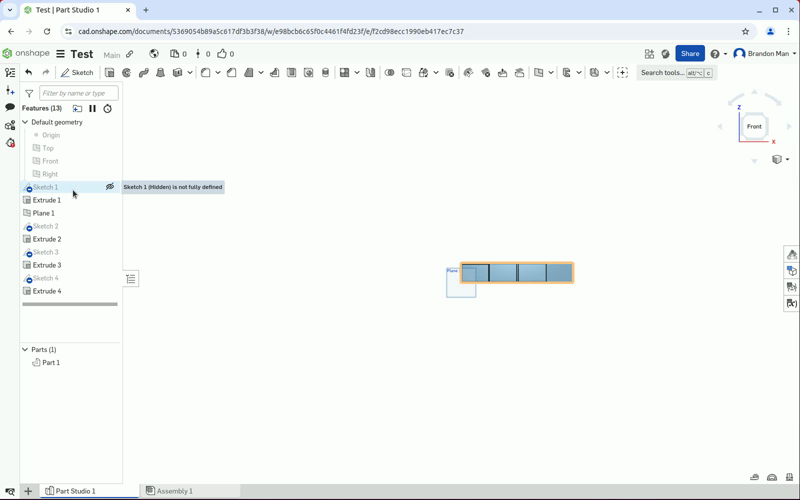
click(73, 189)
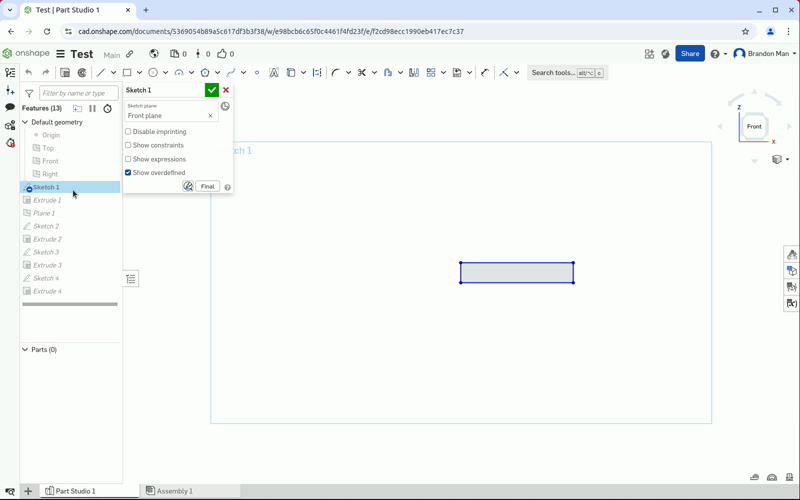
mouse_move(229, 92)
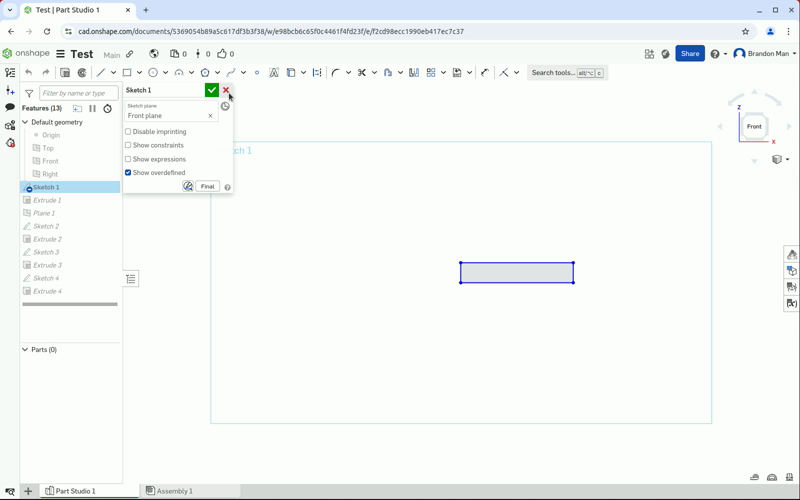
click(229, 92)
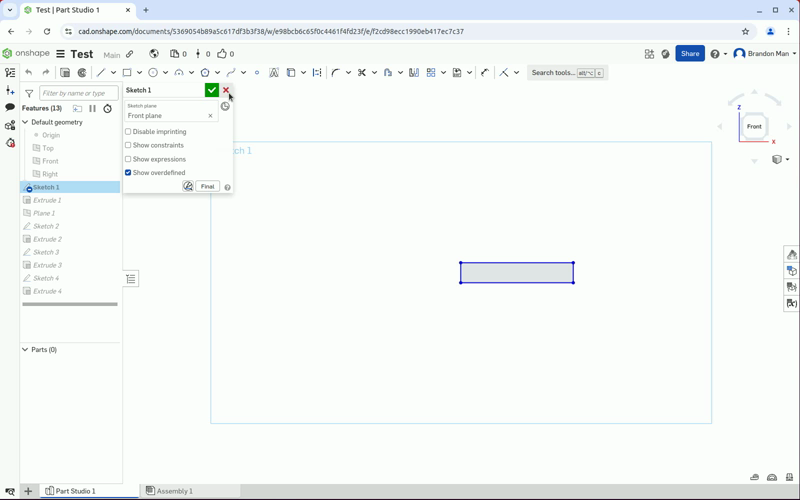
key(shift+s)
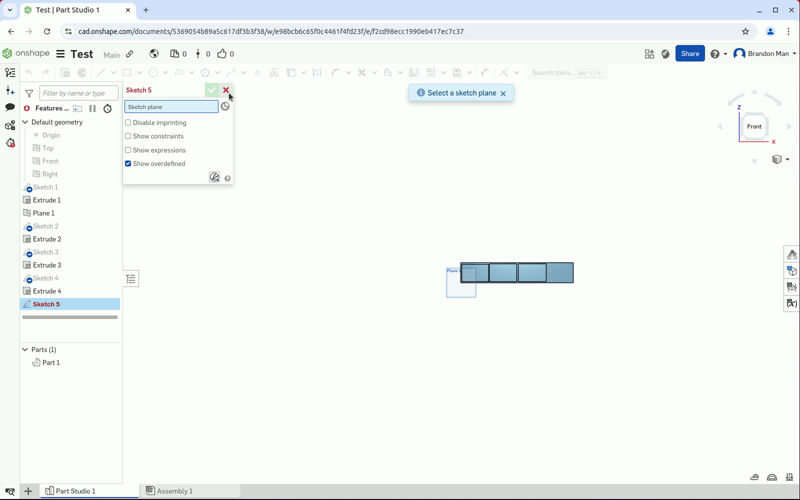
mouse_move(73, 215)
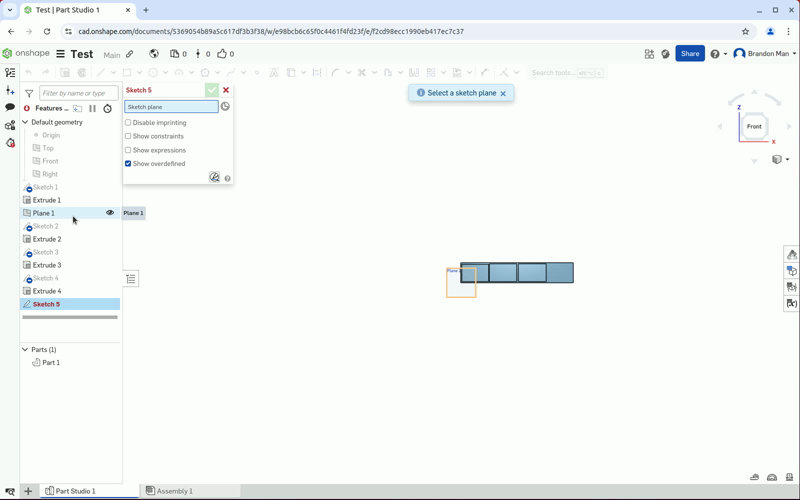
click(73, 215)
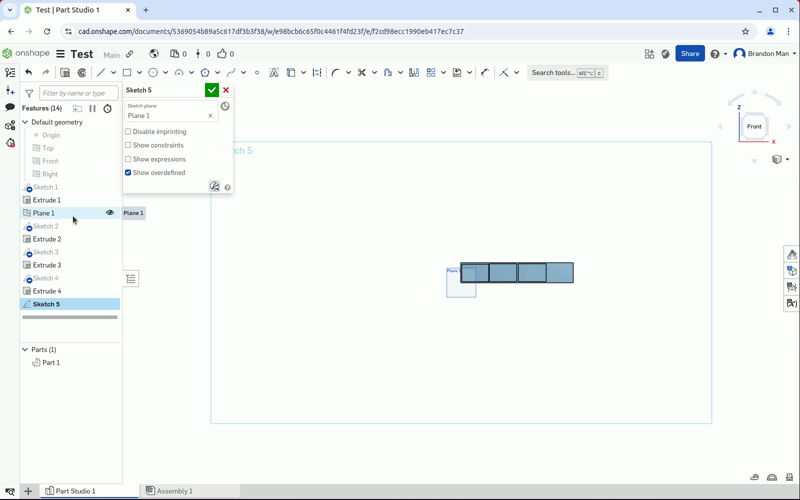
mouse_move(73, 352)
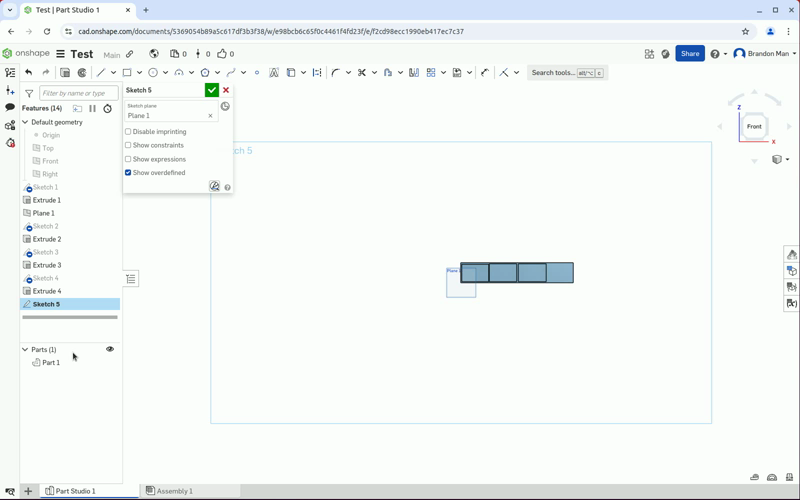
key(y)
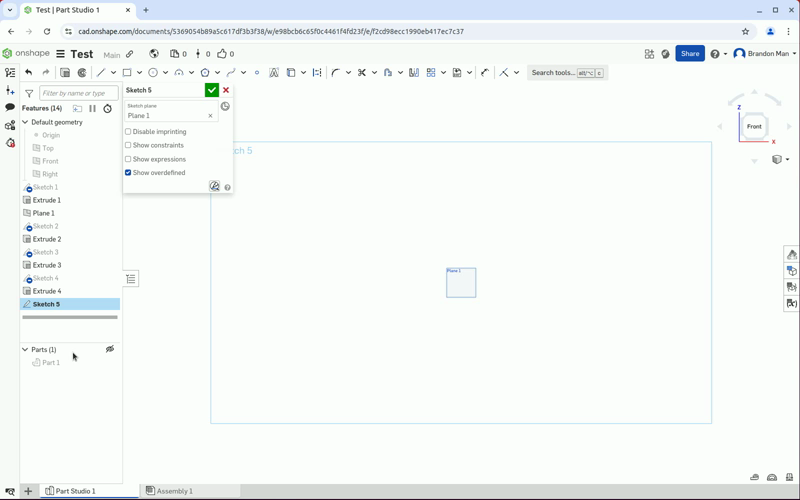
key(l)
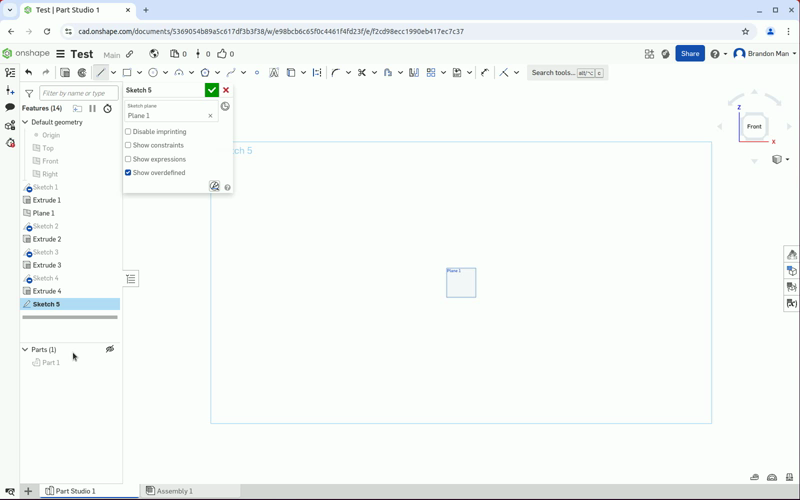
key_down(shift)
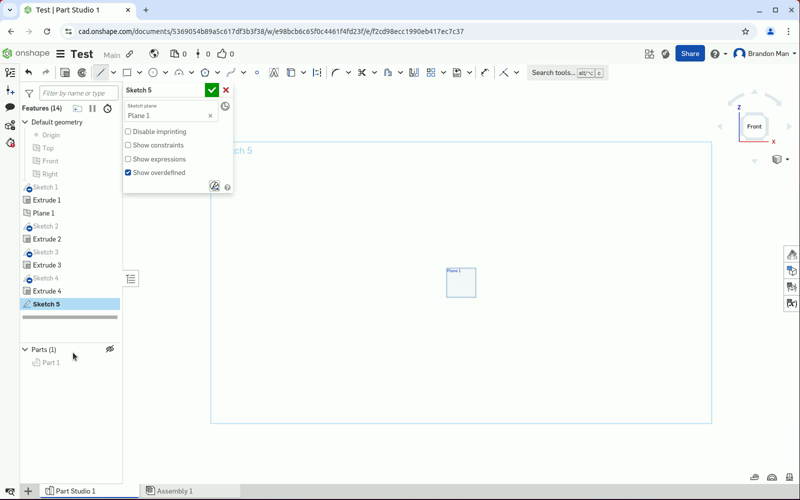
mouse_move(546, 281)
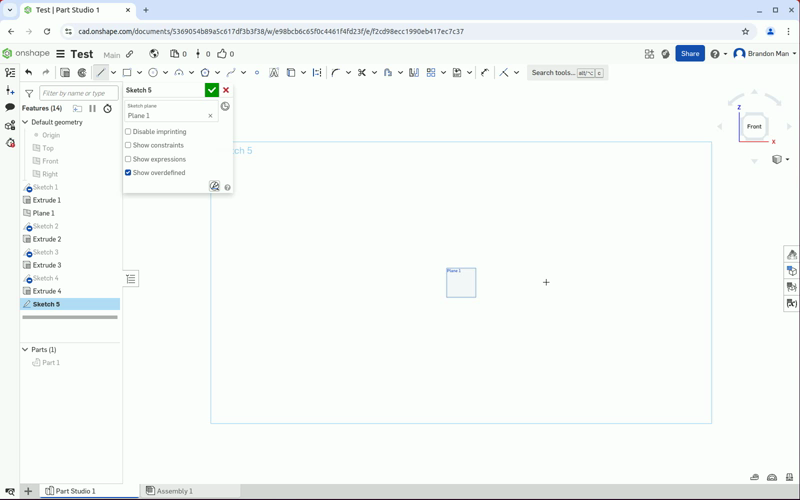
click(546, 281)
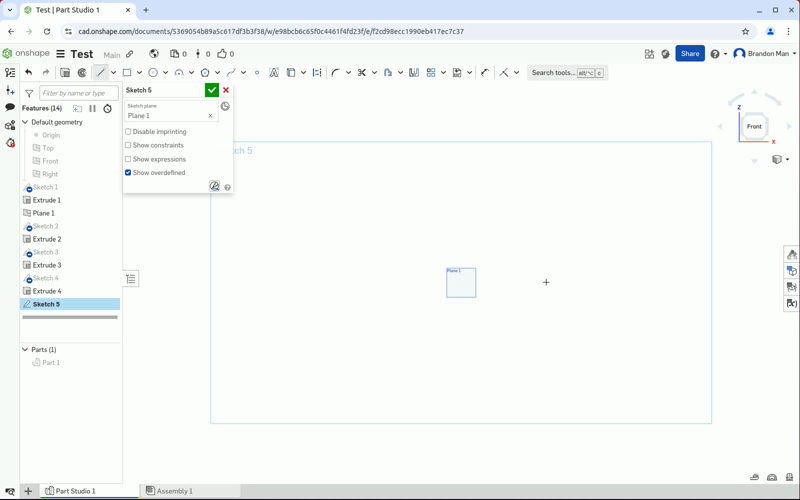
key_up(shift)
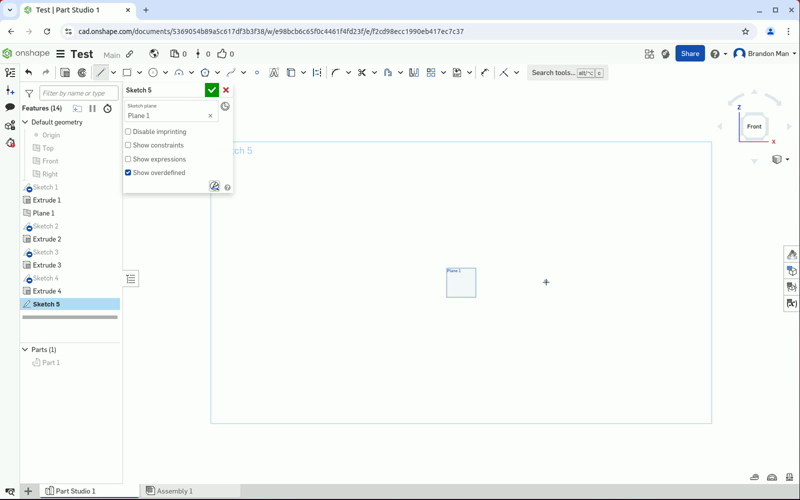
key_down(shift)
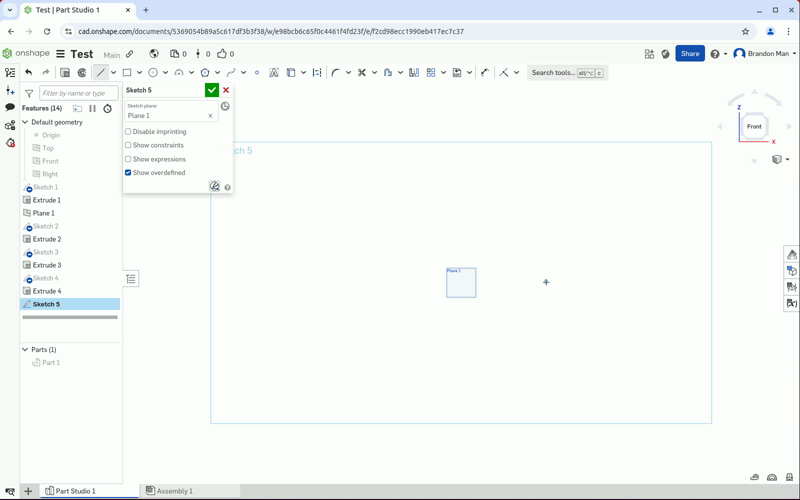
mouse_move(576, 281)
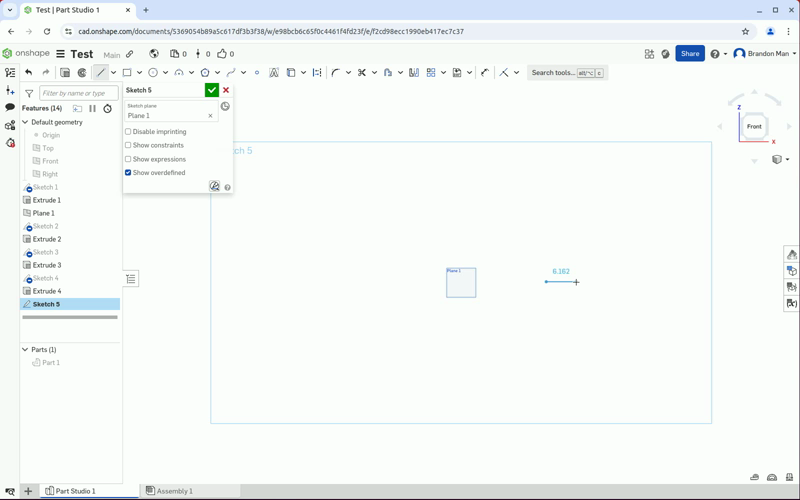
mouse_move(573, 281)
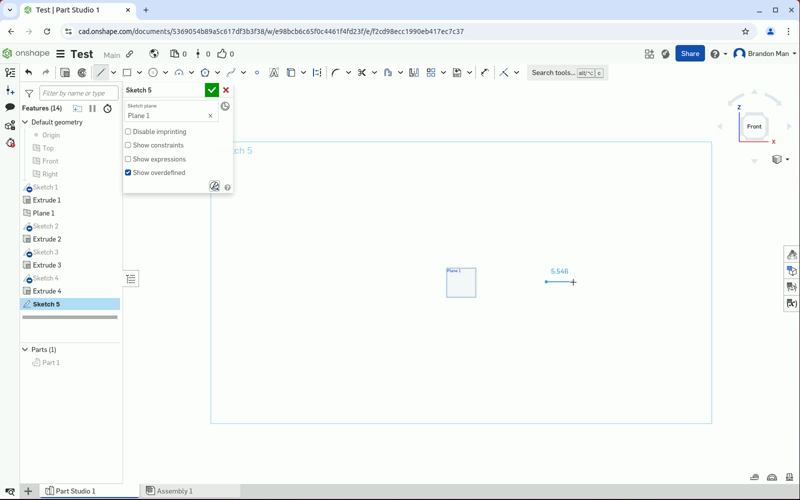
click(573, 281)
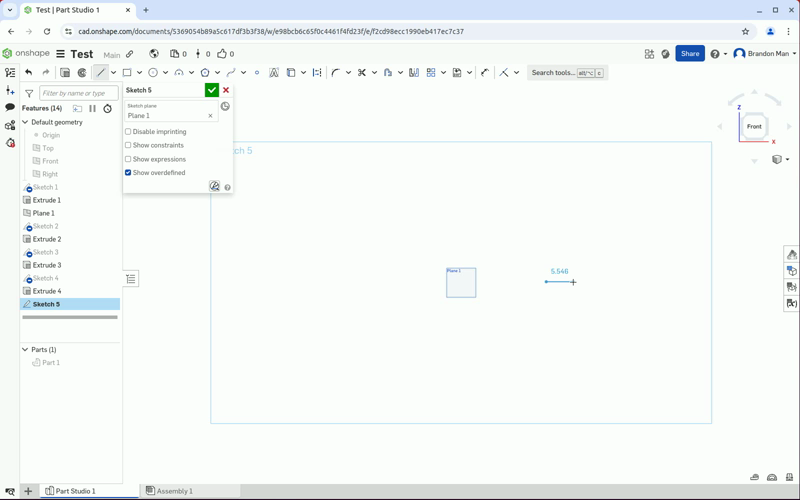
key_up(shift)
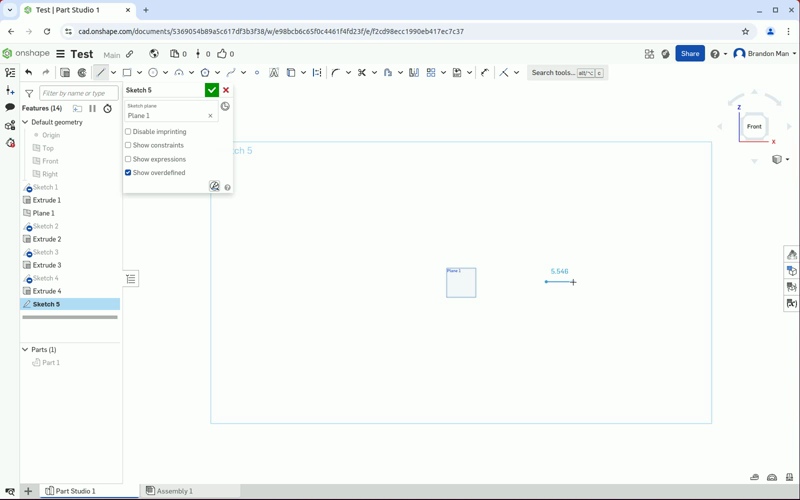
key_down(shift)
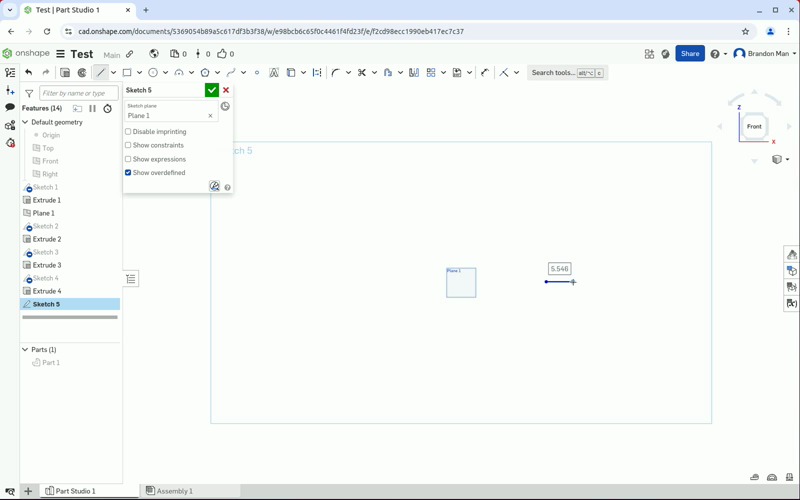
mouse_move(589, 281)
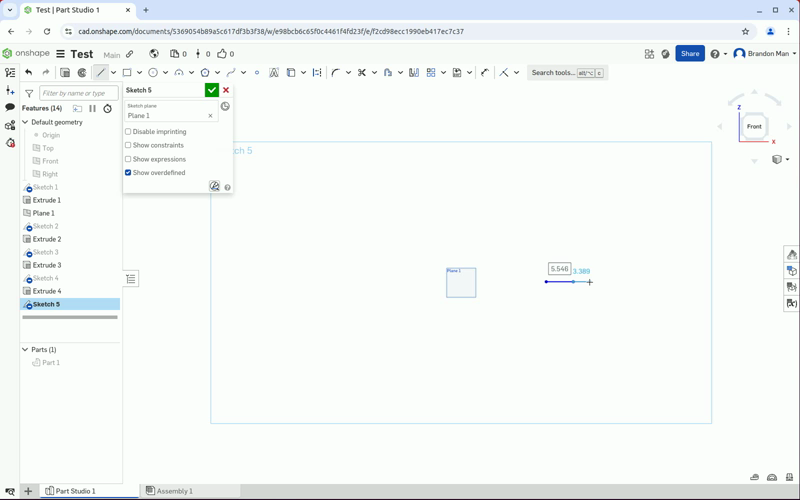
mouse_move(573, 264)
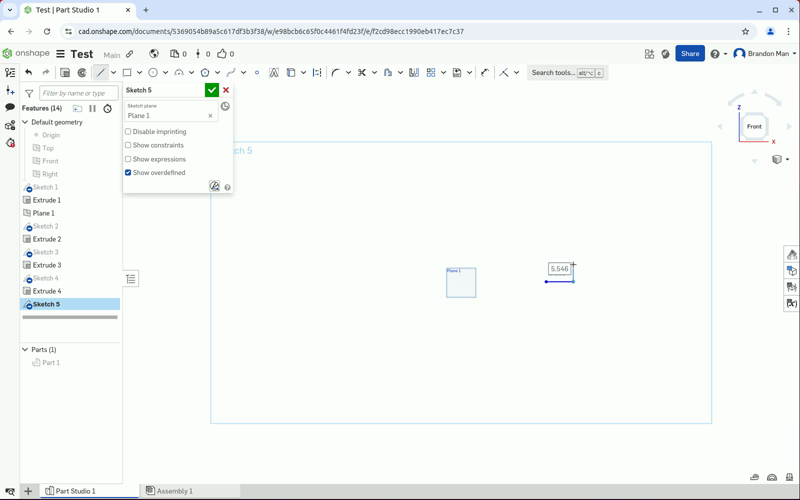
click(573, 264)
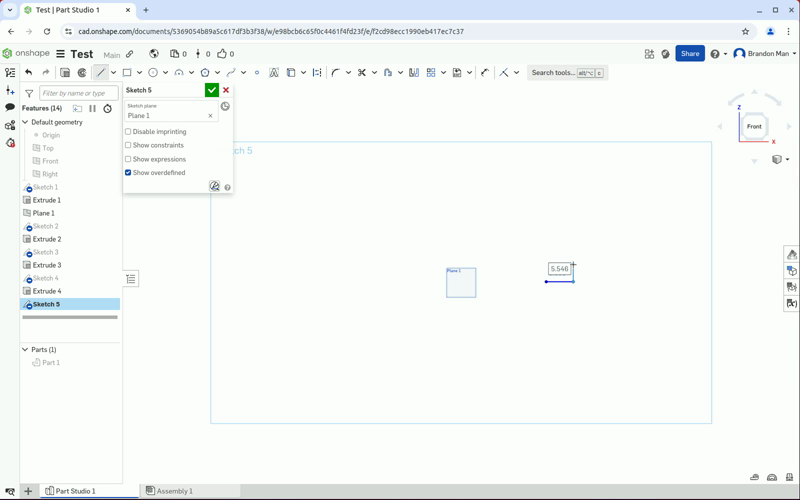
key_up(shift)
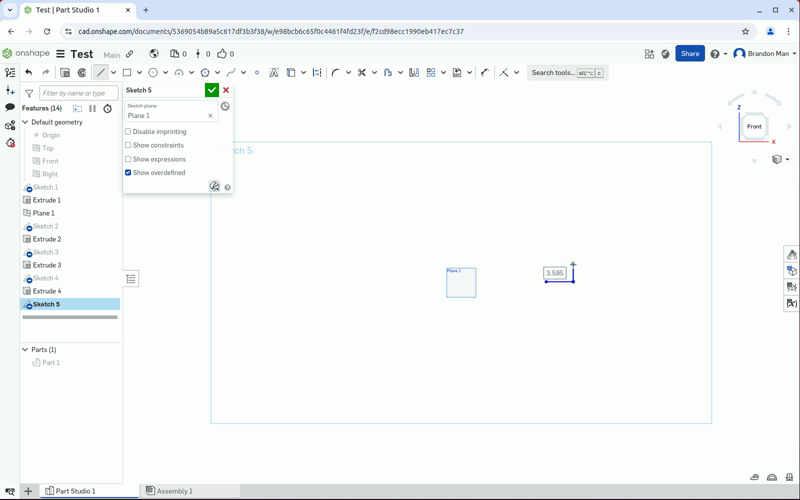
key_down(shift)
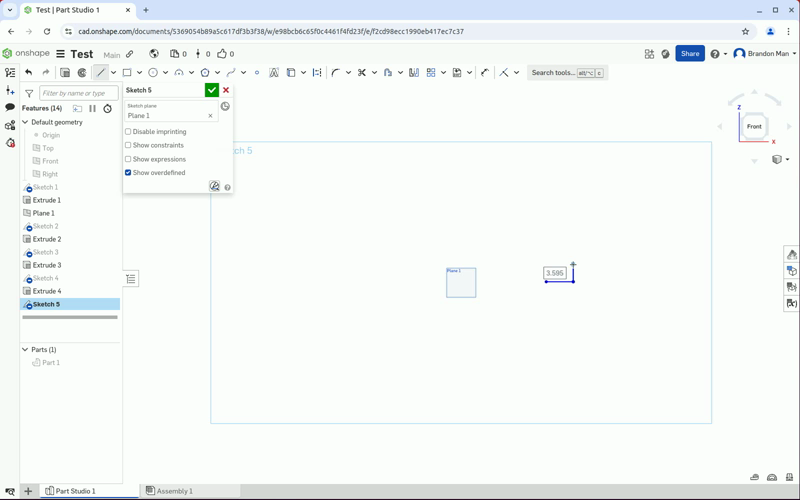
mouse_move(589, 264)
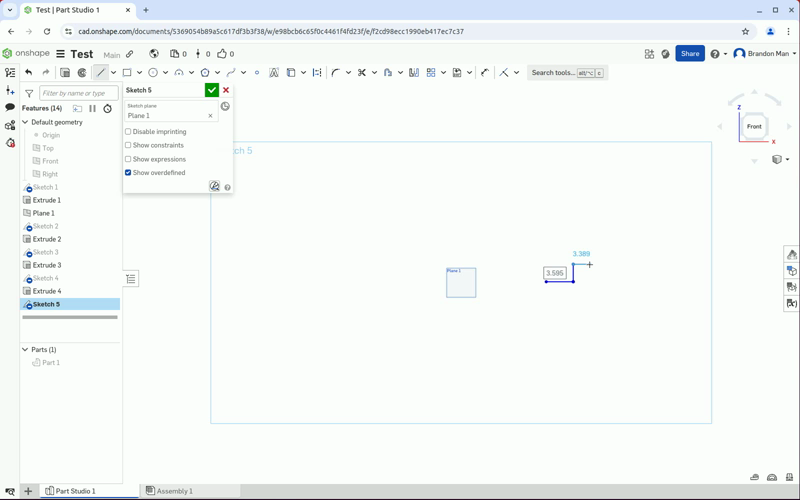
mouse_move(546, 264)
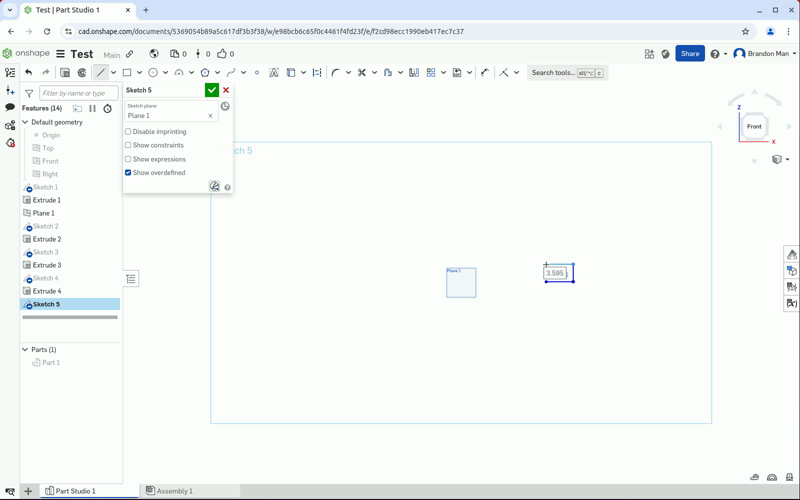
click(546, 264)
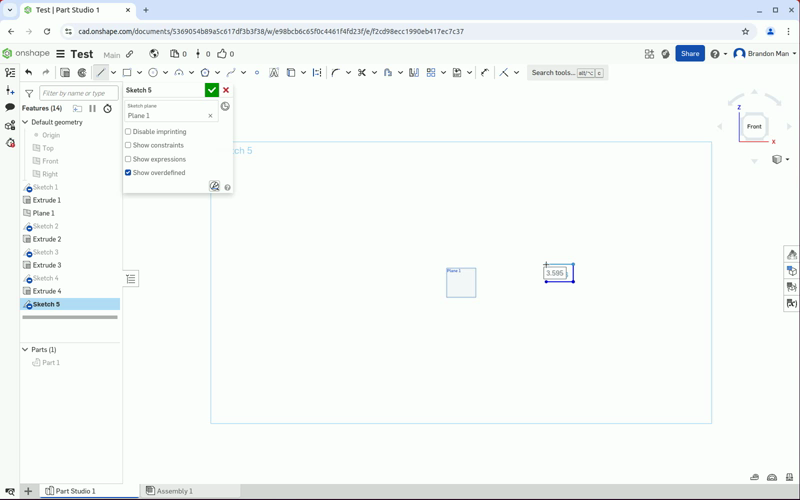
key_up(shift)
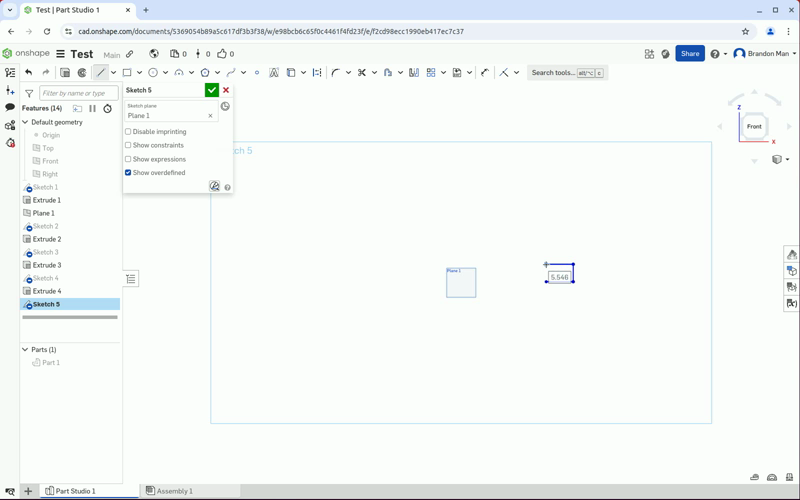
mouse_move(576, 264)
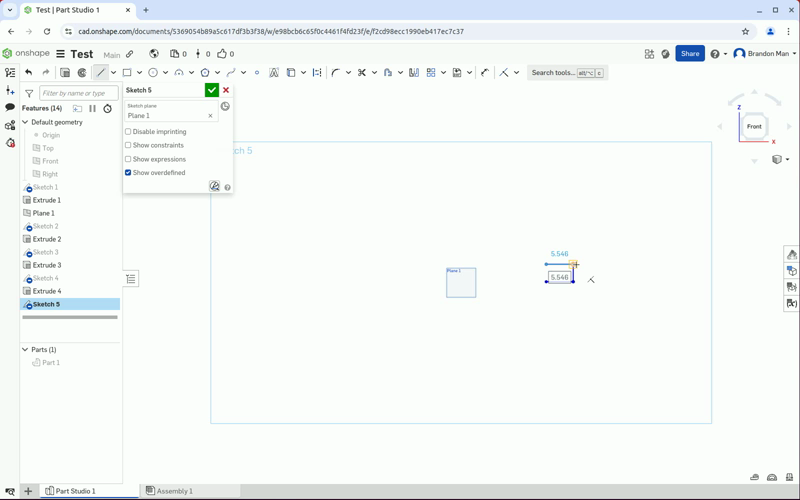
key_down(shift)
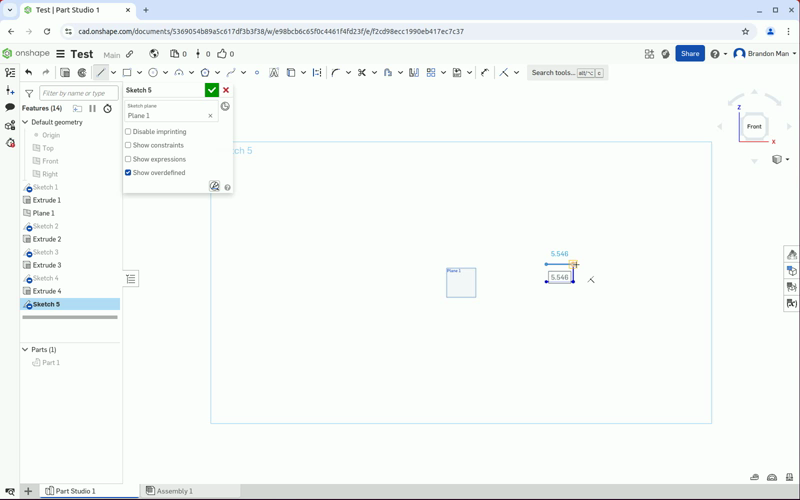
mouse_move(546, 281)
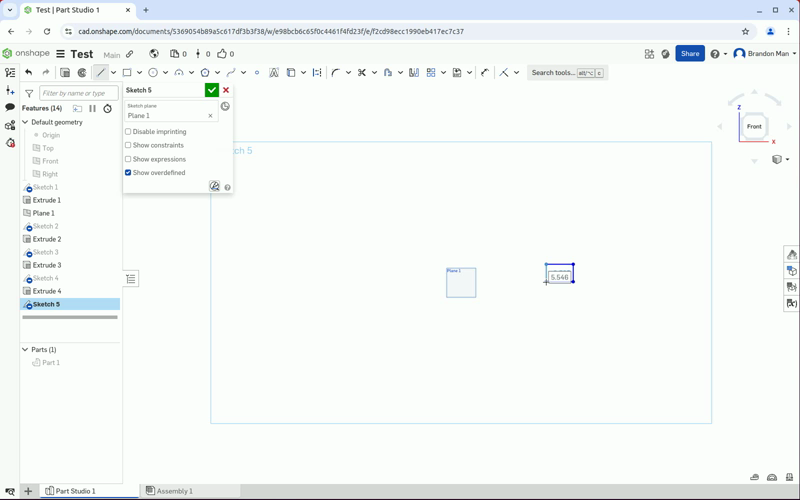
key_up(shift)
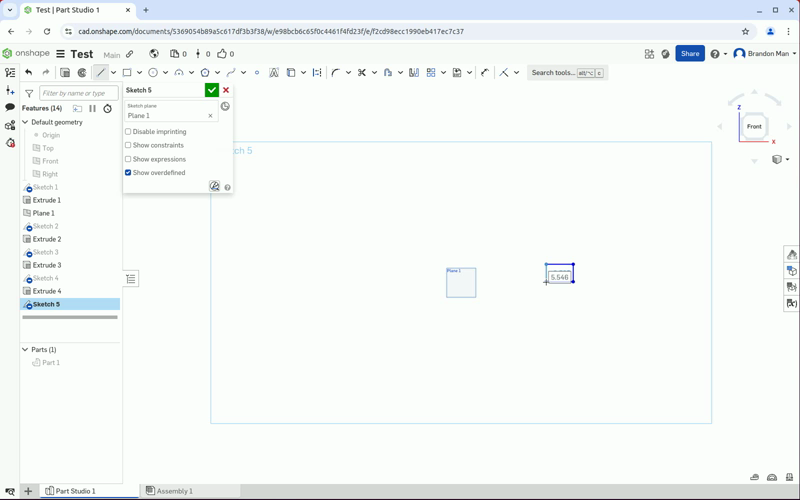
click(546, 281)
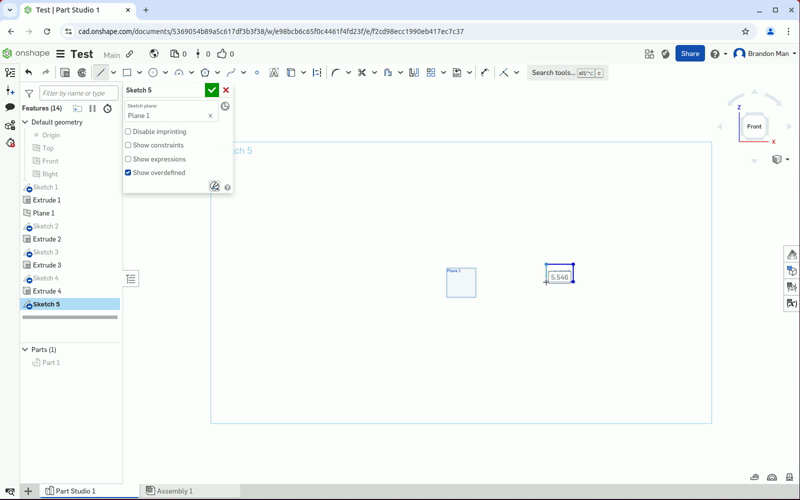
key(esc)
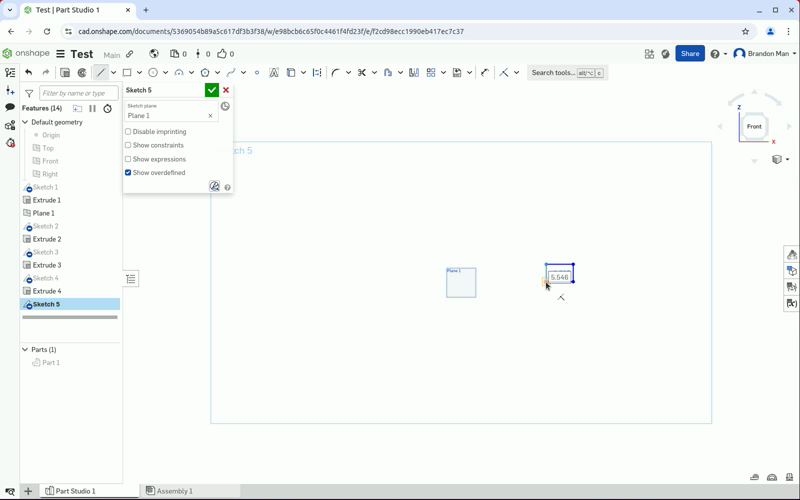
mouse_move(566, 280)
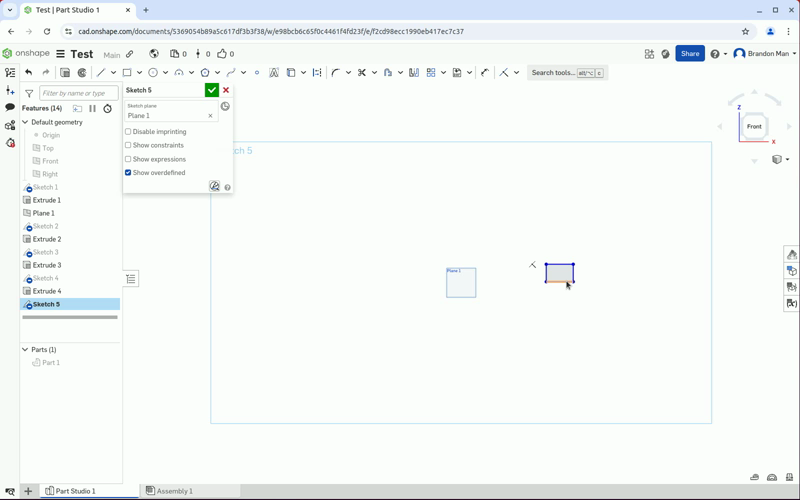
scroll(6)
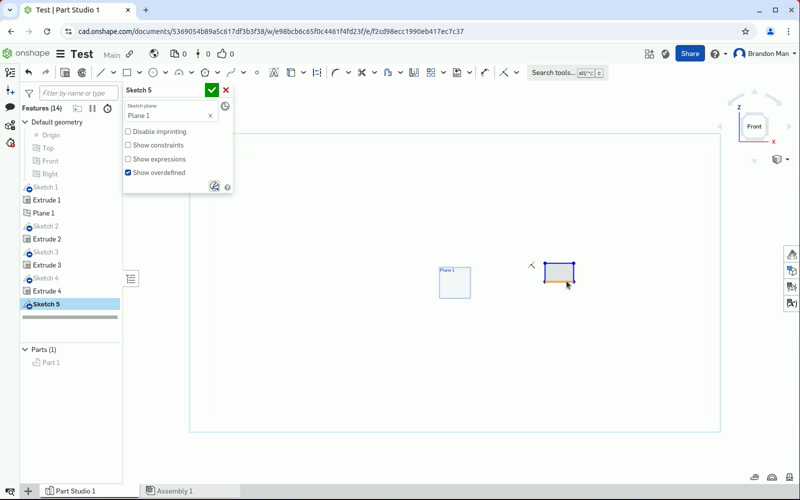
scroll(6)
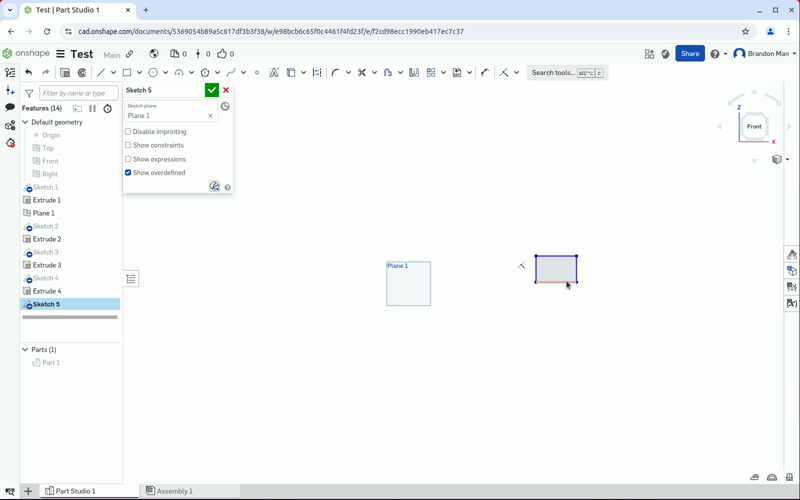
scroll(6)
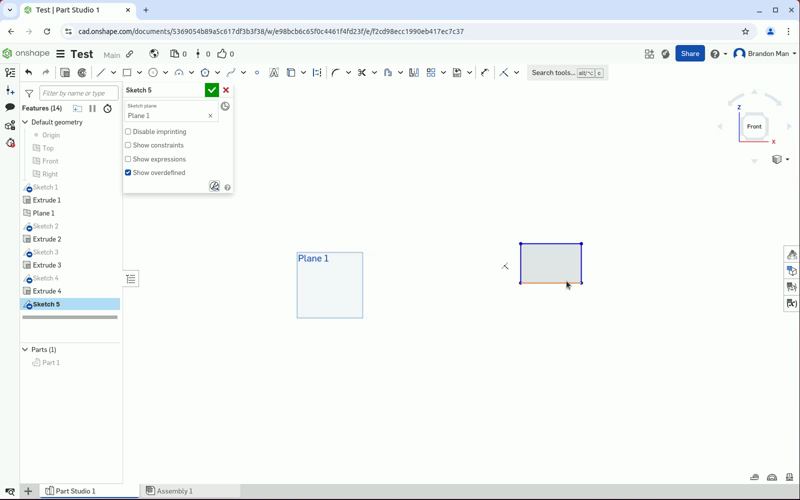
scroll(6)
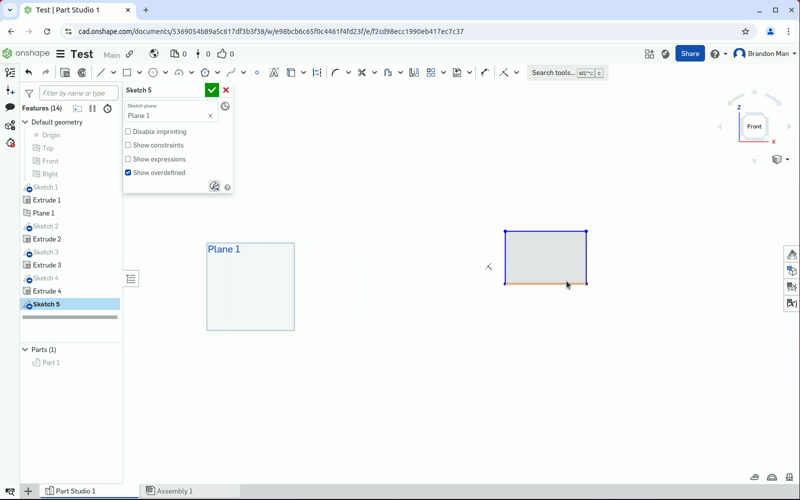
scroll(6)
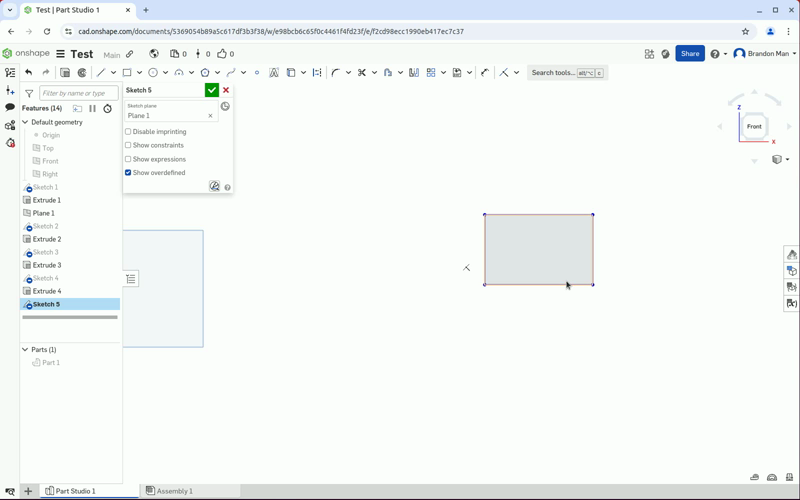
scroll(6)
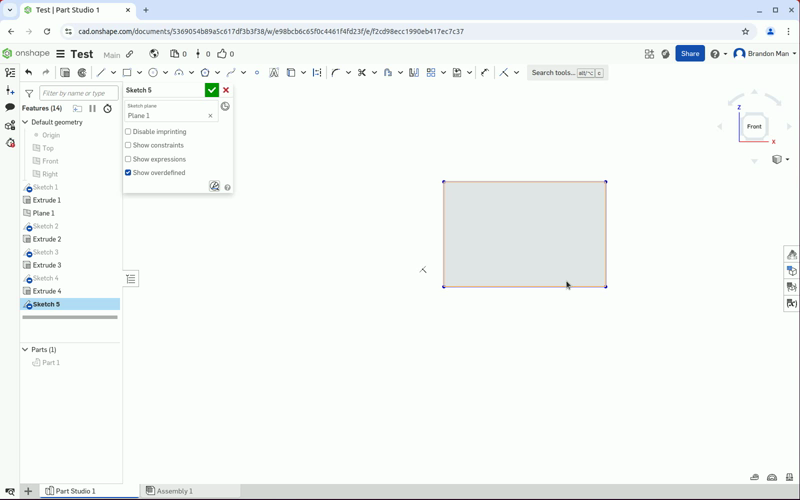
scroll(6)
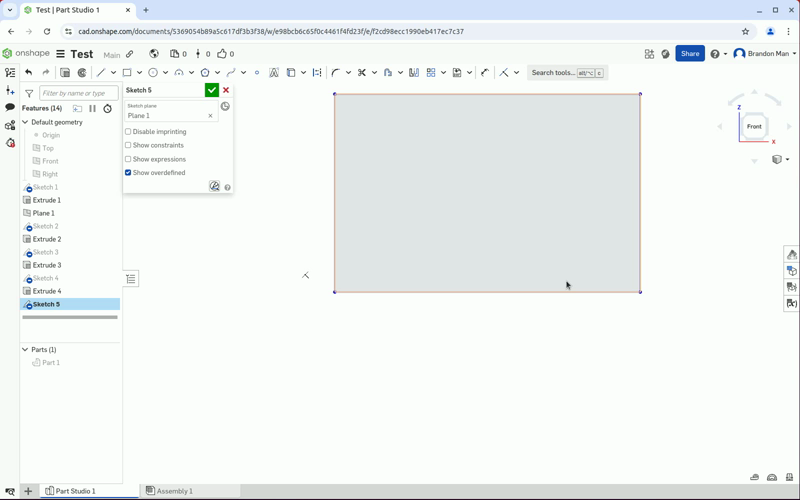
click(566, 280)
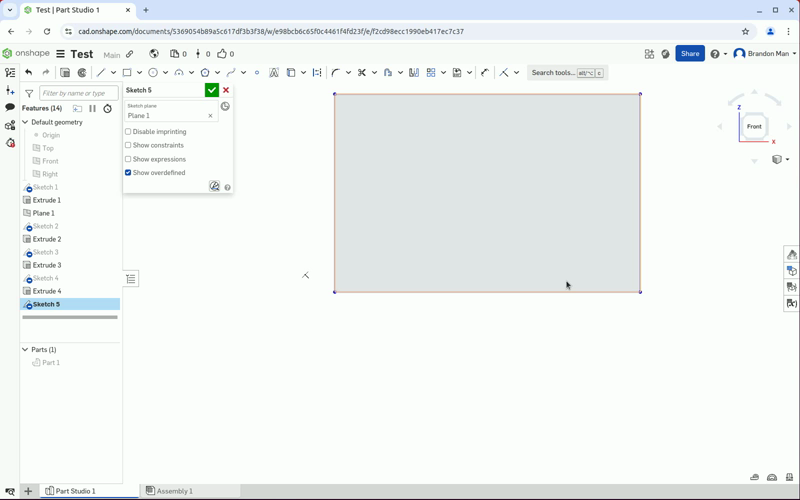
scroll(-6)
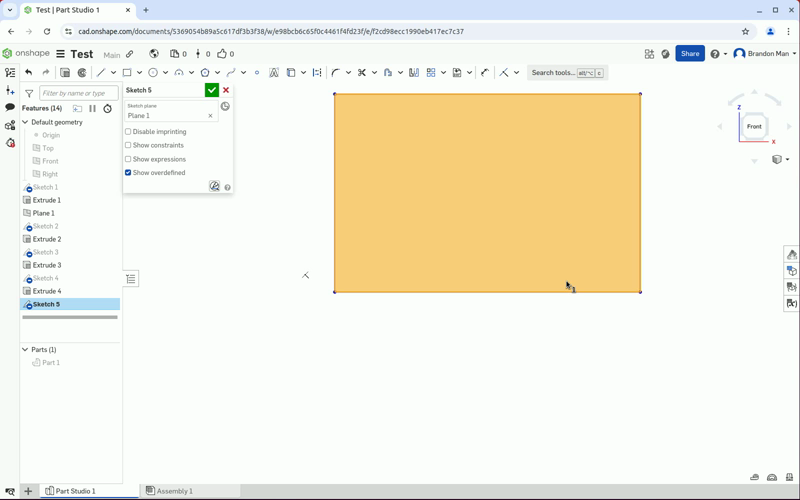
scroll(-6)
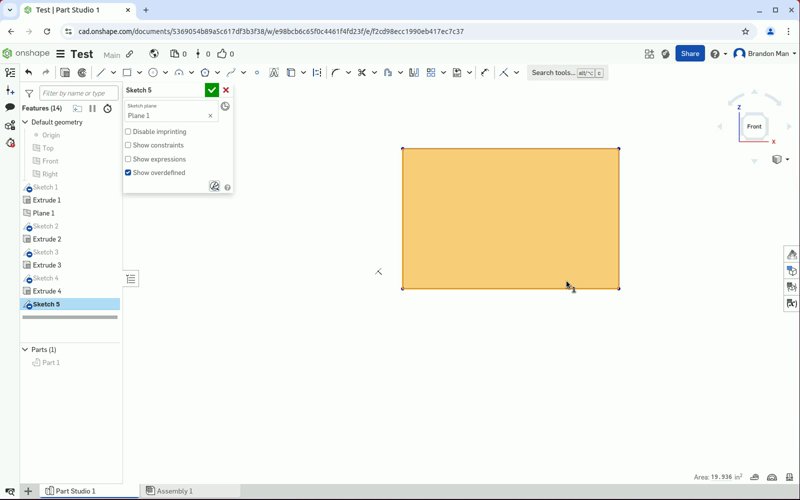
scroll(-6)
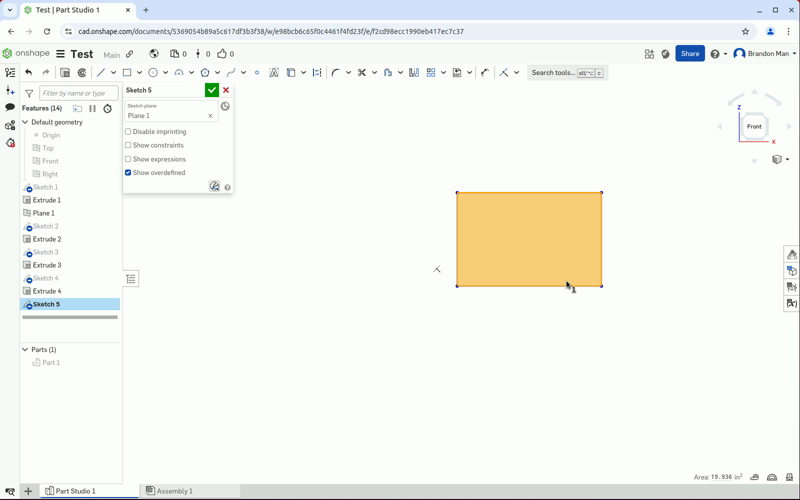
scroll(-6)
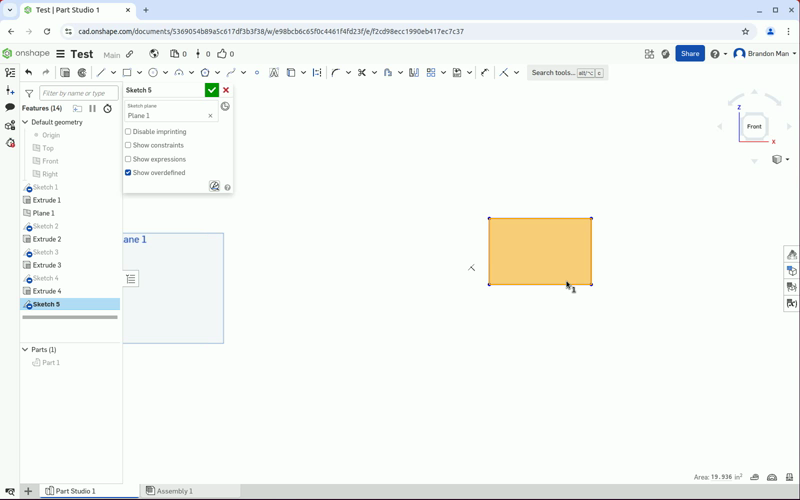
scroll(-6)
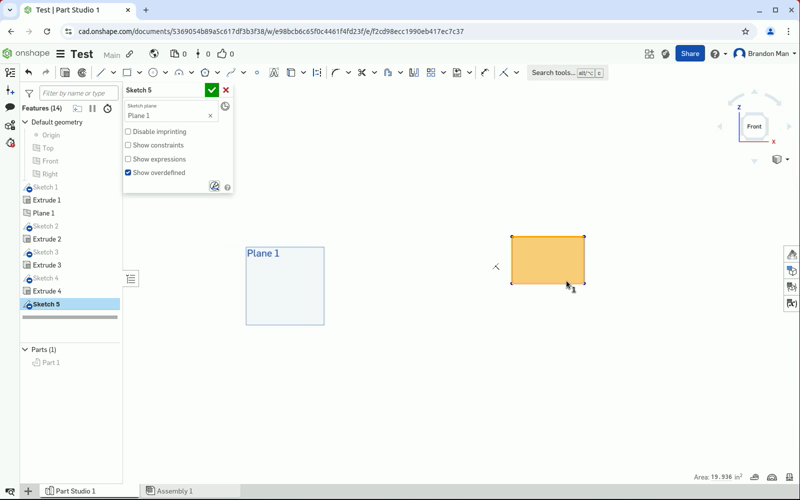
scroll(-6)
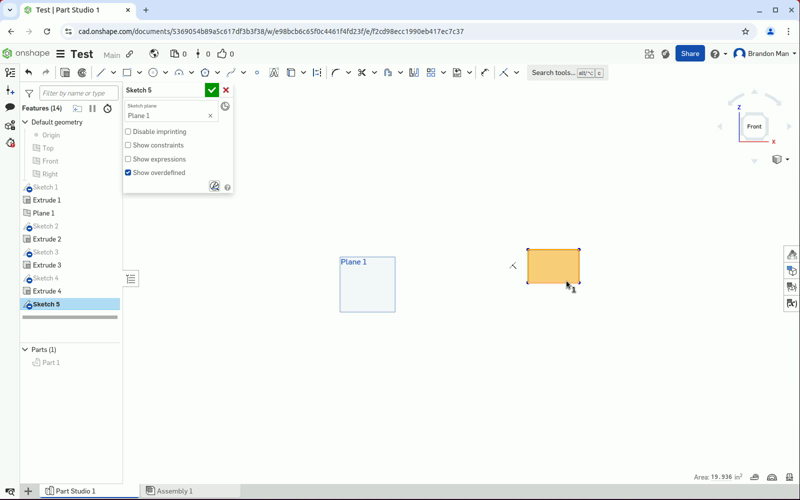
scroll(-6)
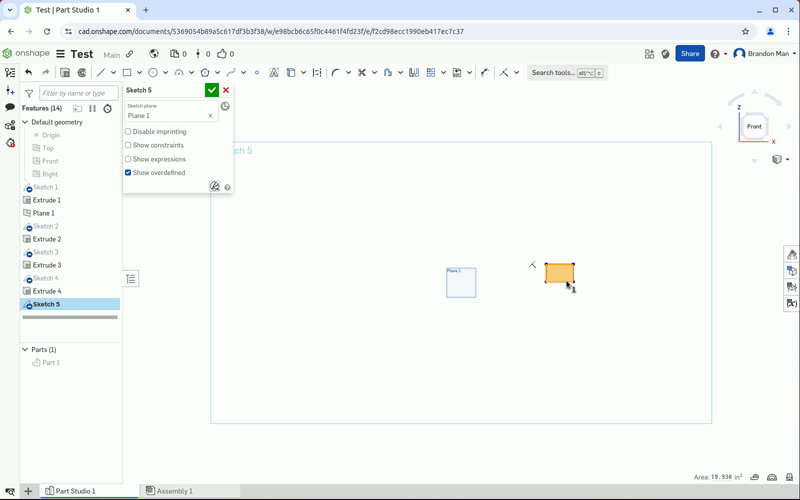
mouse_move(73, 352)
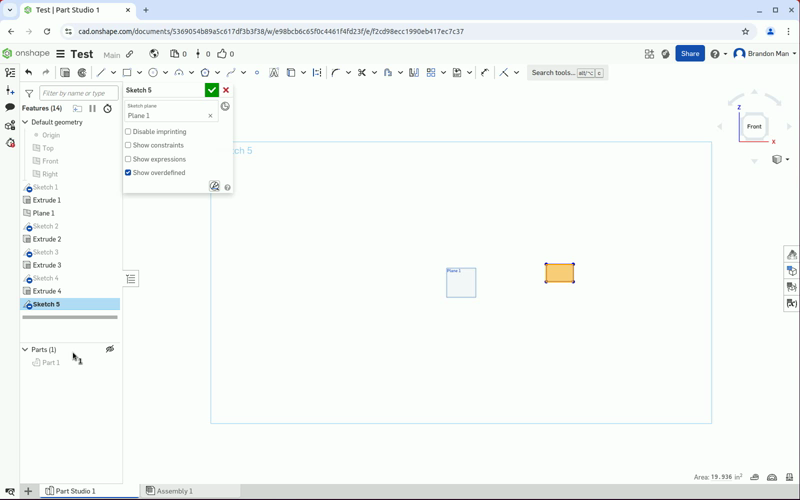
key(shift+y)
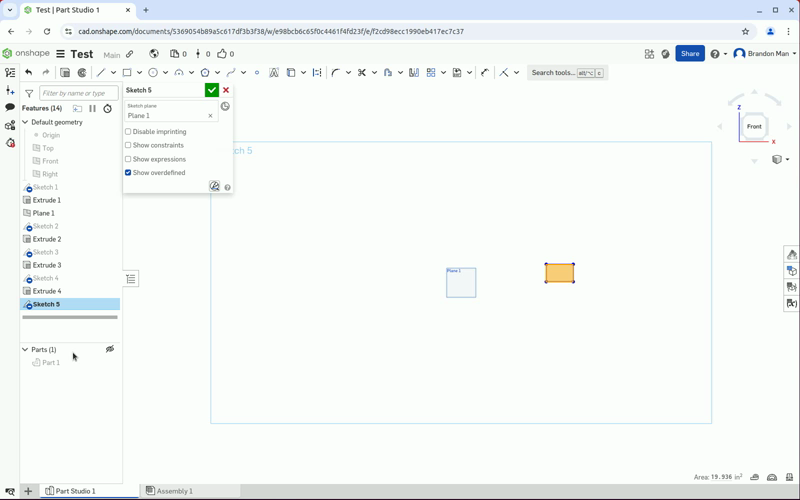
key(shift+e)
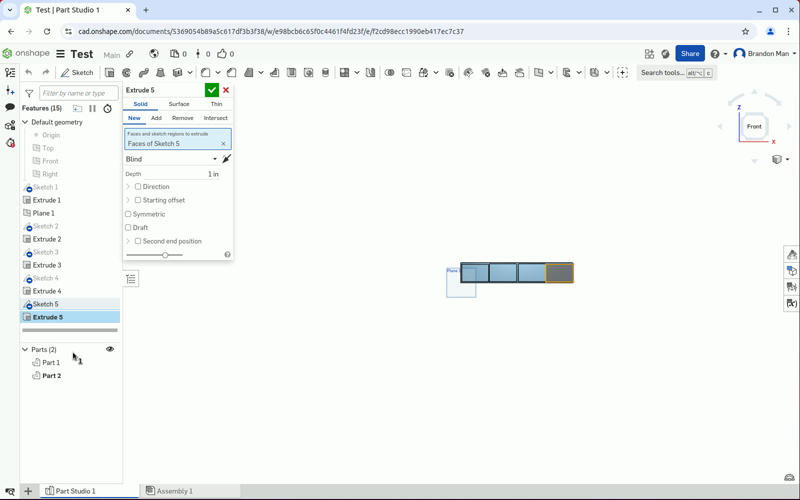
mouse_move(143, 106)
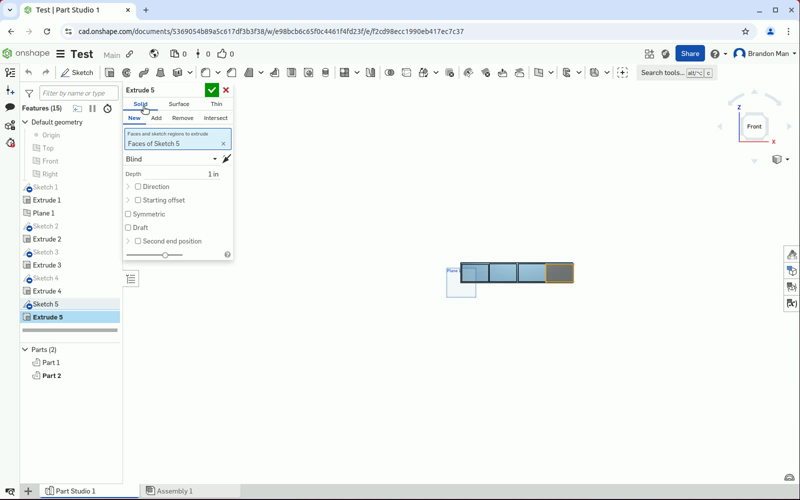
click(143, 106)
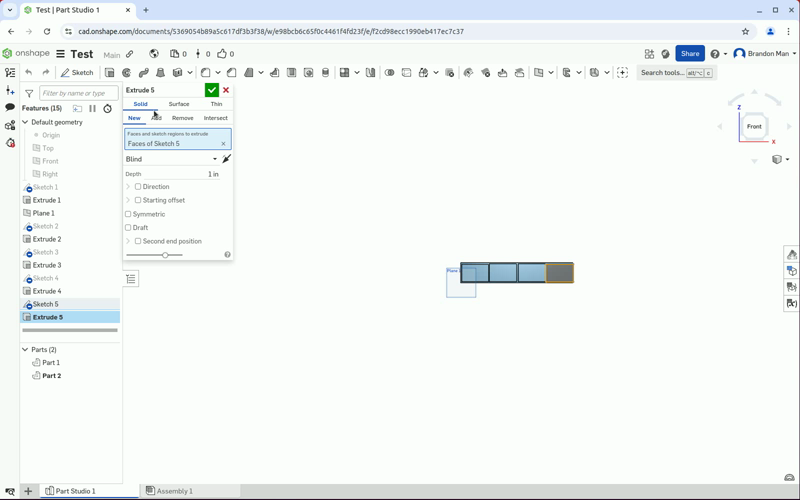
mouse_move(186, 120)
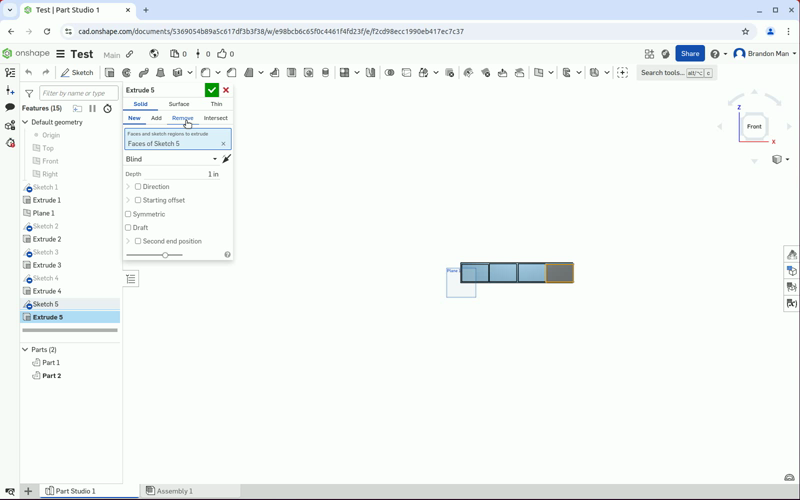
click(186, 120)
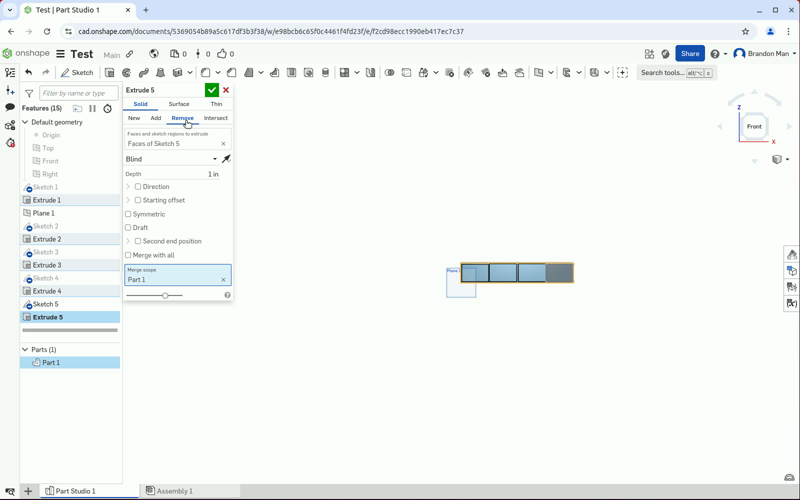
key(tab, 4)
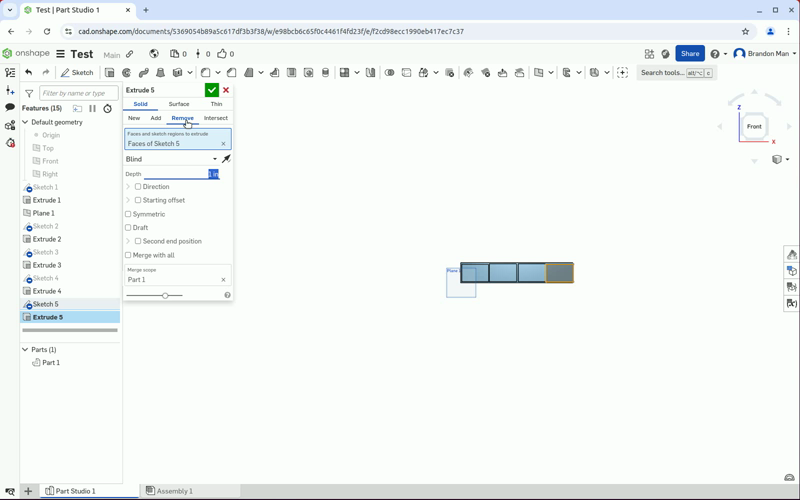
text(9.147)
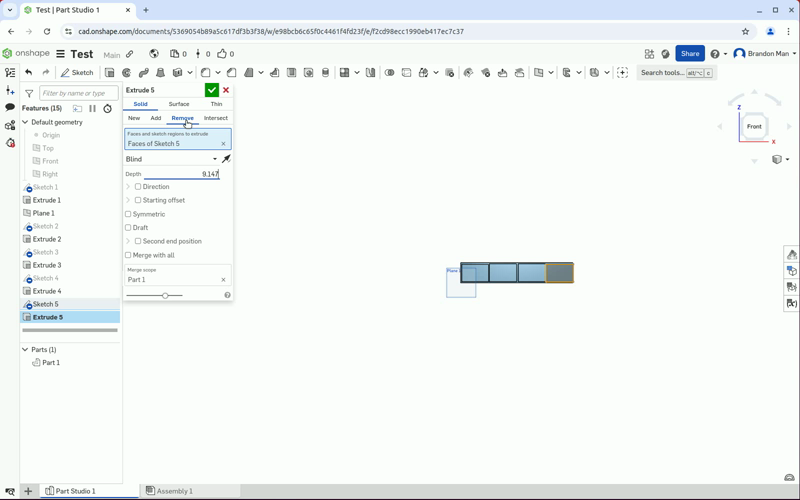
key(tab, 6)
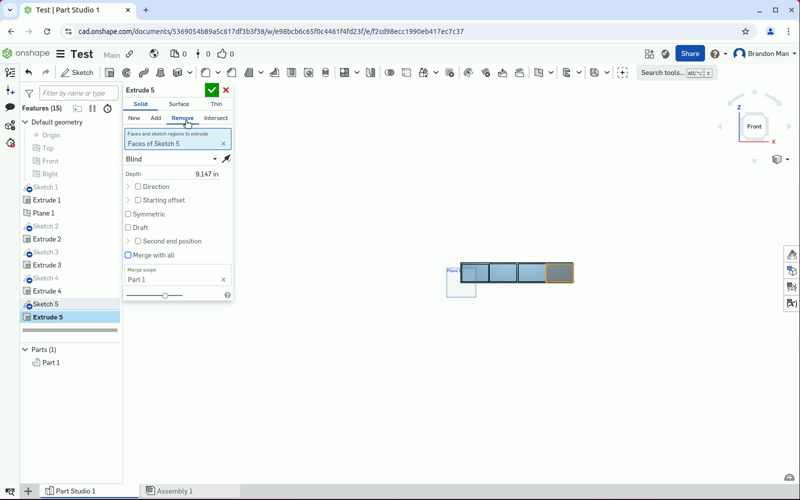
key(space)
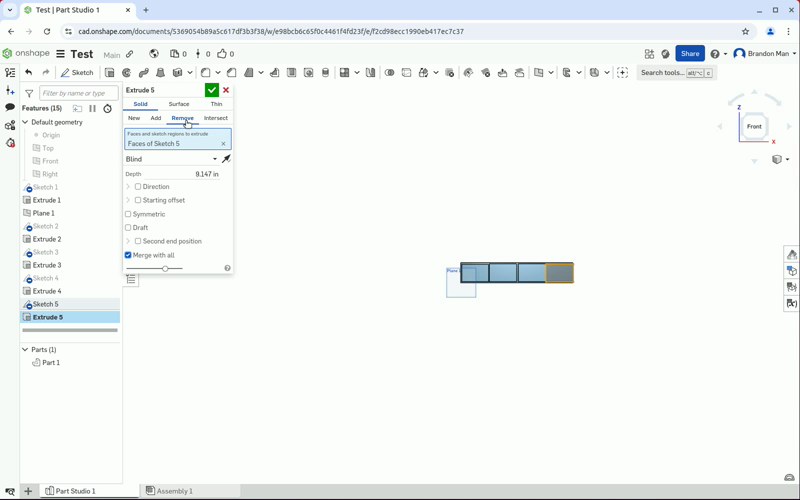
key(enter)
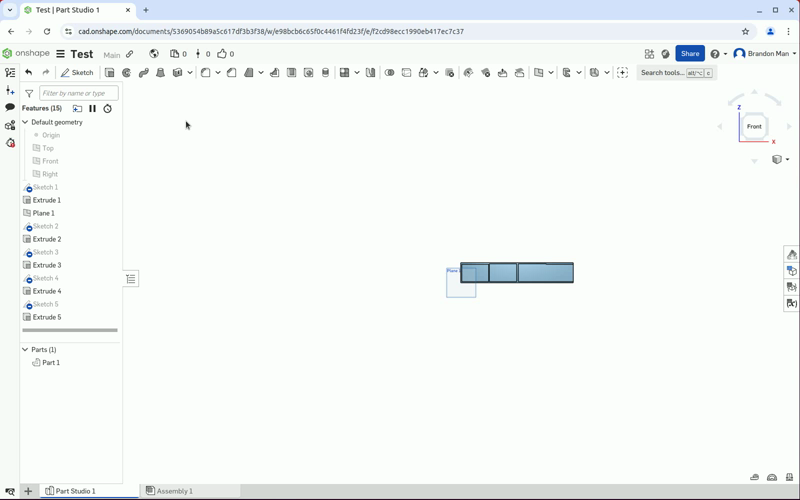
key(shift+h)
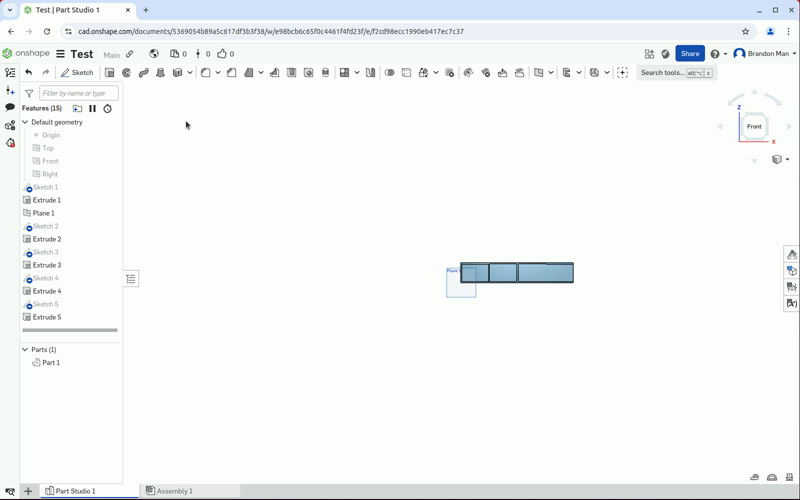
key(shift+h)
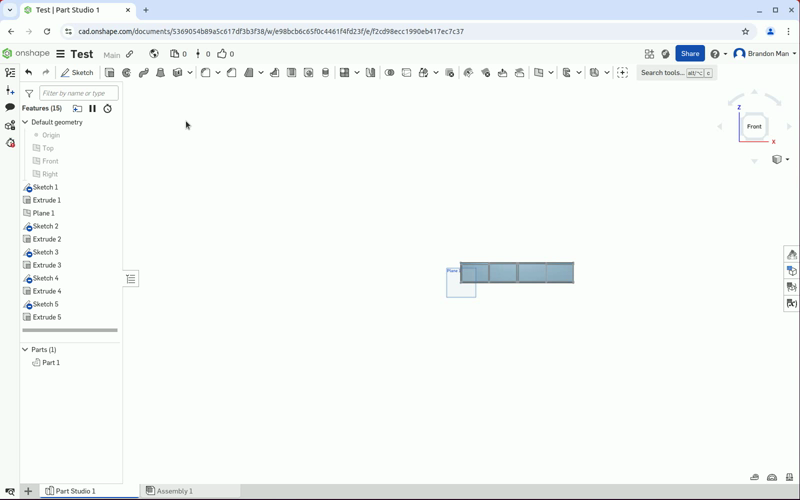
key(shift+7)
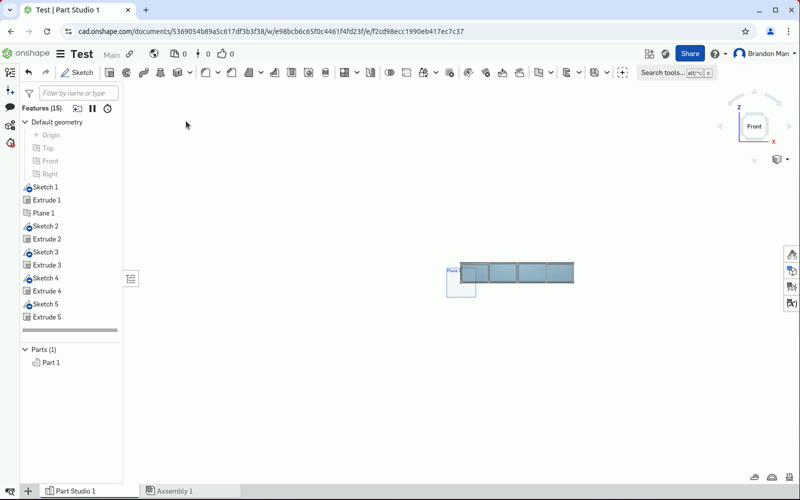
key(left, 2)
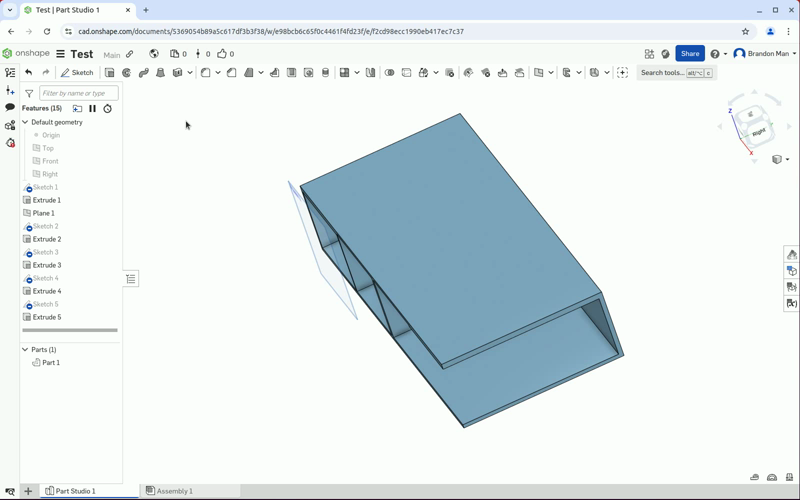
key(down, 2)
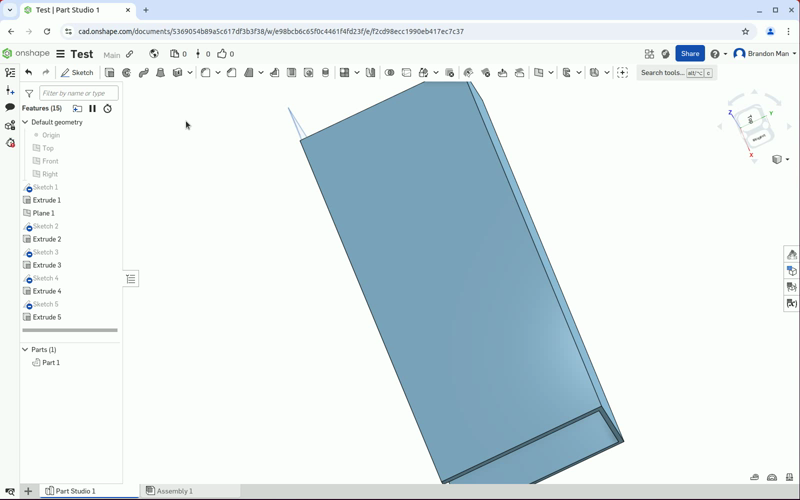
key(up, 2)
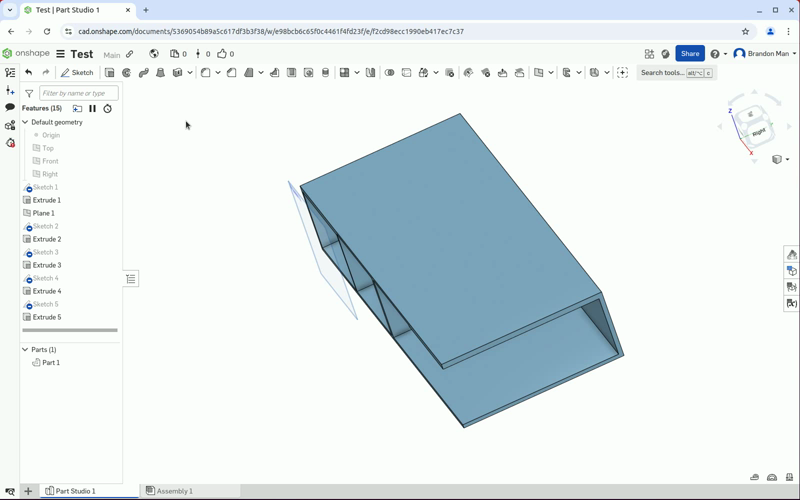
key(right, 2)
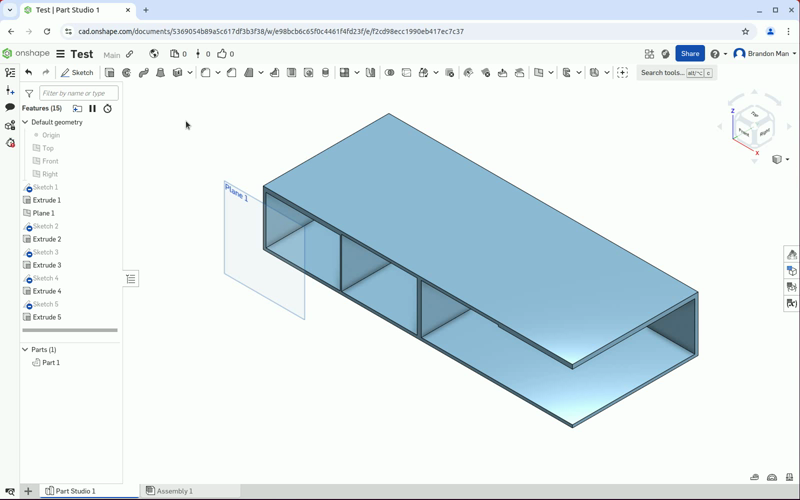
mouse_move(73, 189)
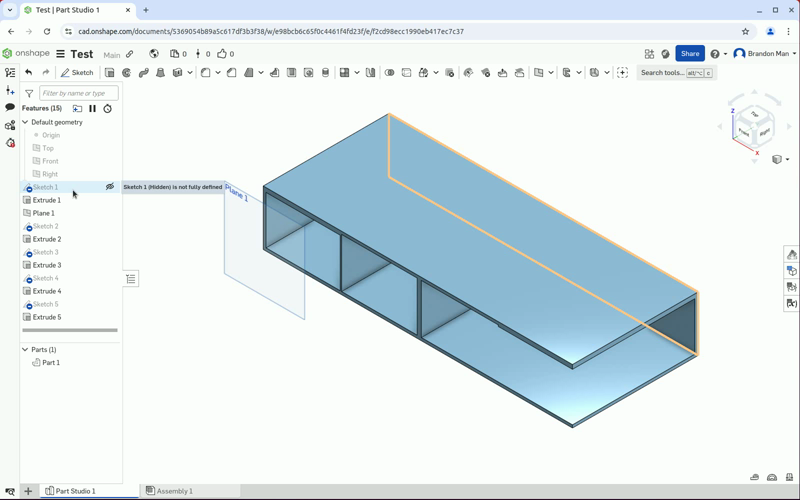
click(73, 189)